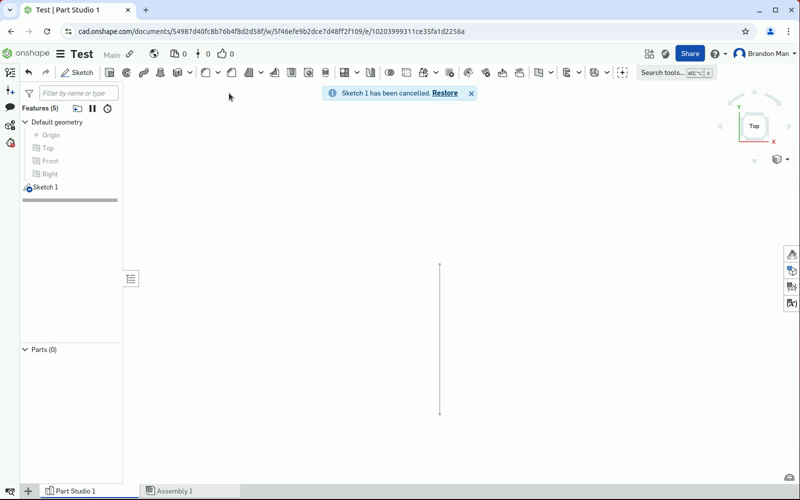
key(shift+h)
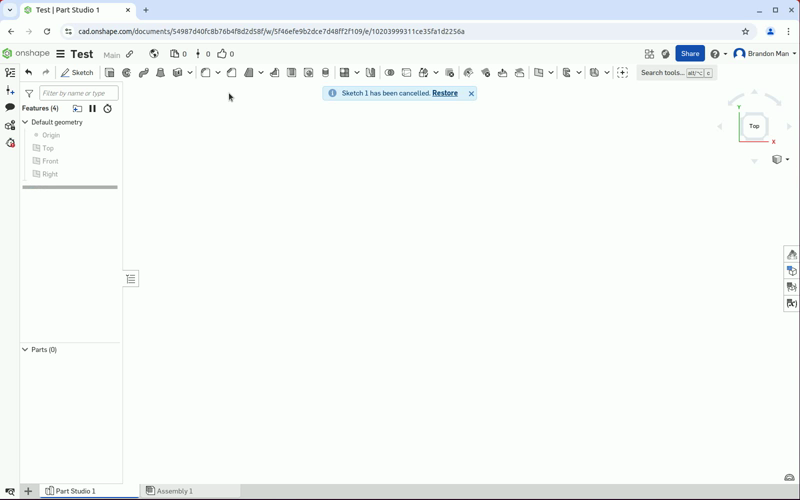
key(shift+s)
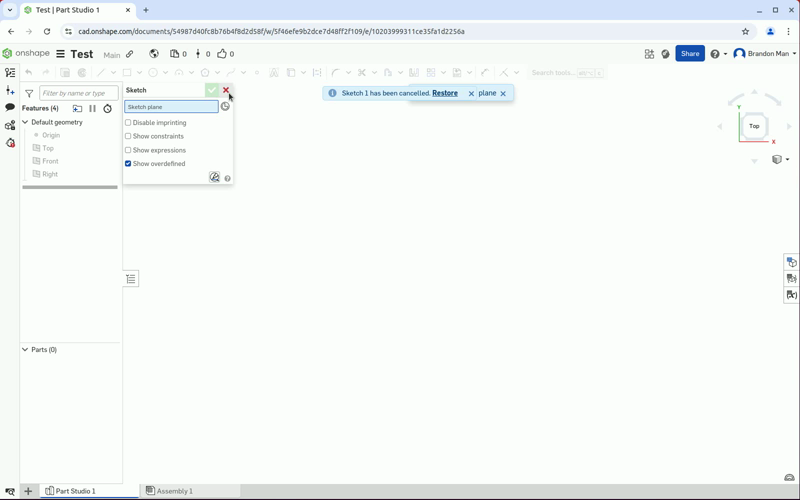
mouse_move(73, 150)
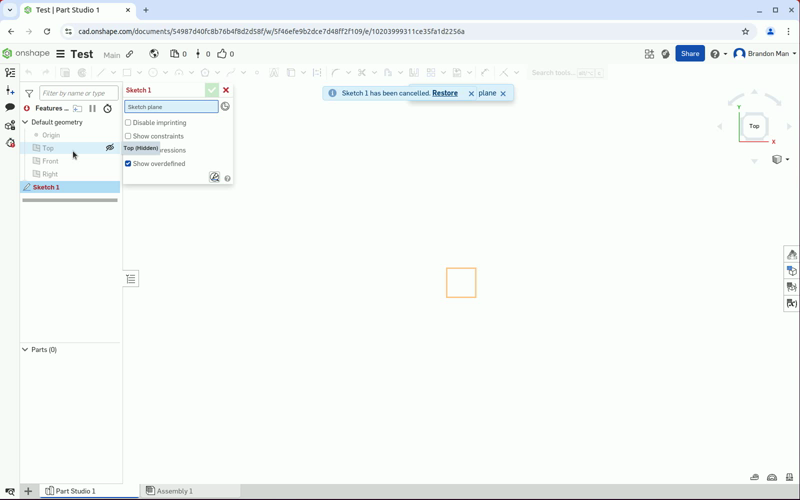
click(73, 150)
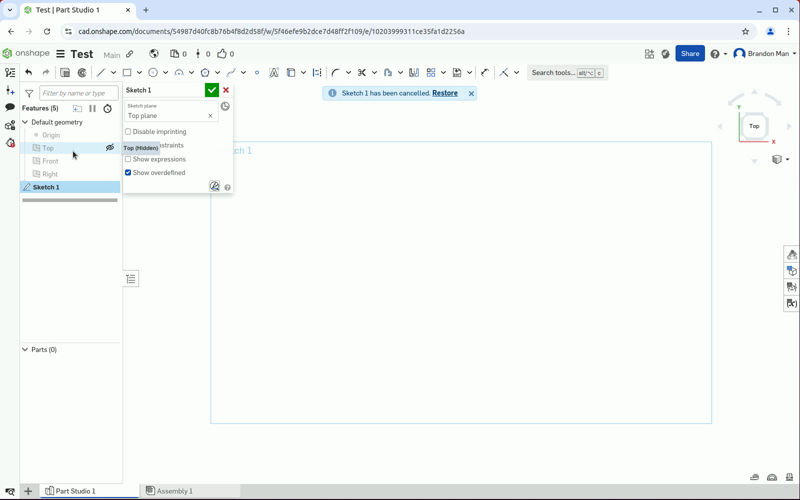
mouse_move(73, 352)
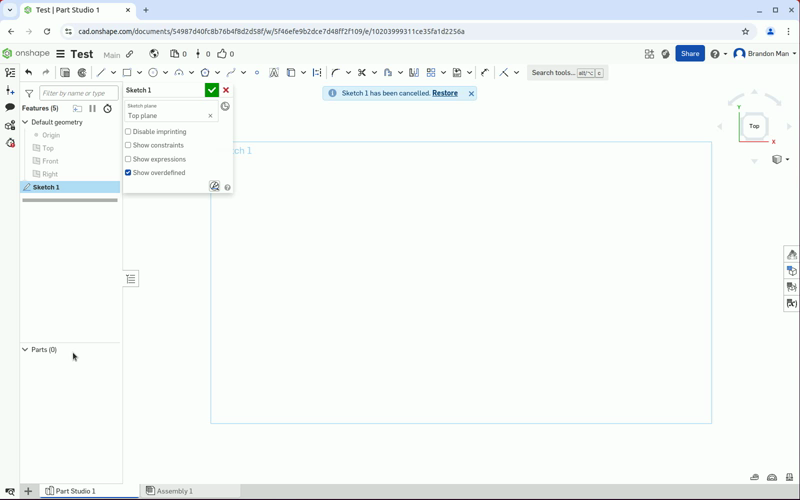
key(y)
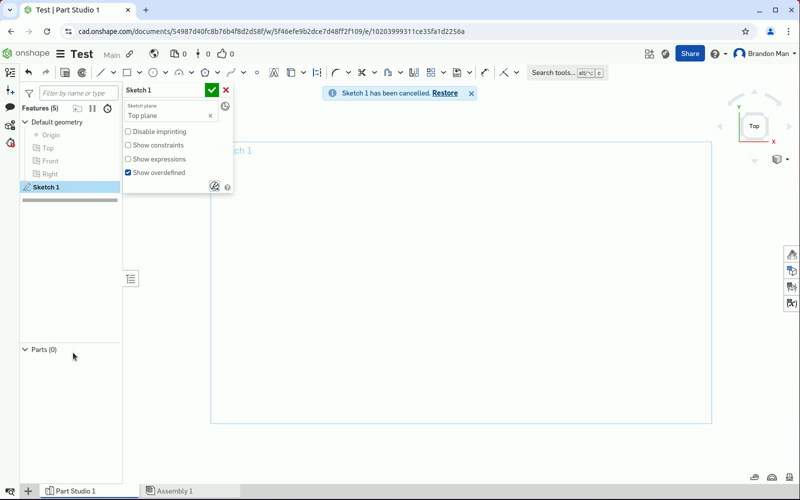
key(a)
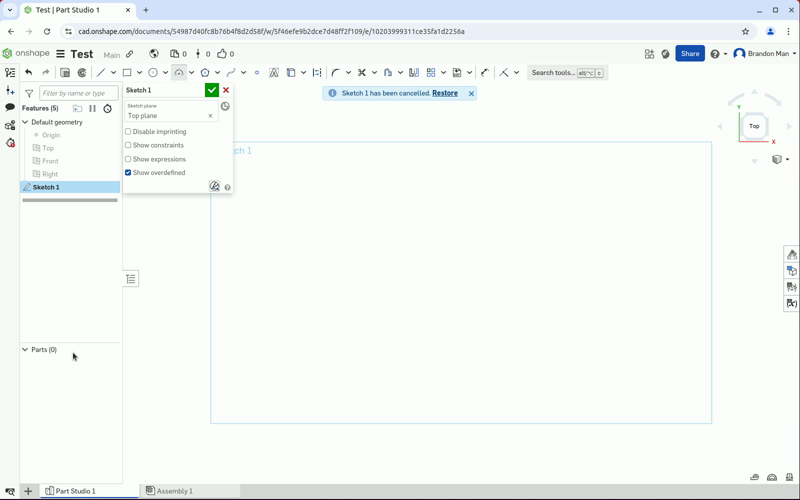
key_down(shift)
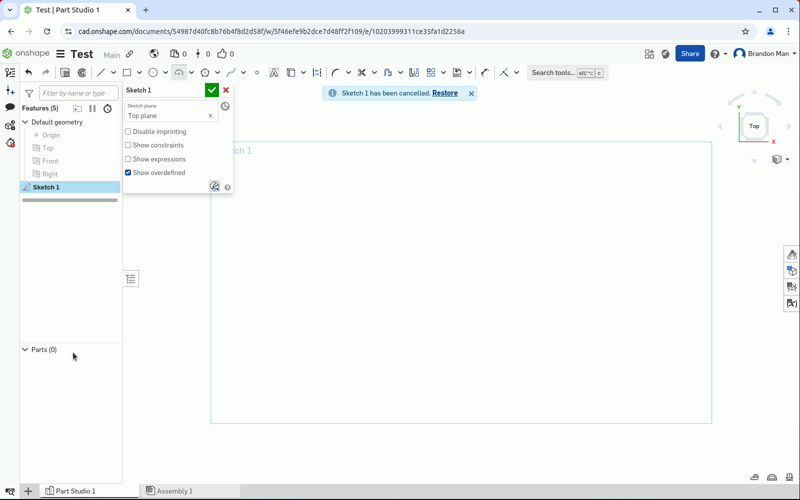
mouse_move(436, 348)
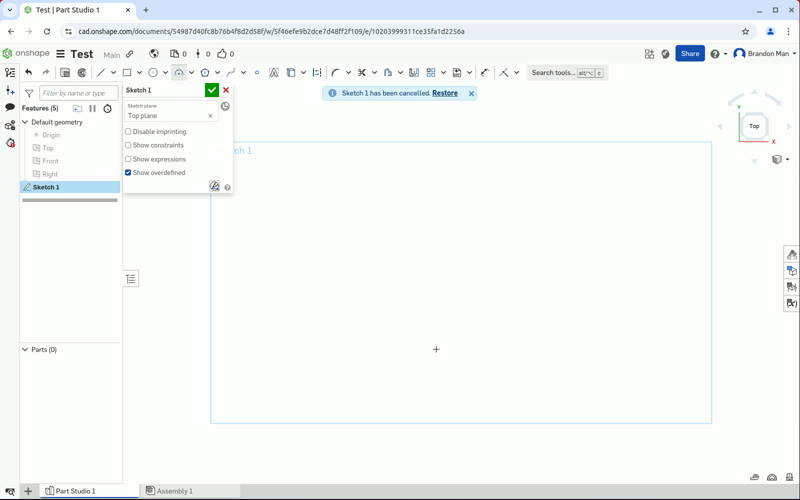
click(436, 348)
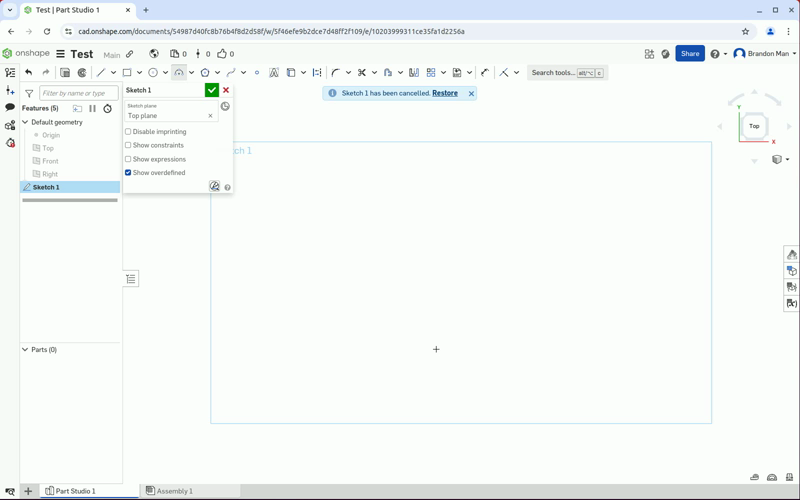
key_up(shift)
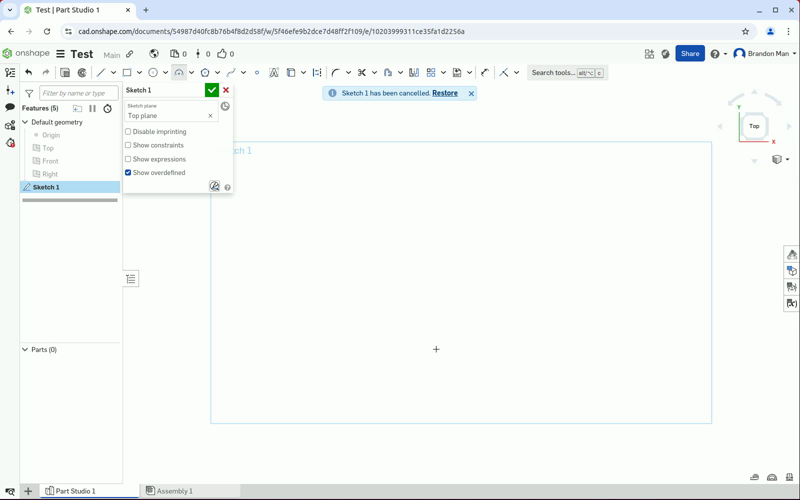
key_down(shift)
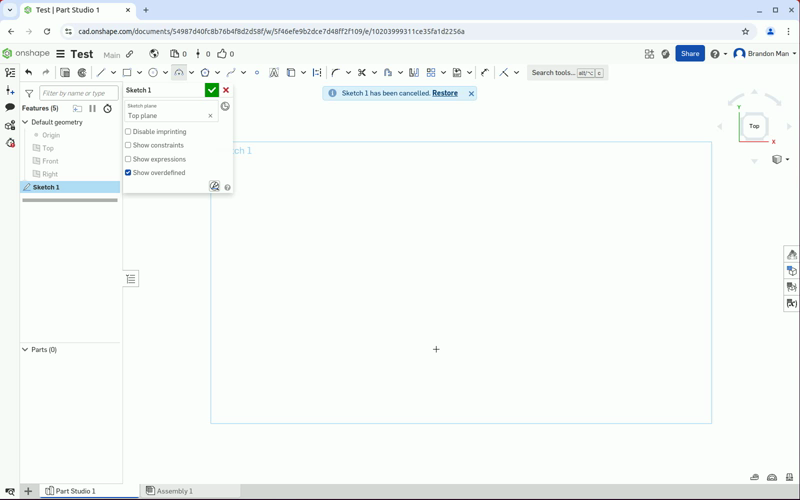
mouse_move(444, 357)
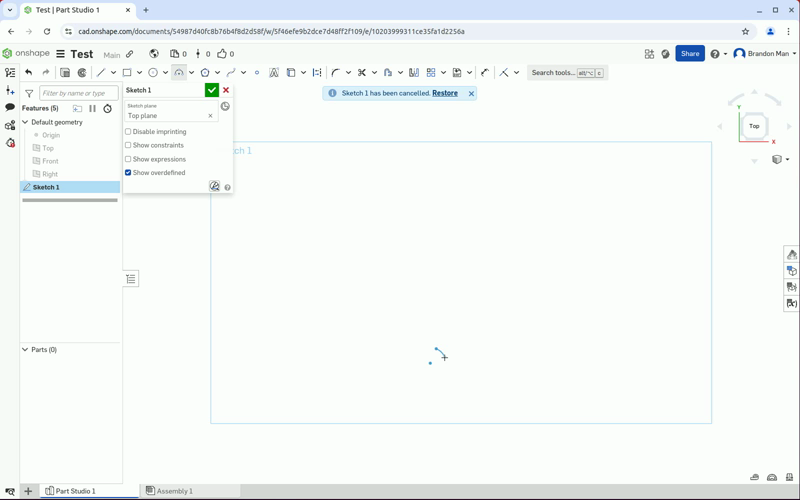
click(444, 357)
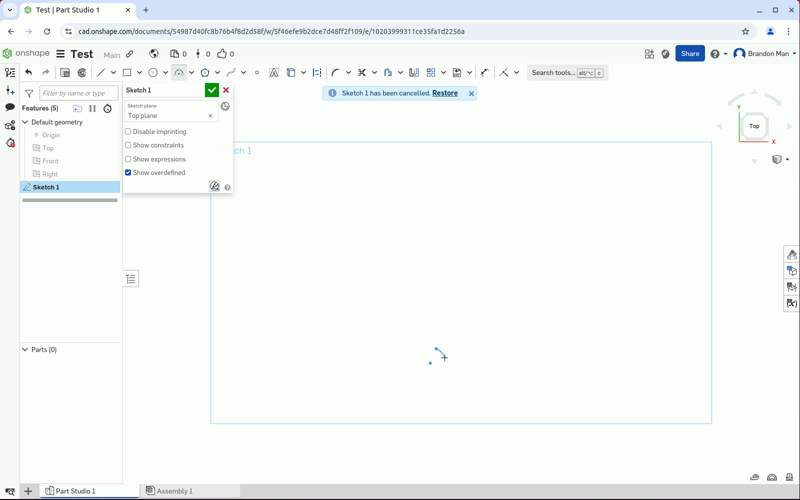
mouse_move(438, 354)
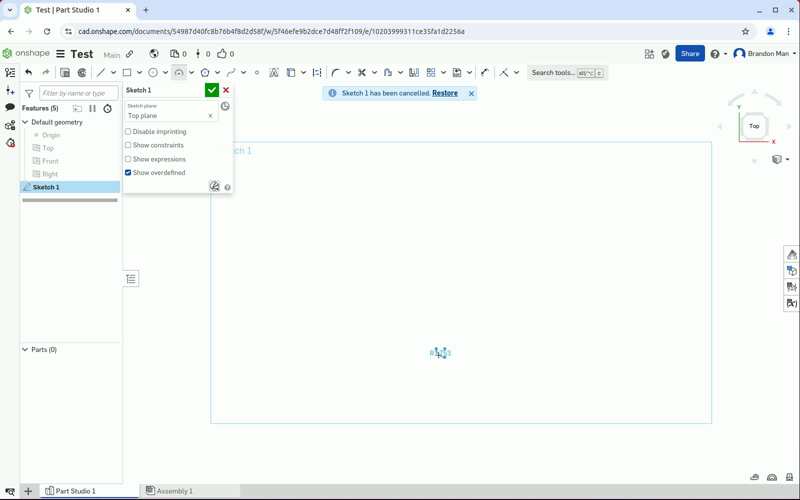
click(438, 354)
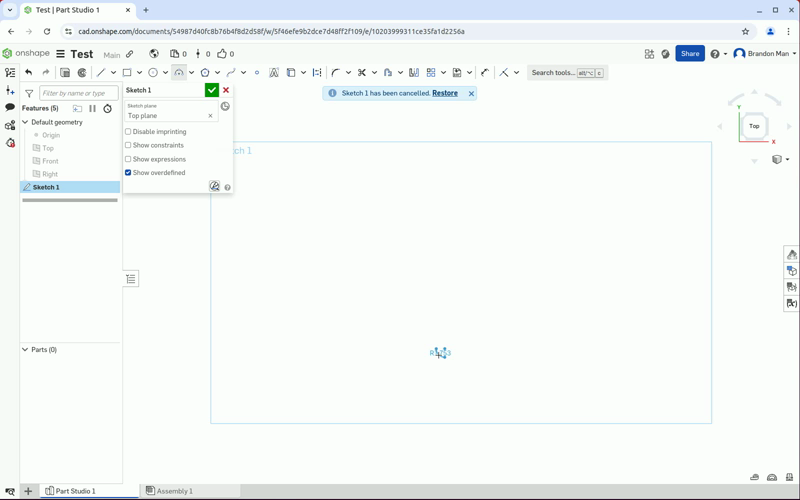
key_up(shift)
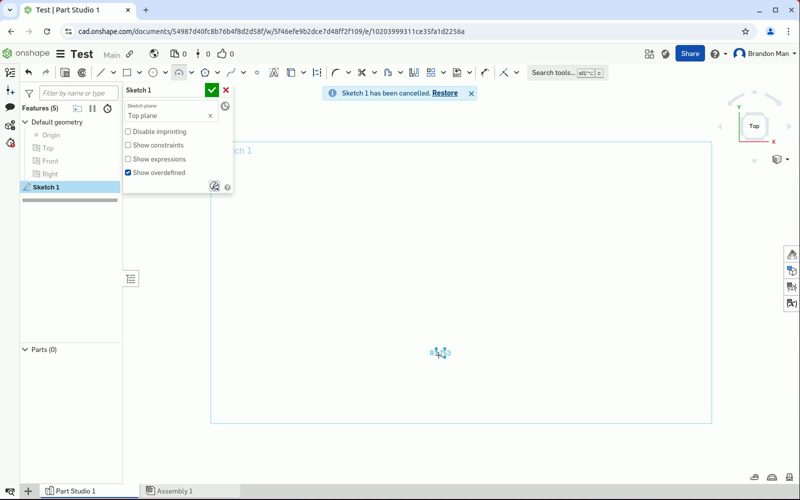
key(esc)
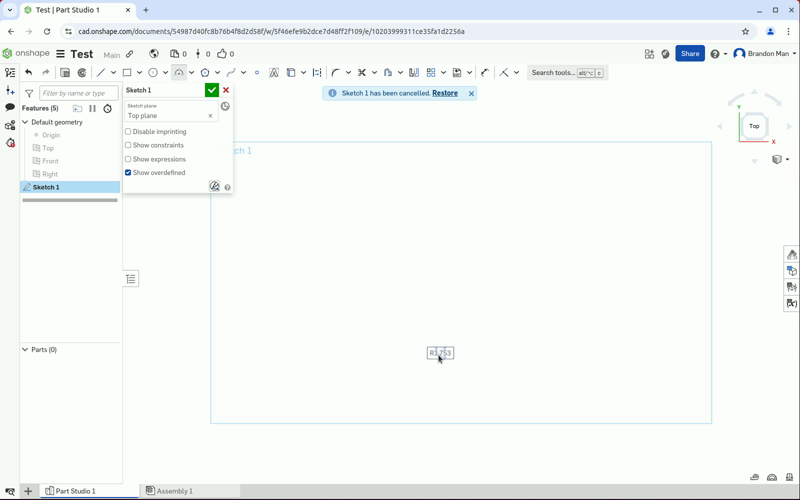
key(l)
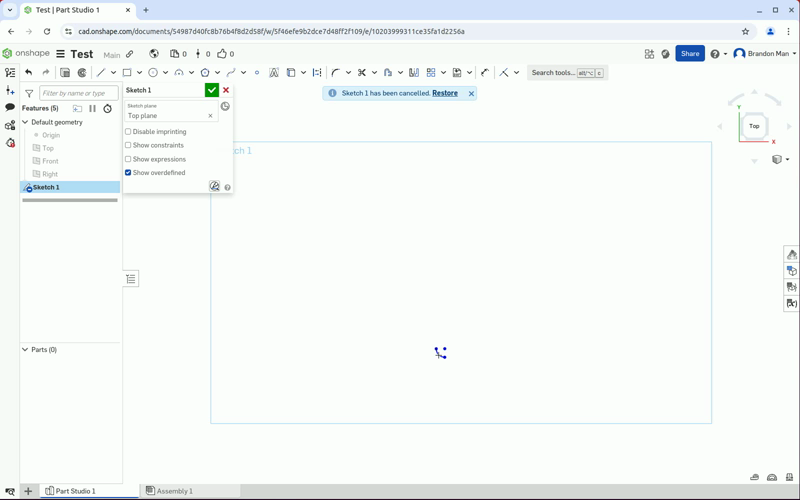
mouse_move(444, 357)
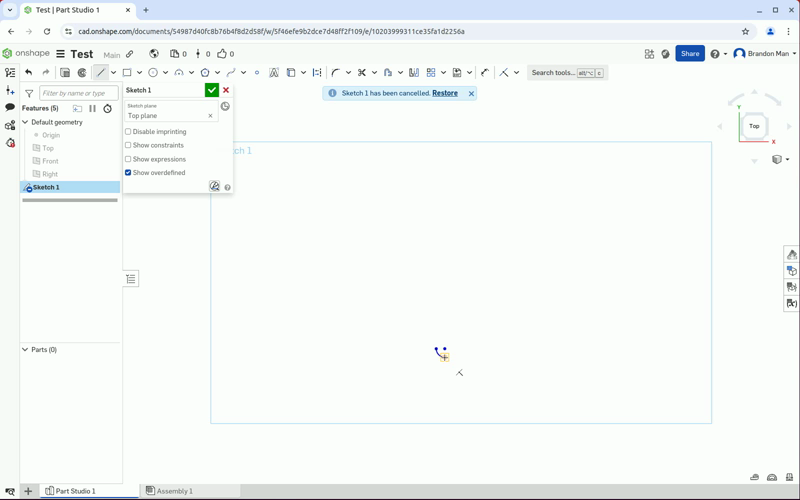
click(444, 357)
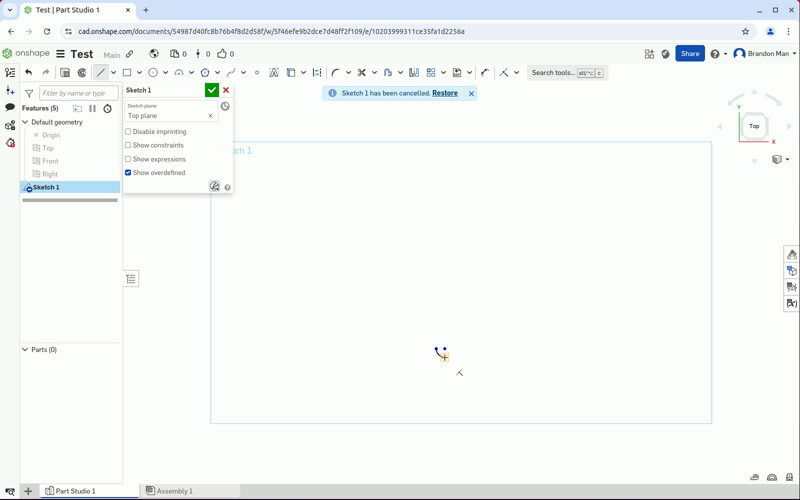
key_down(shift)
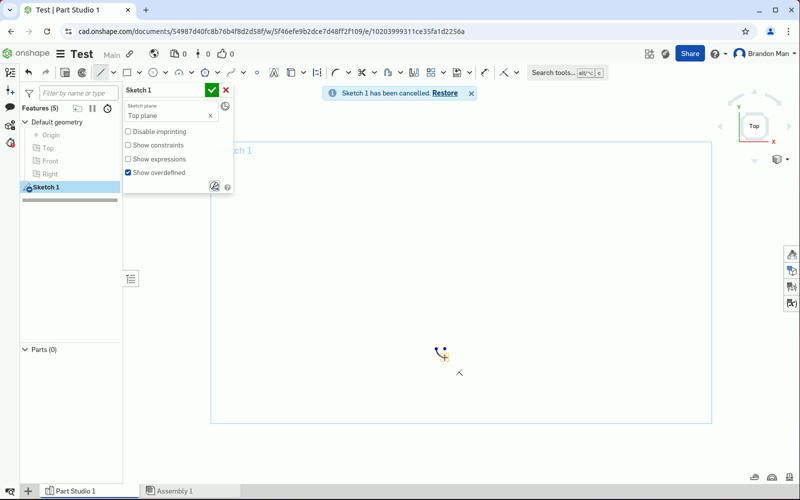
mouse_move(474, 357)
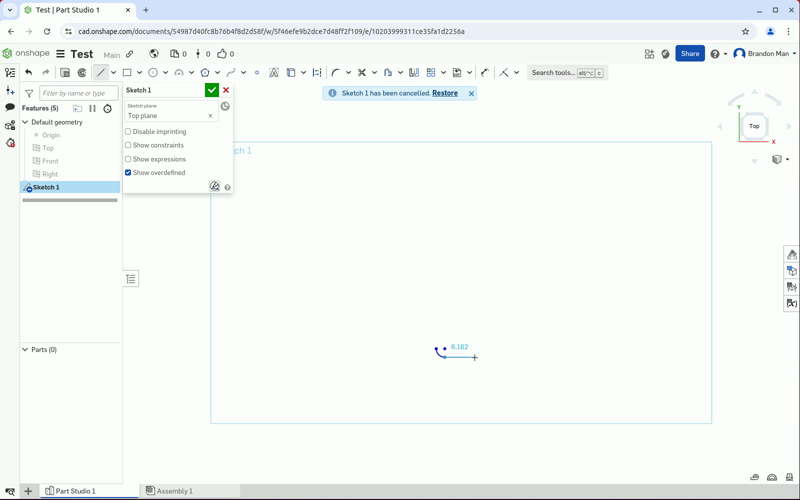
mouse_move(477, 357)
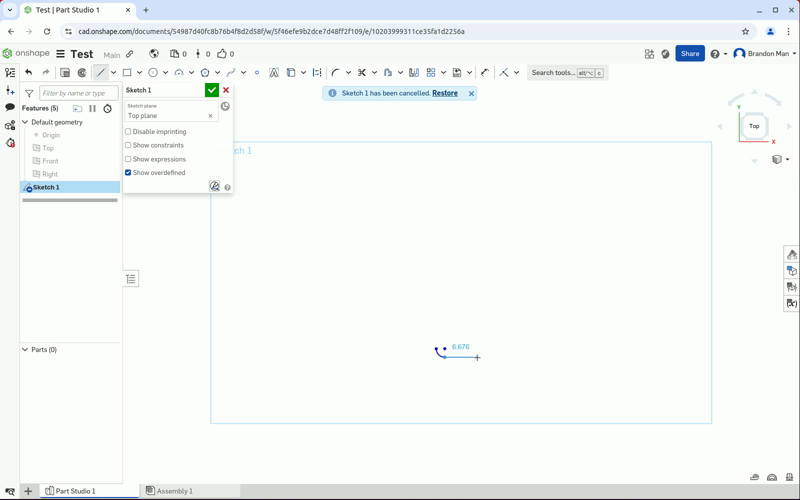
click(477, 357)
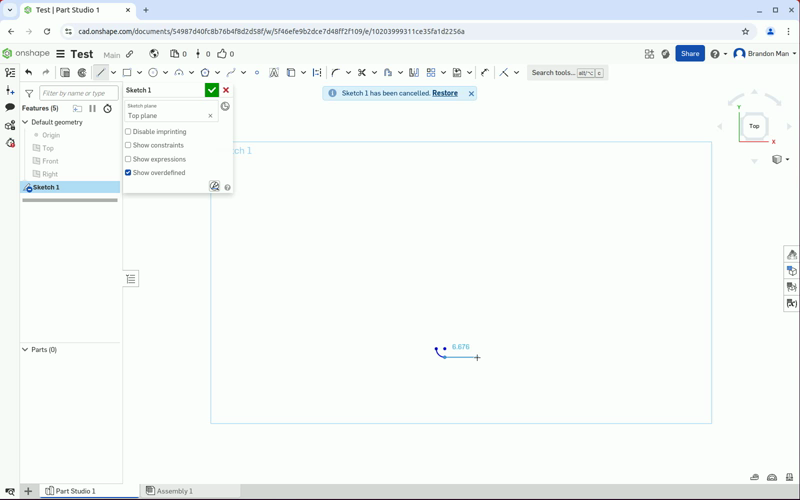
key_up(shift)
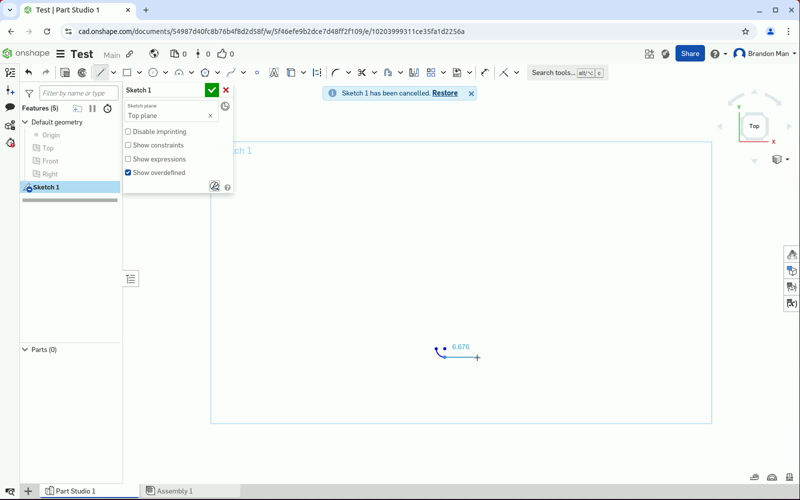
key(esc)
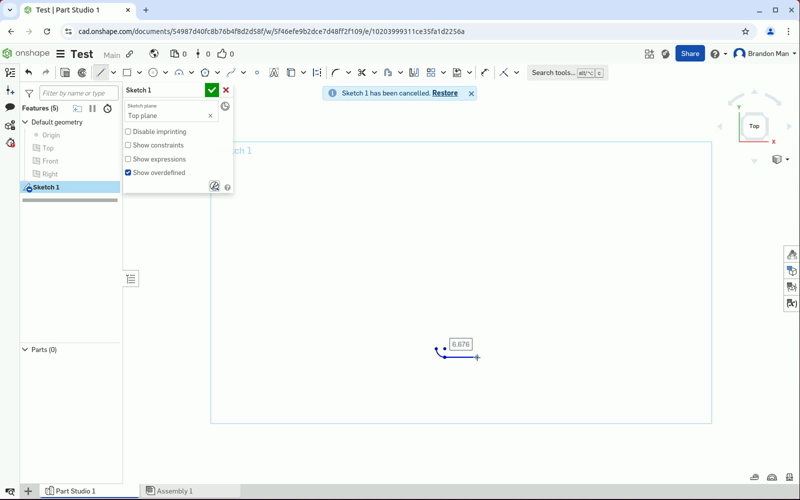
key(a)
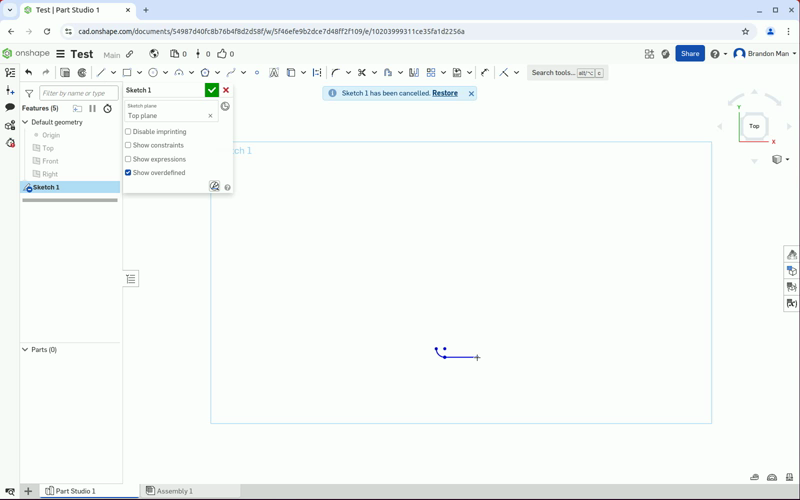
mouse_move(477, 357)
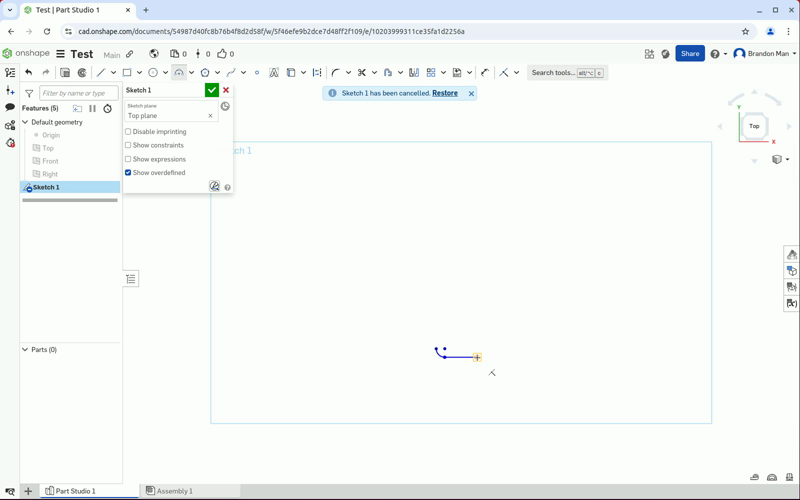
click(477, 357)
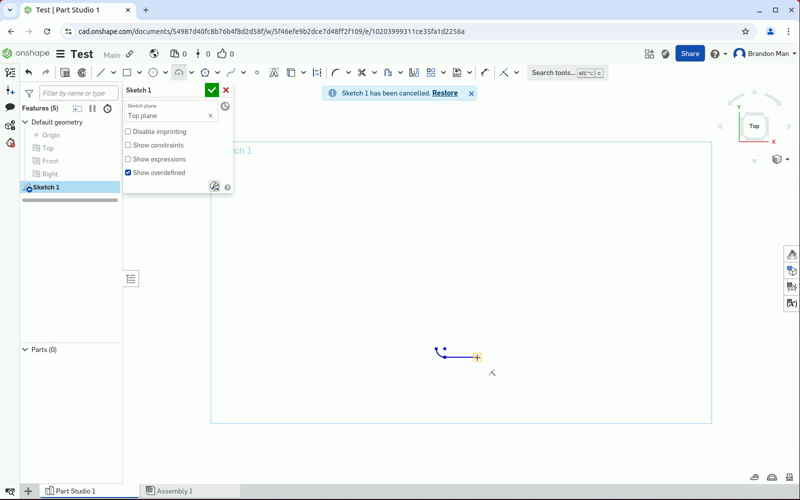
key_down(shift)
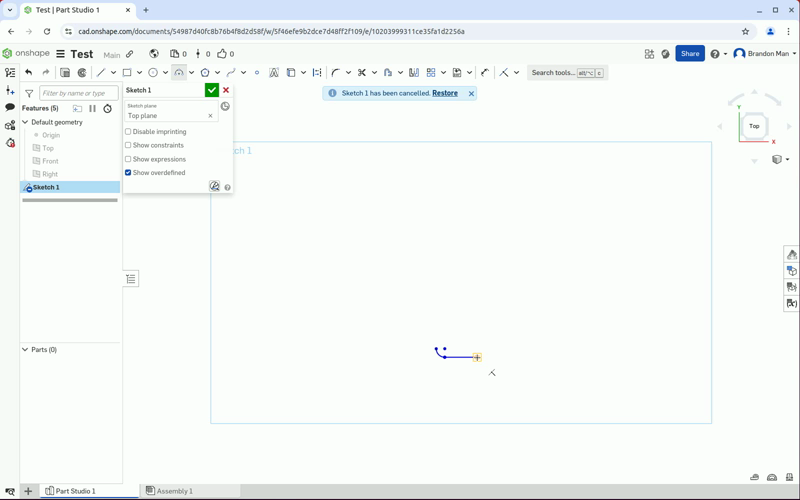
mouse_move(486, 348)
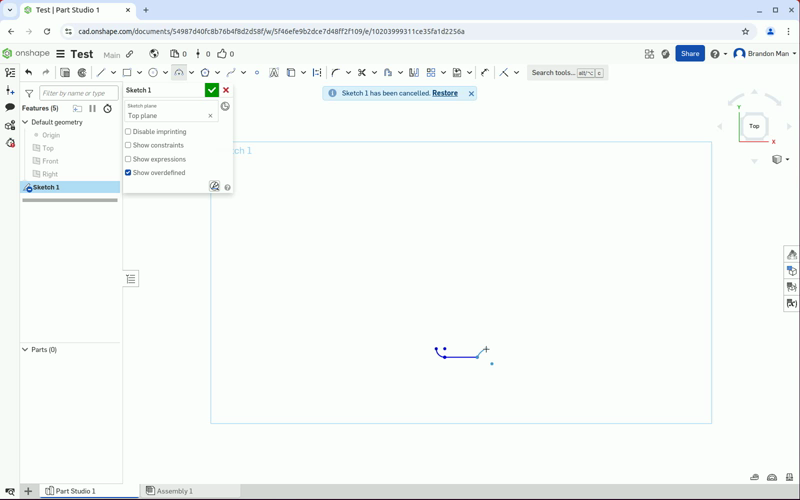
click(486, 348)
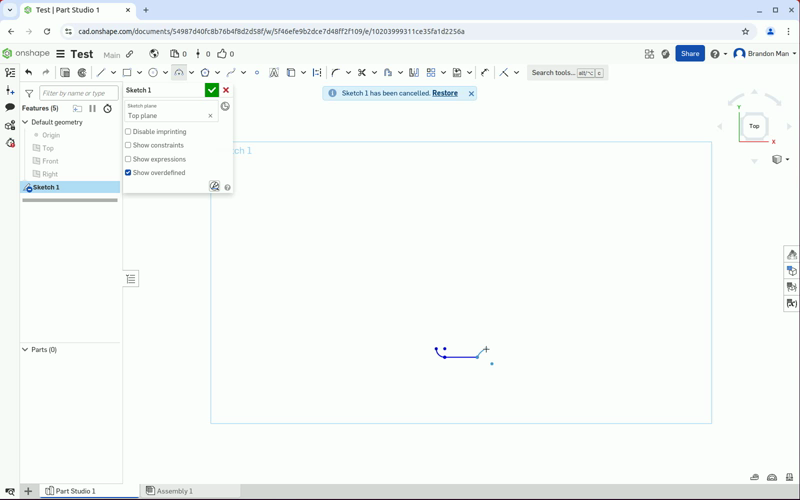
mouse_move(483, 354)
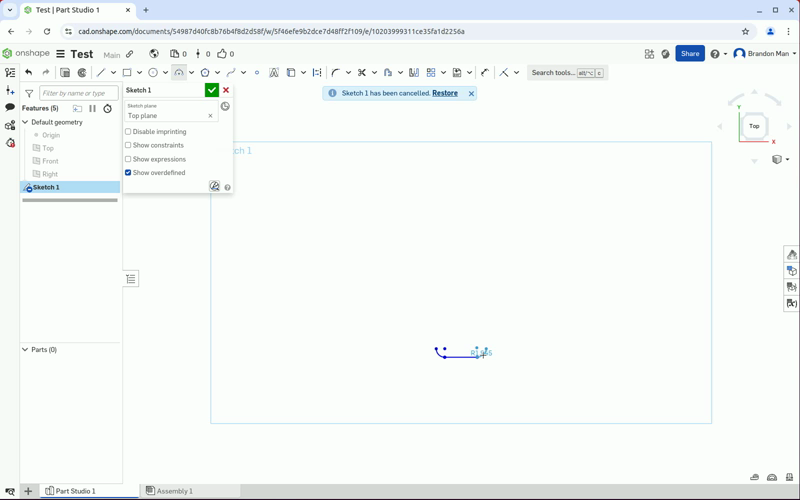
click(483, 354)
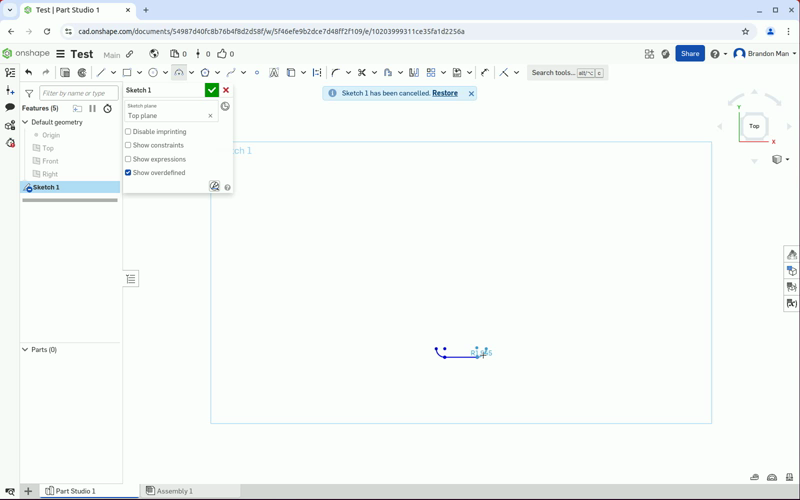
key_up(shift)
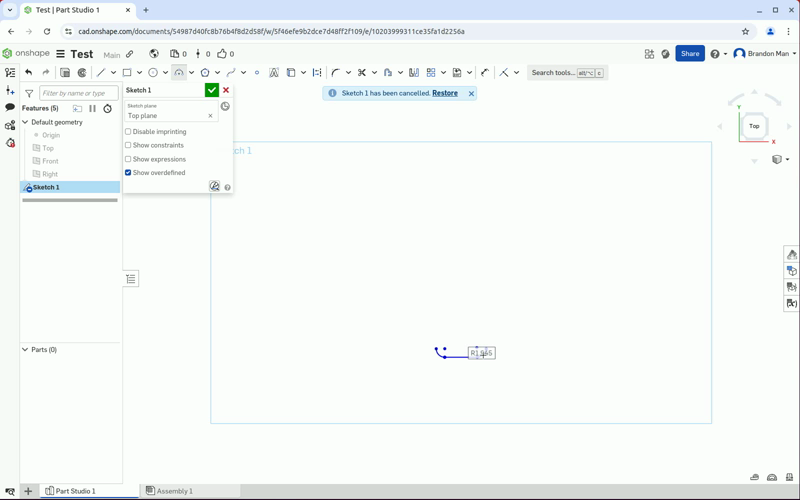
key(esc)
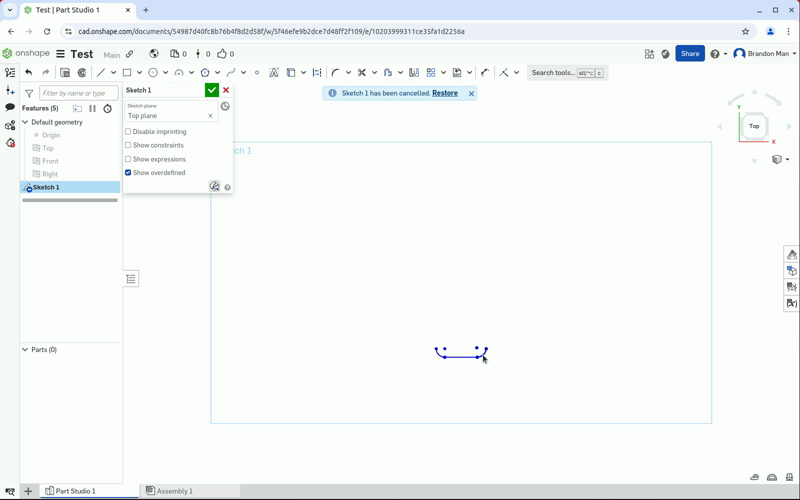
key(l)
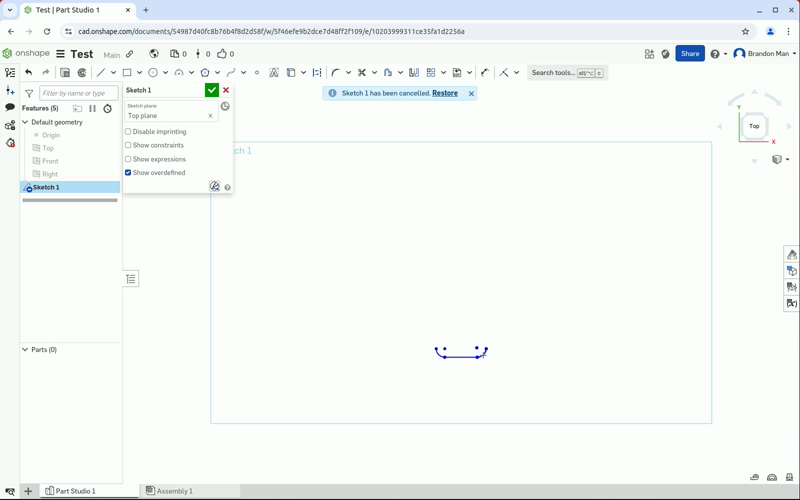
mouse_move(486, 348)
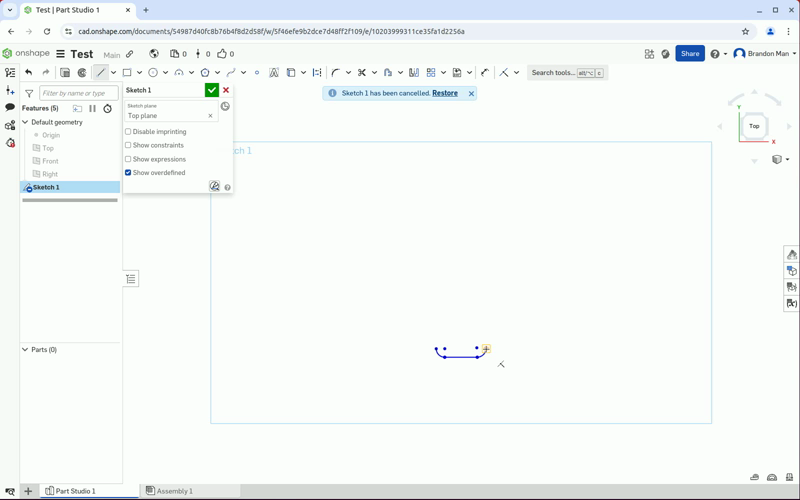
click(486, 348)
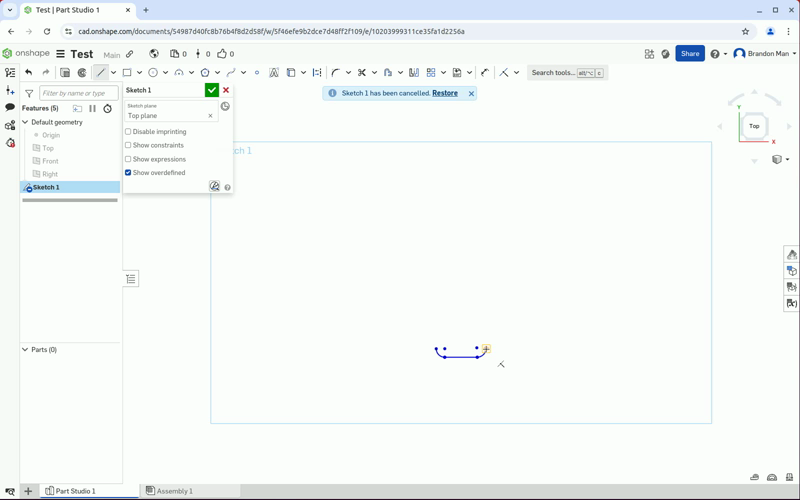
key_down(shift)
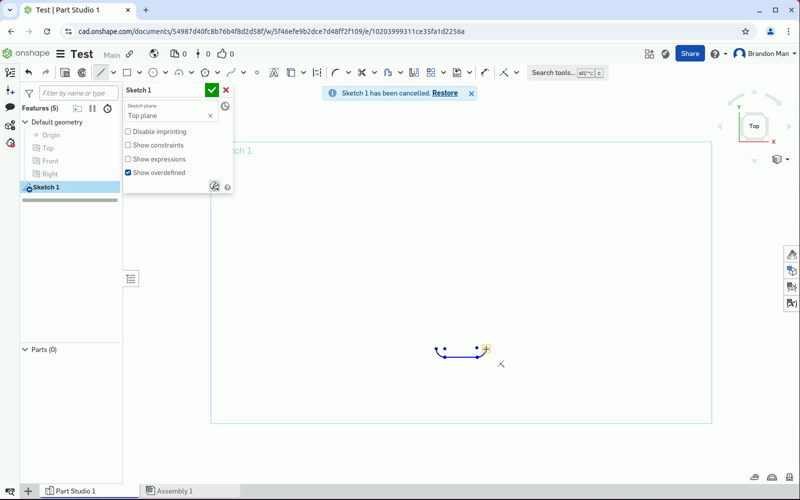
mouse_move(516, 348)
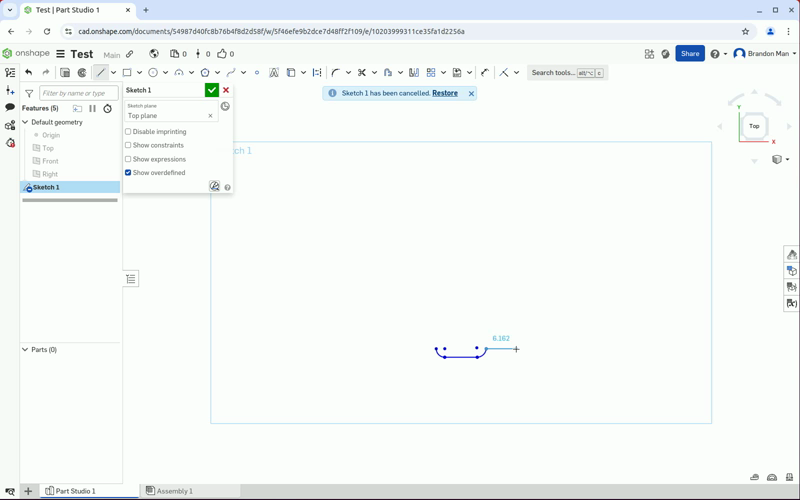
mouse_move(486, 315)
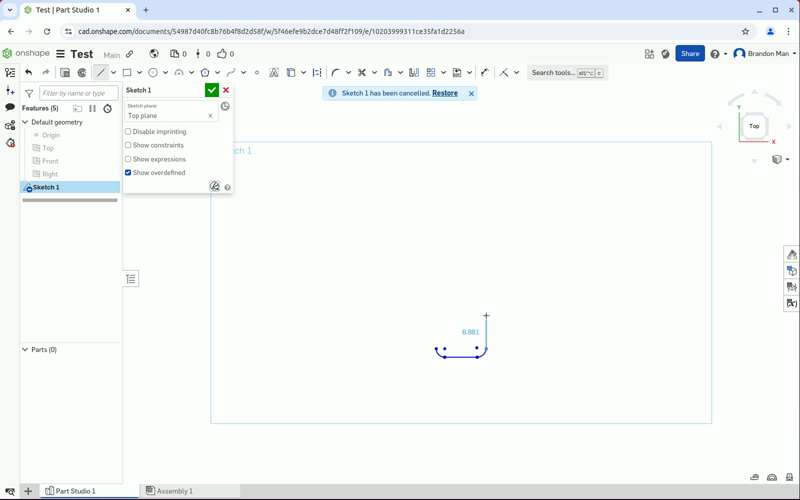
click(486, 315)
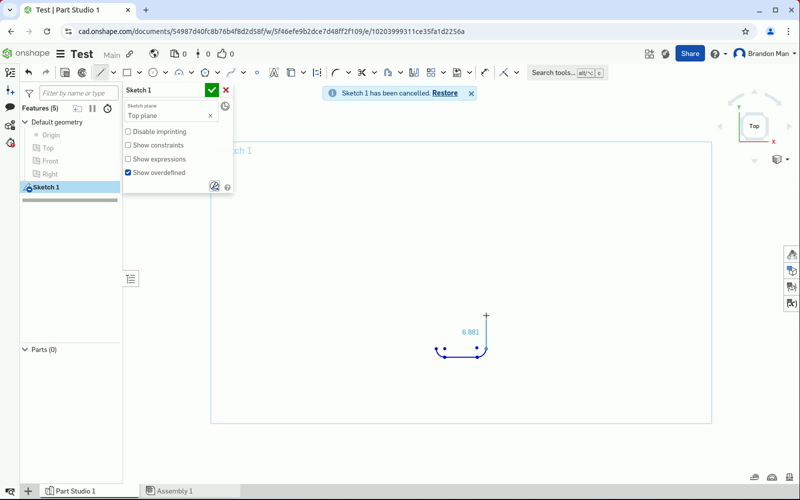
key_up(shift)
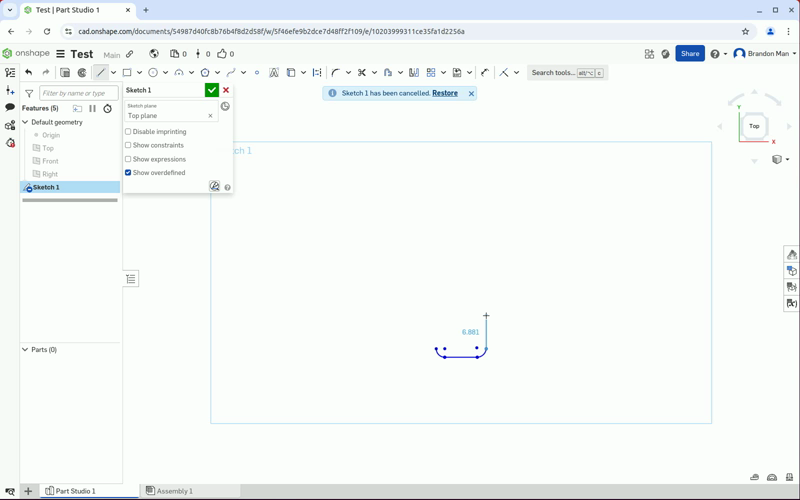
key_down(shift)
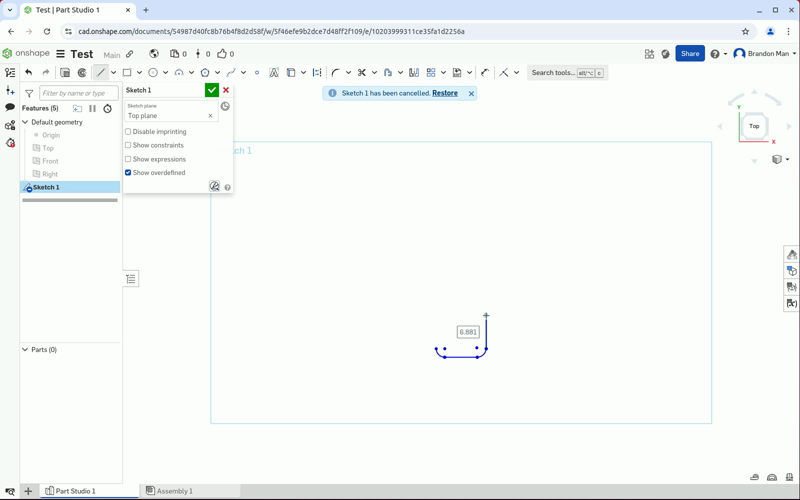
mouse_move(486, 252)
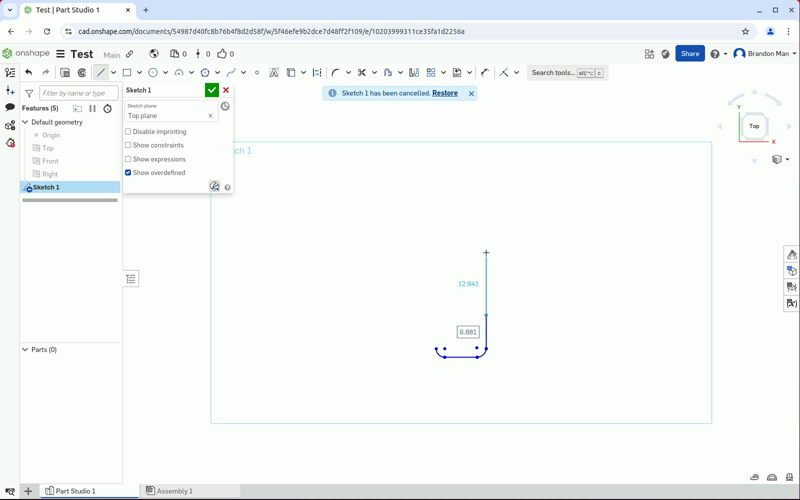
click(486, 252)
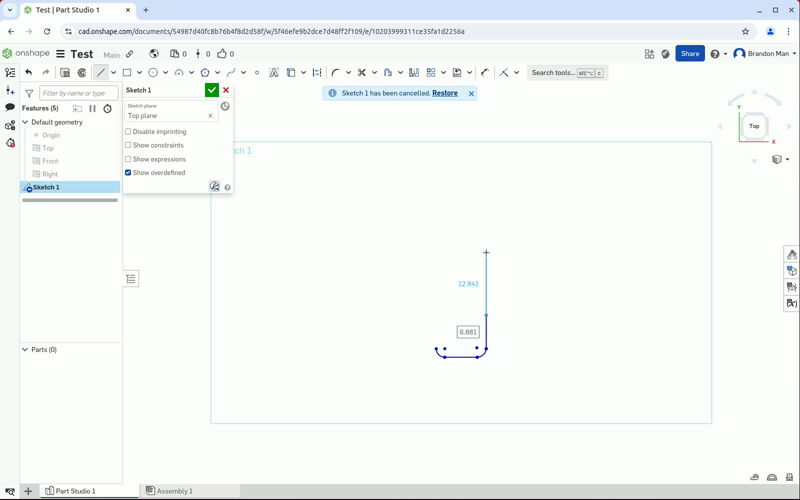
key_up(shift)
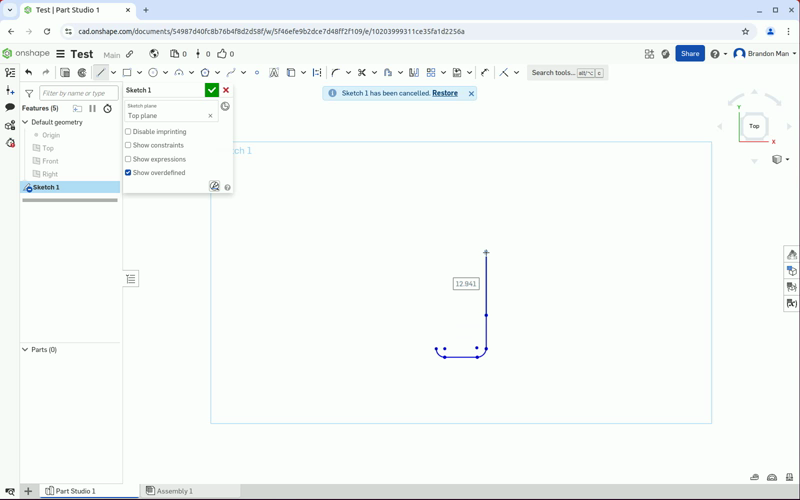
key_down(shift)
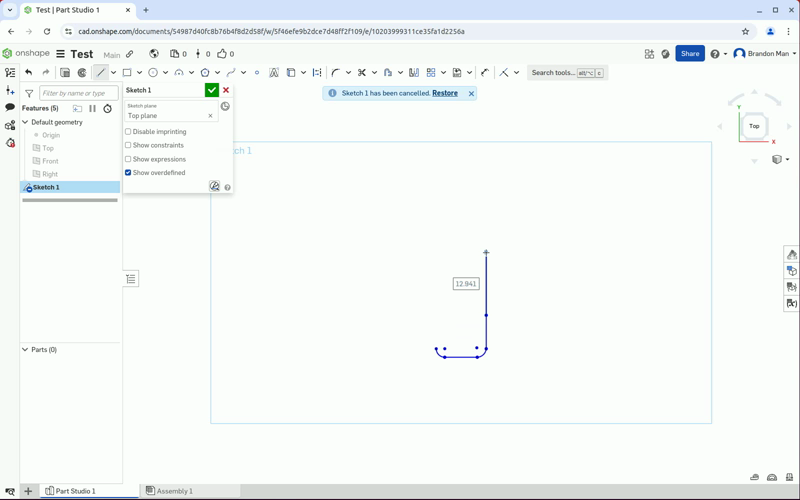
mouse_move(516, 252)
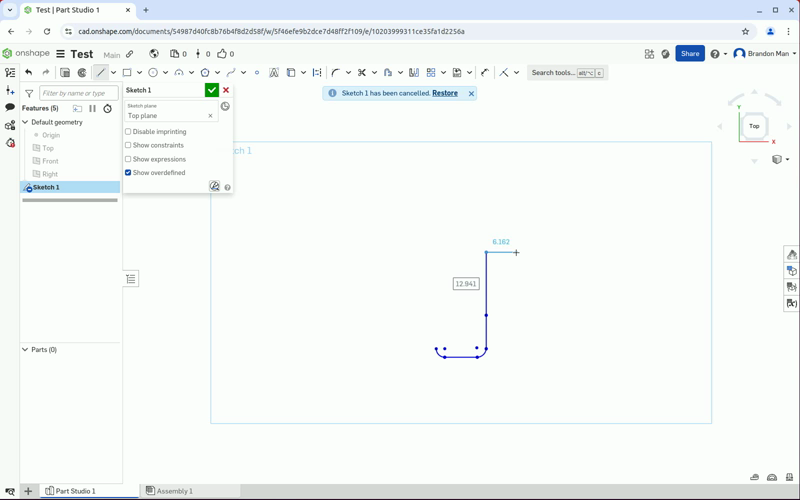
mouse_move(486, 218)
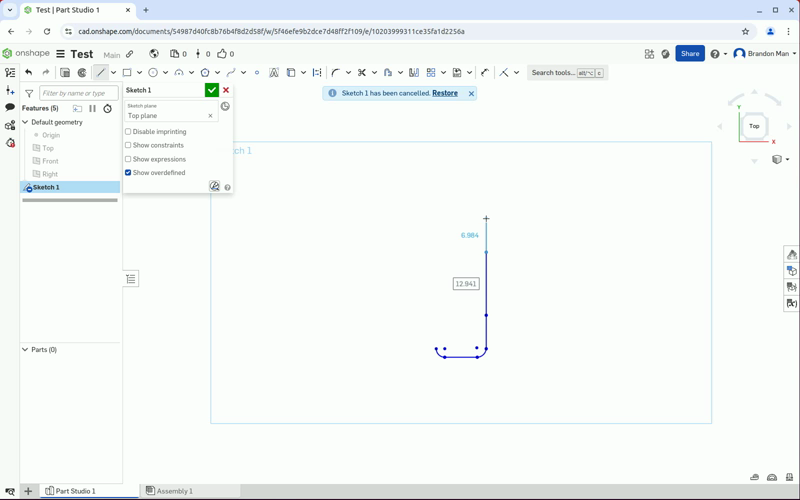
click(486, 218)
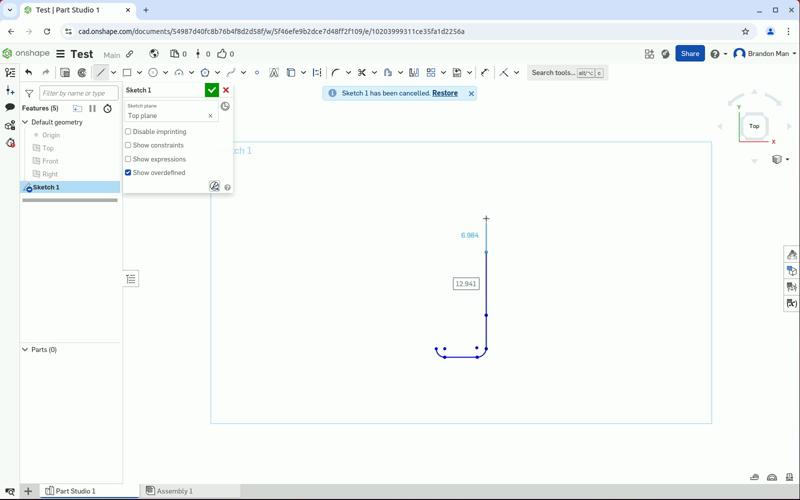
key_up(shift)
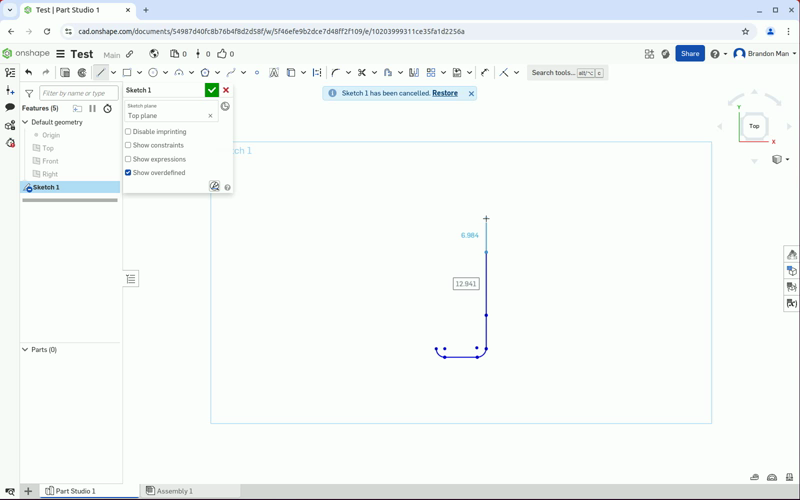
key(esc)
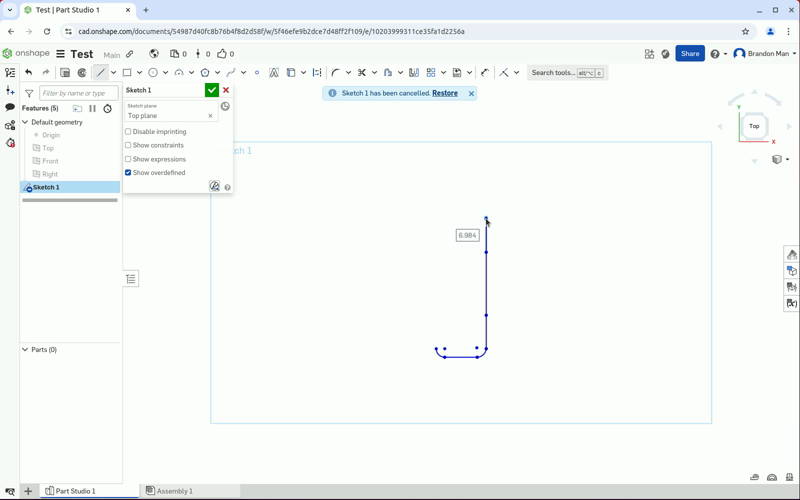
key(a)
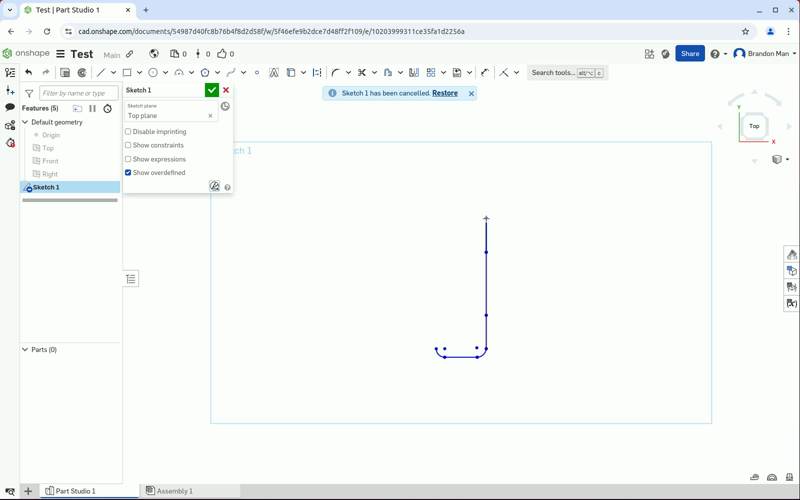
mouse_move(486, 218)
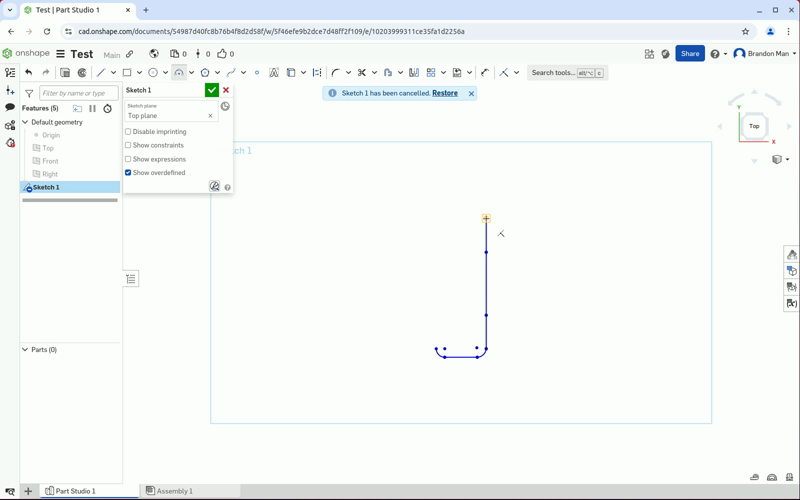
click(486, 218)
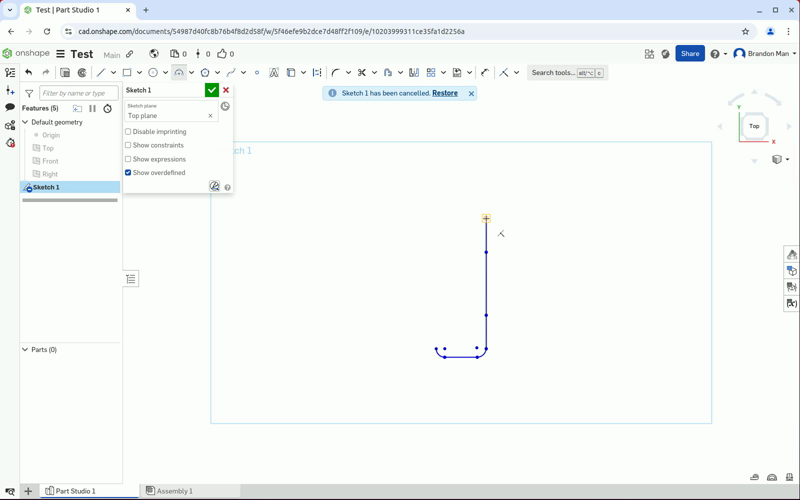
key_down(shift)
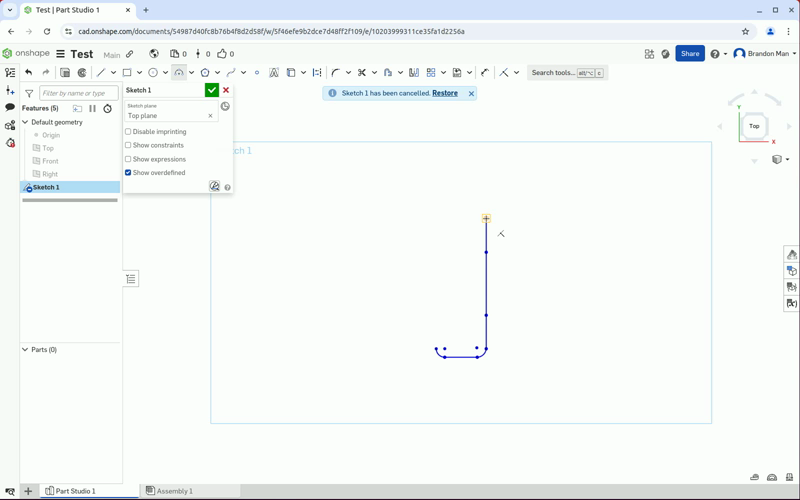
mouse_move(477, 209)
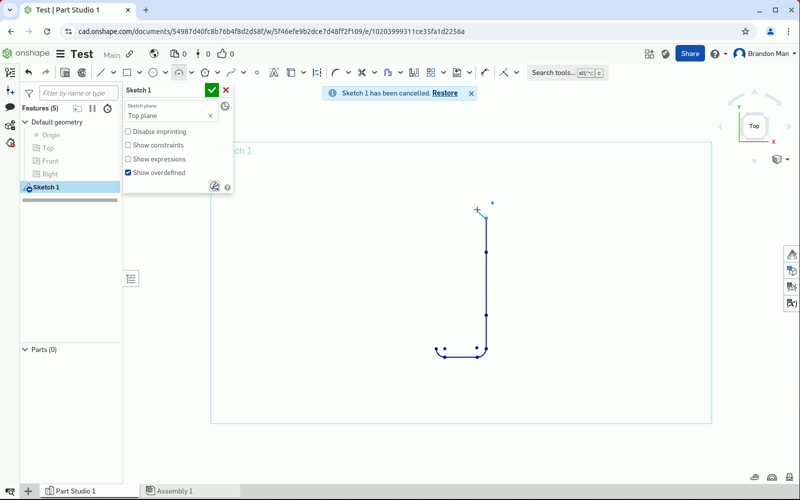
click(477, 209)
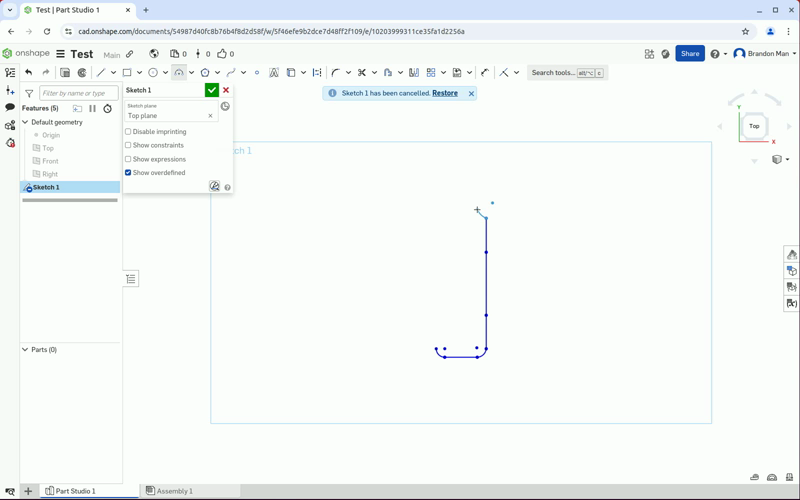
mouse_move(483, 212)
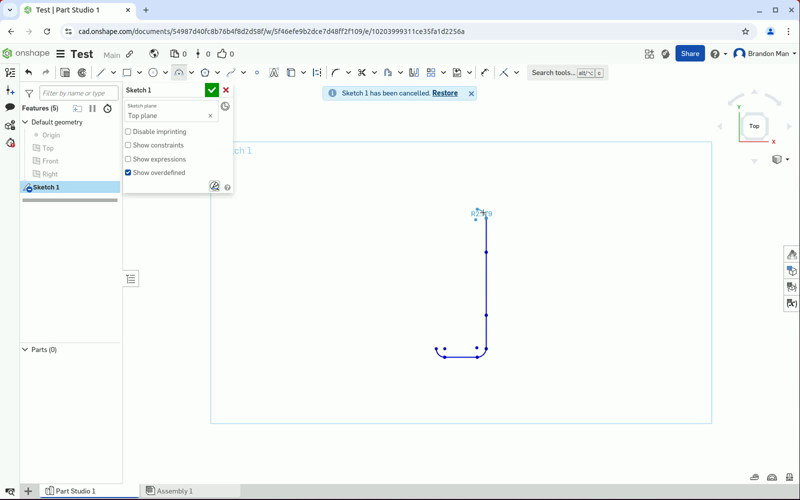
click(483, 212)
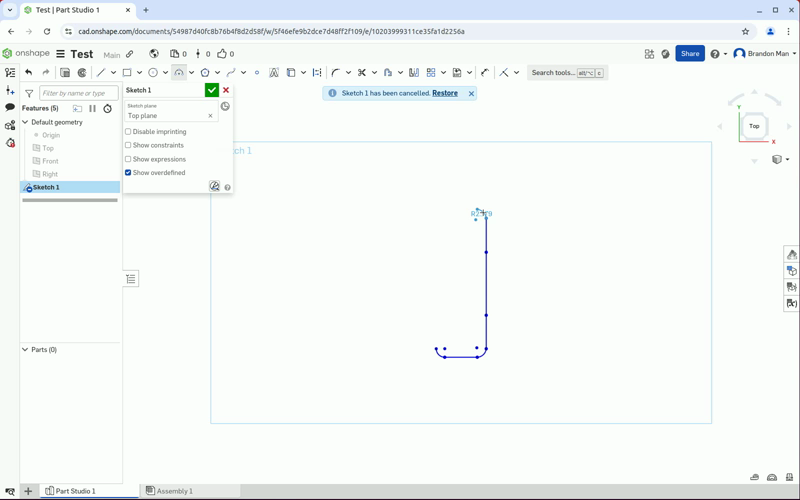
key_up(shift)
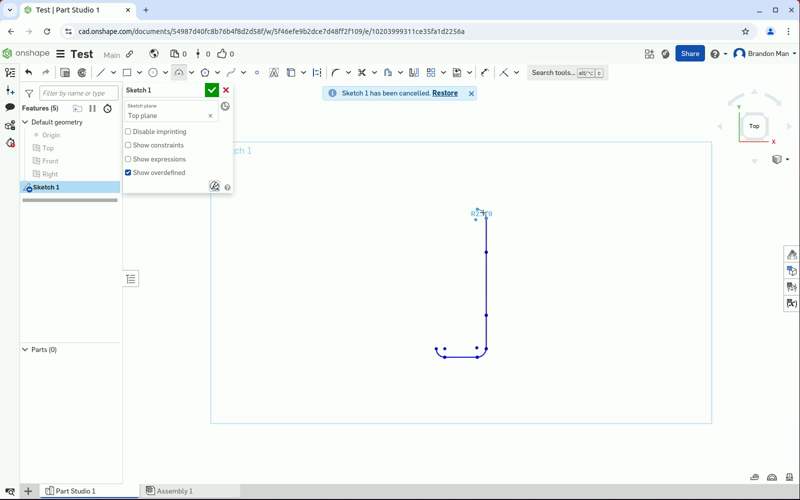
key(esc)
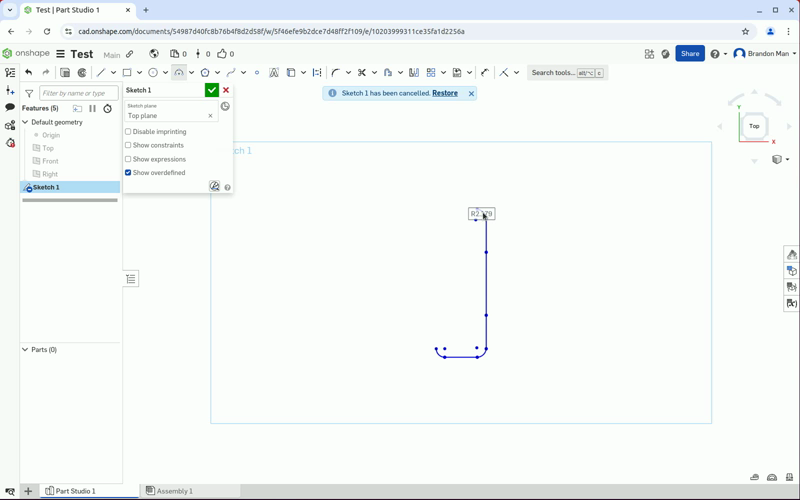
key(l)
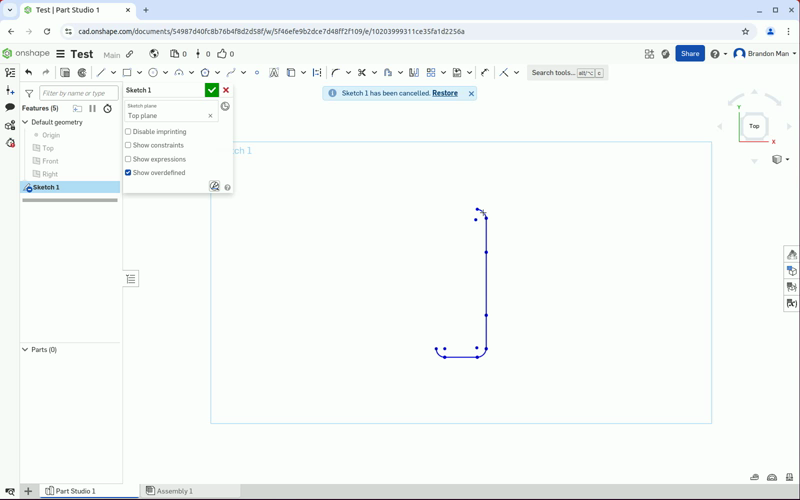
mouse_move(477, 209)
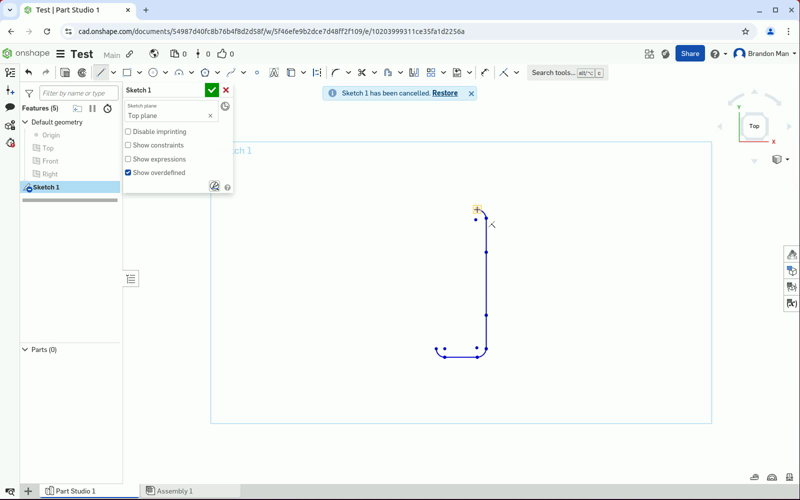
click(477, 209)
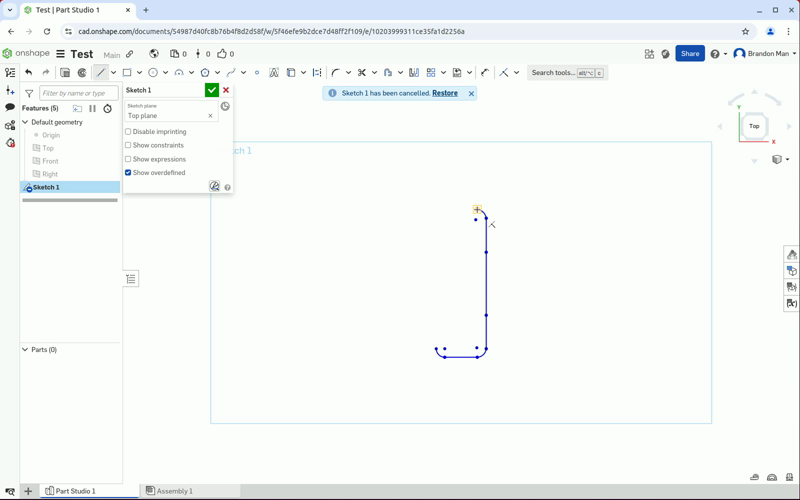
key_down(shift)
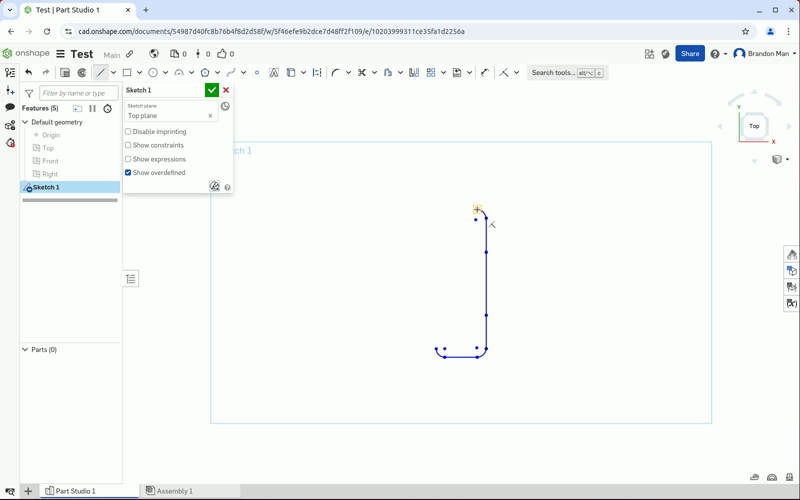
mouse_move(507, 209)
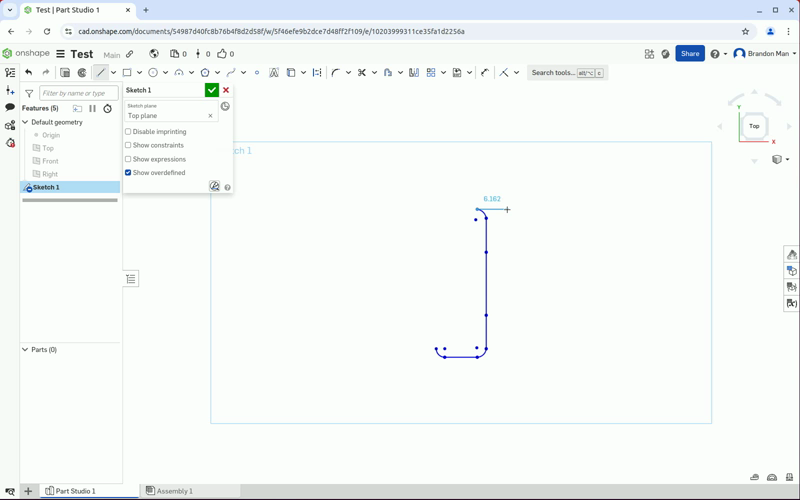
mouse_move(444, 209)
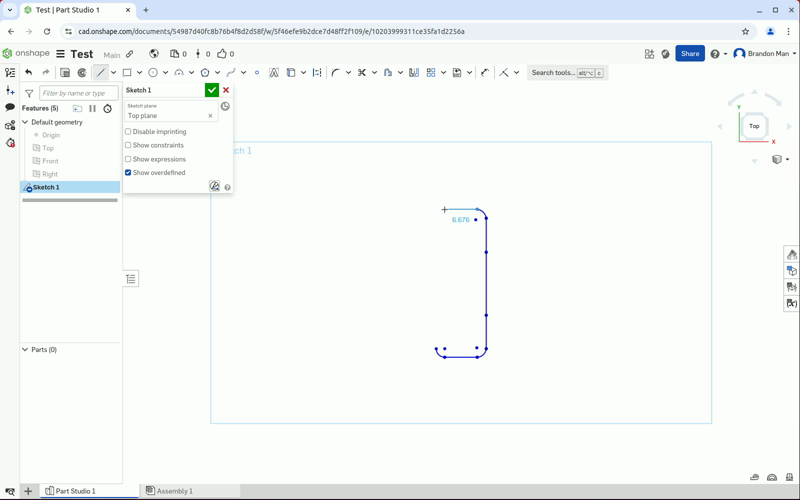
click(444, 209)
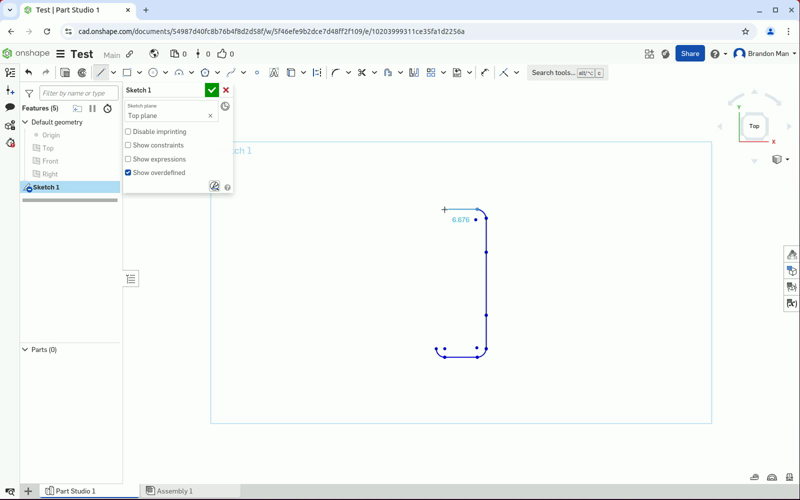
key_up(shift)
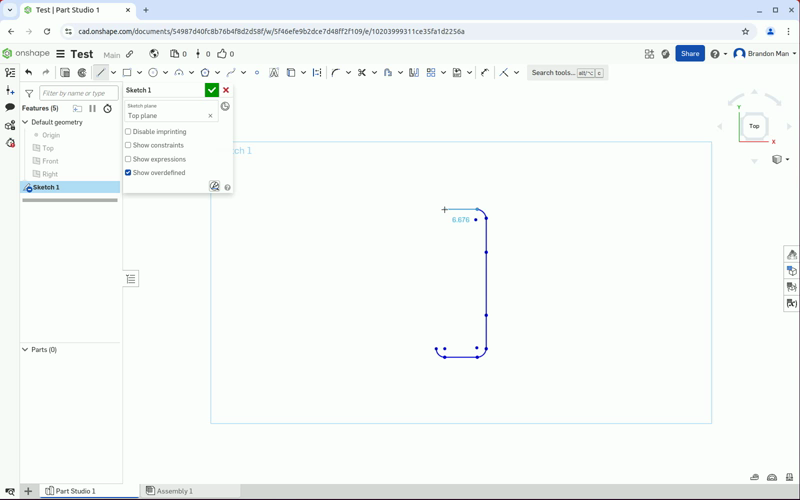
key(esc)
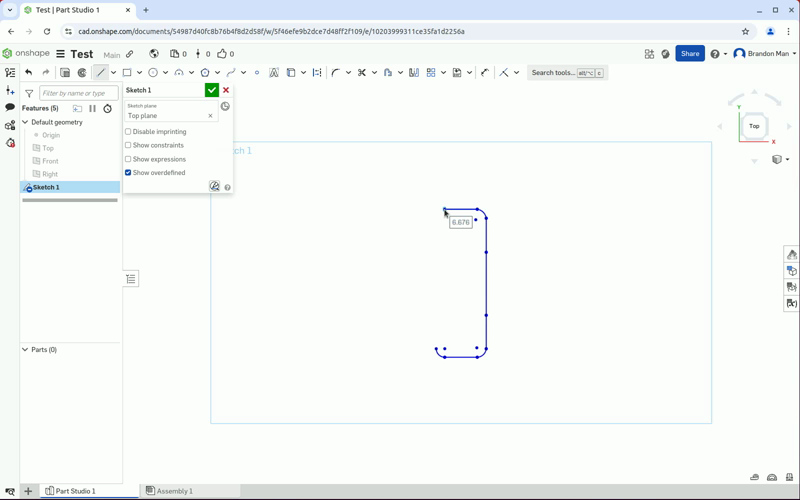
key(a)
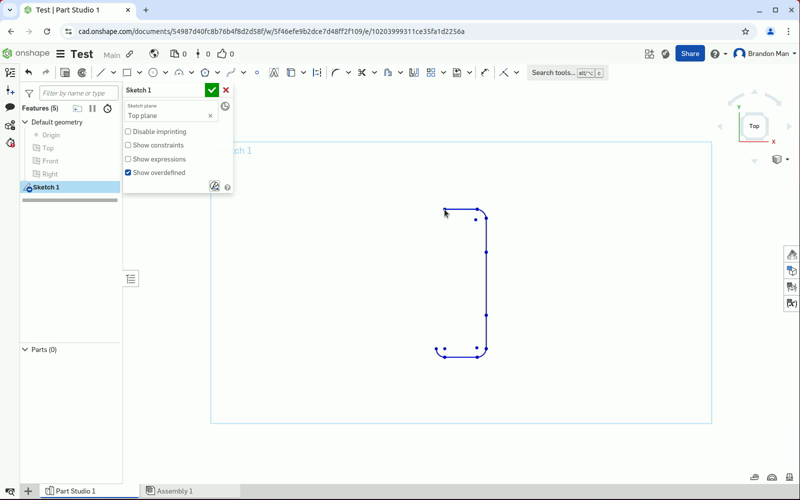
mouse_move(444, 209)
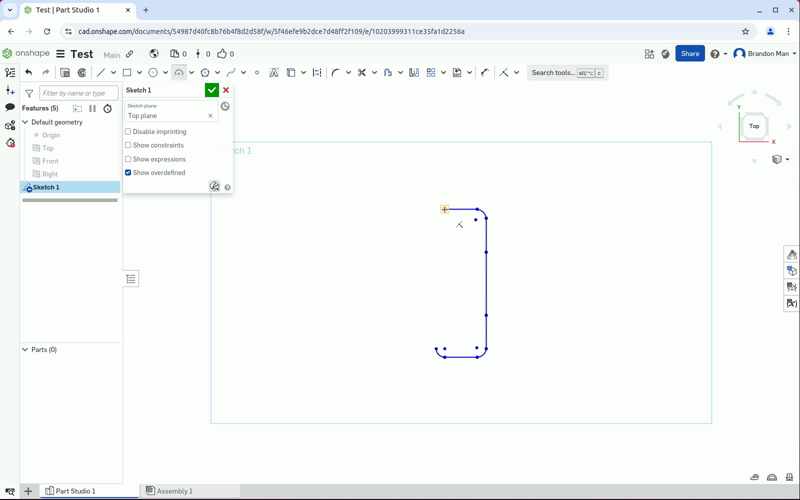
click(444, 209)
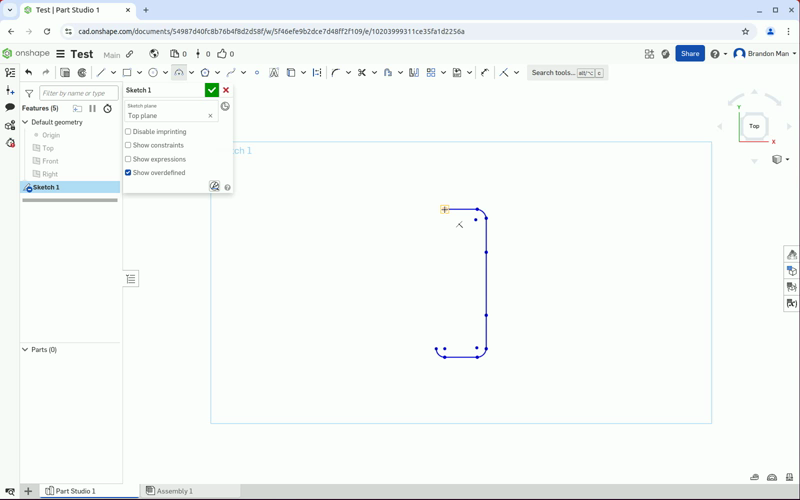
key_down(shift)
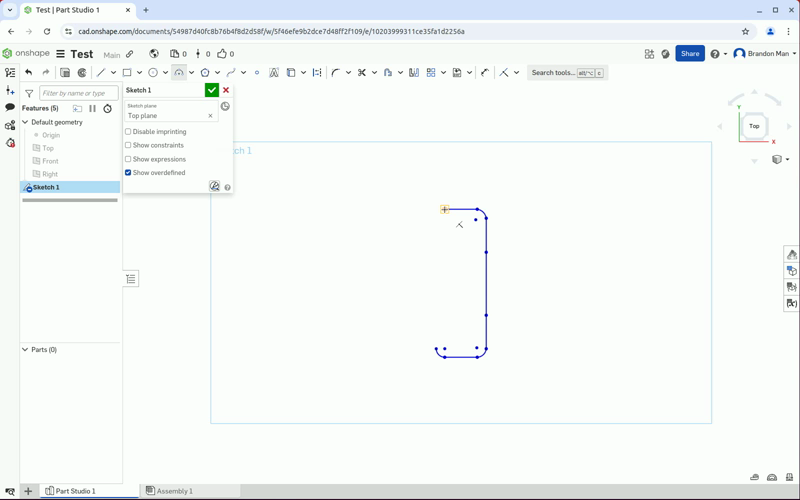
mouse_move(436, 218)
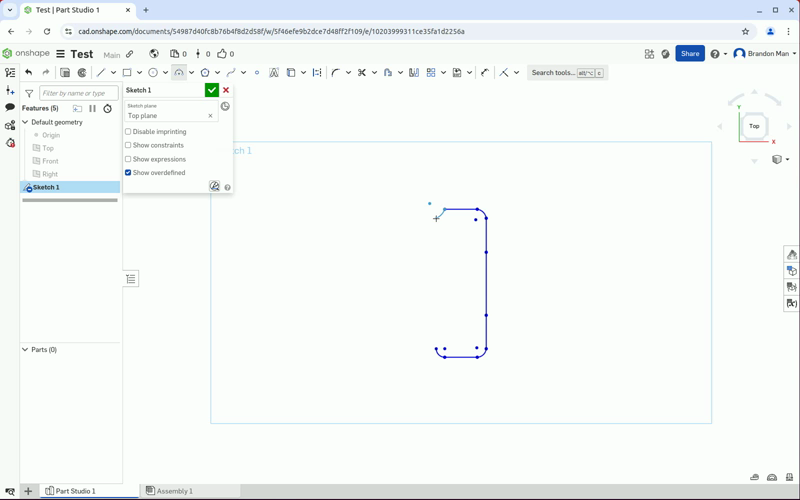
click(436, 218)
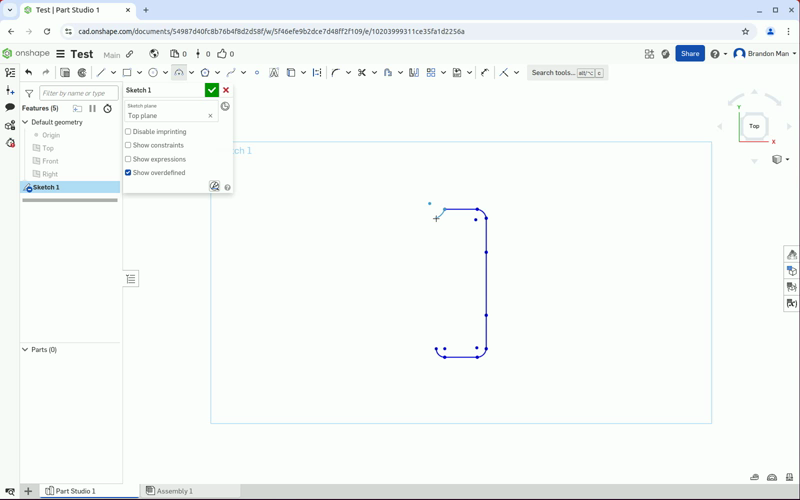
mouse_move(438, 212)
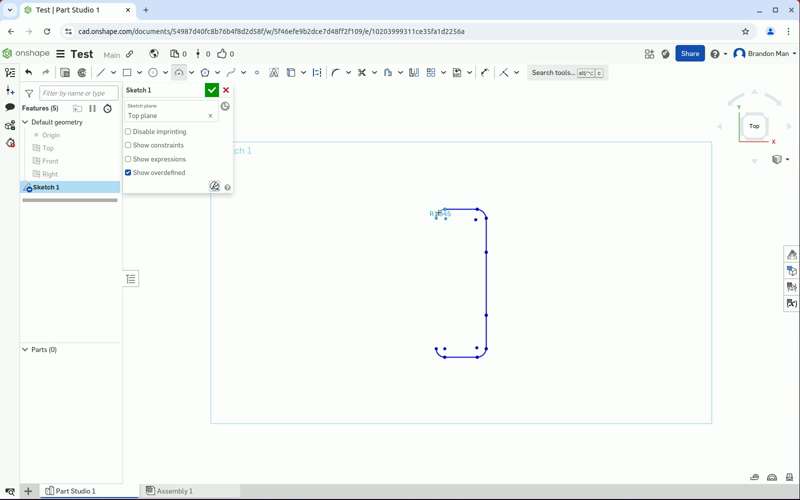
click(438, 212)
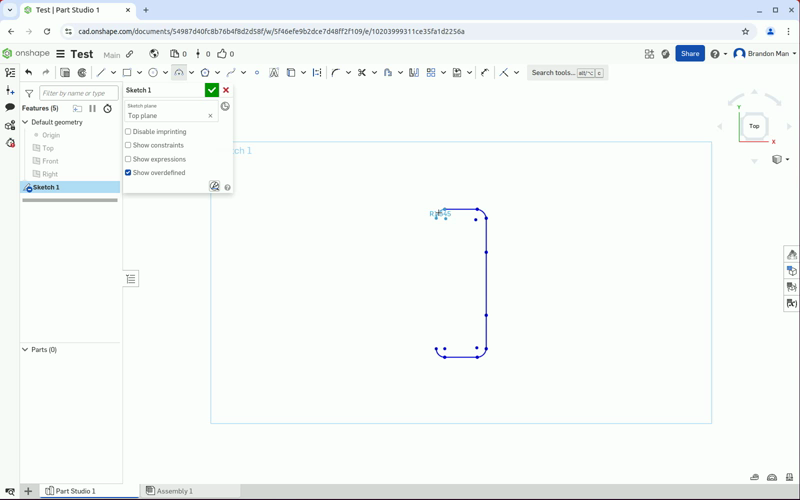
key_up(shift)
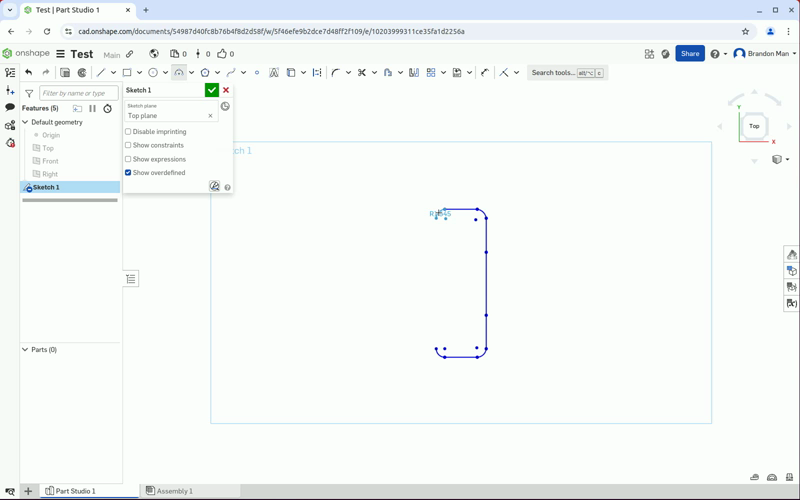
key(esc)
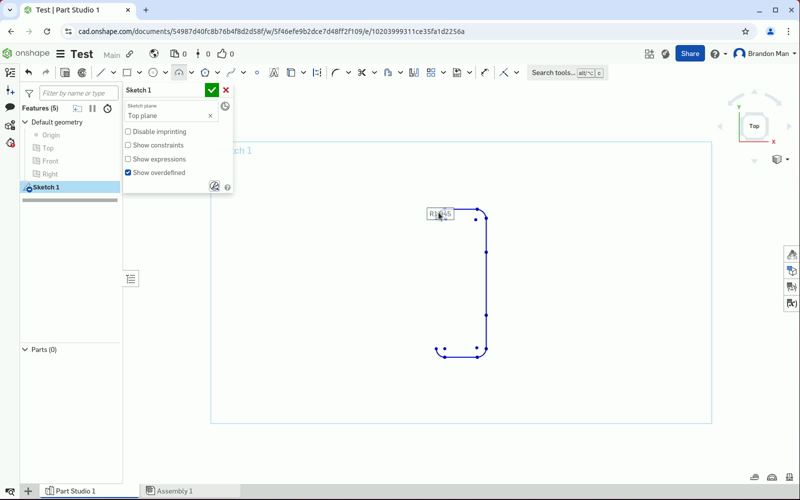
key(l)
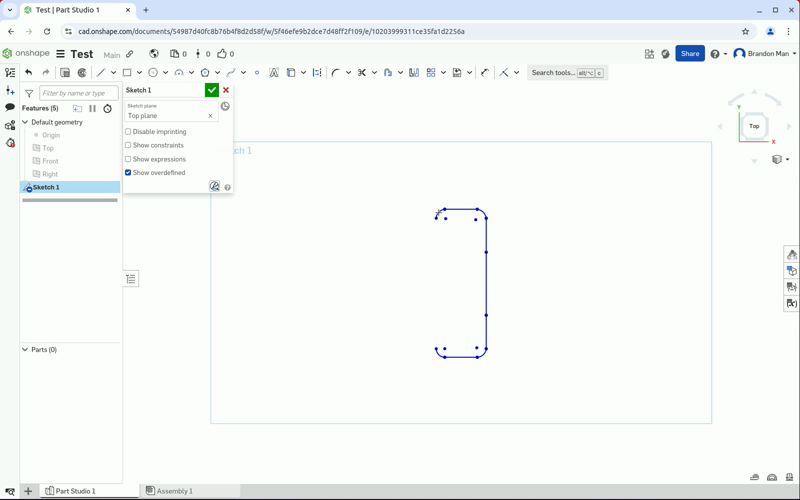
mouse_move(436, 218)
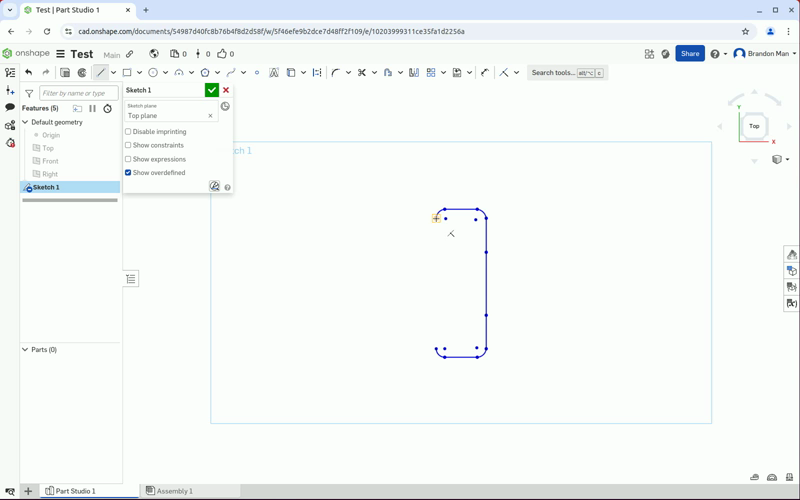
click(436, 218)
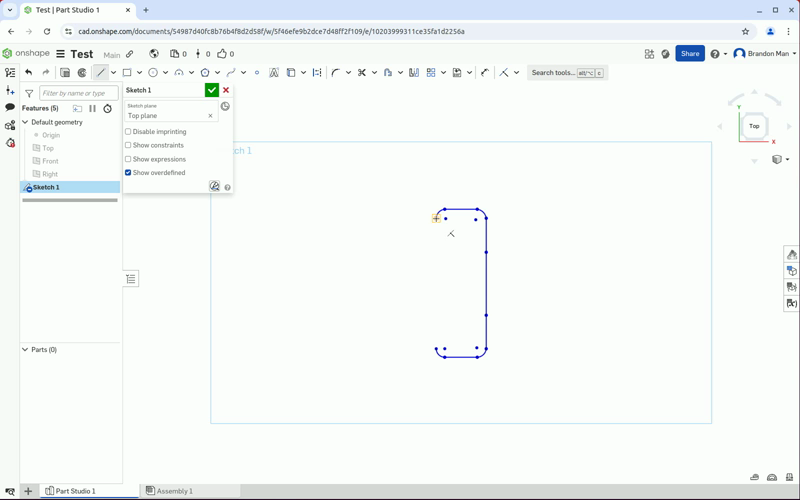
key_down(shift)
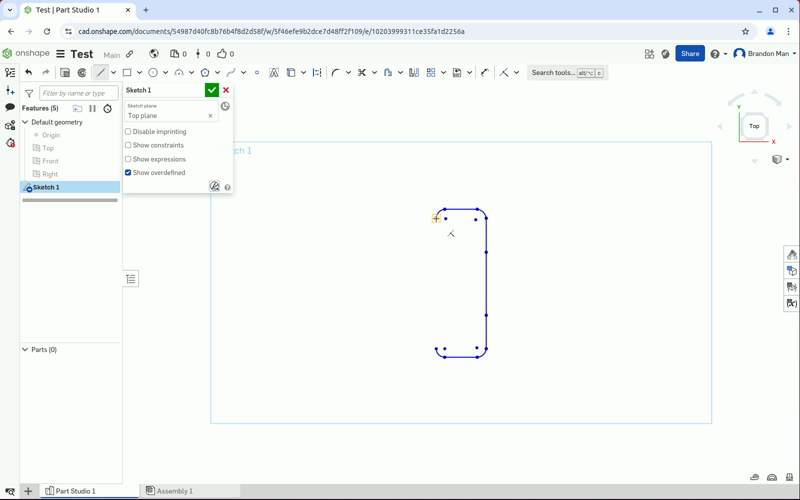
mouse_move(466, 218)
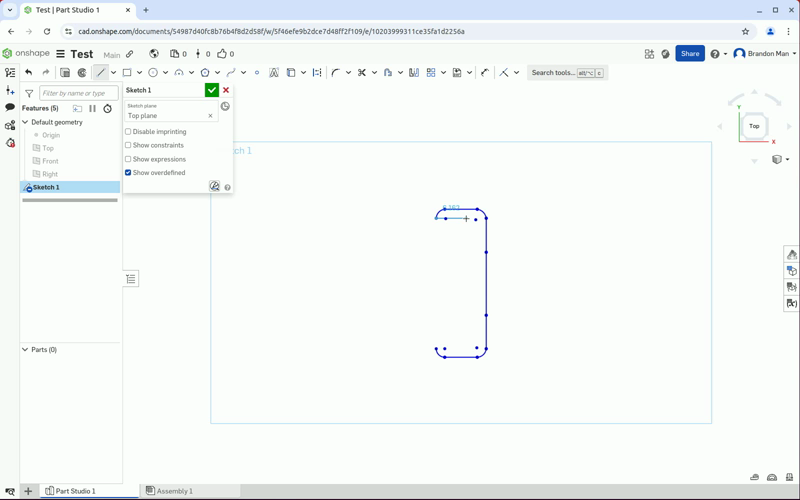
mouse_move(436, 252)
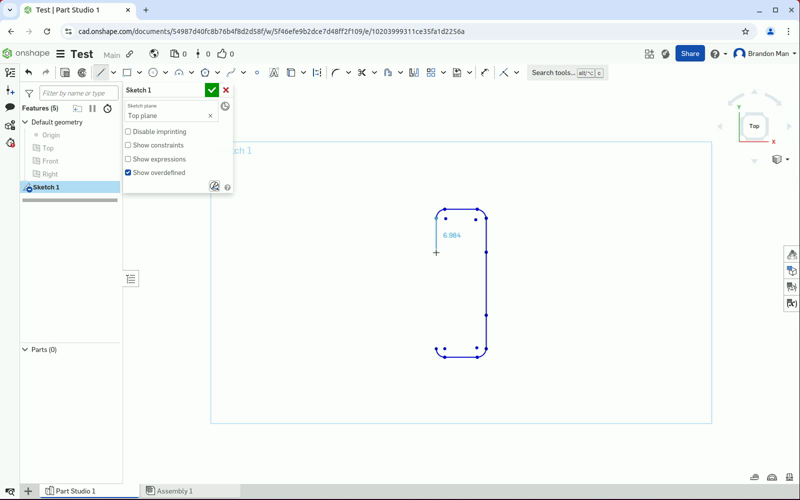
click(436, 252)
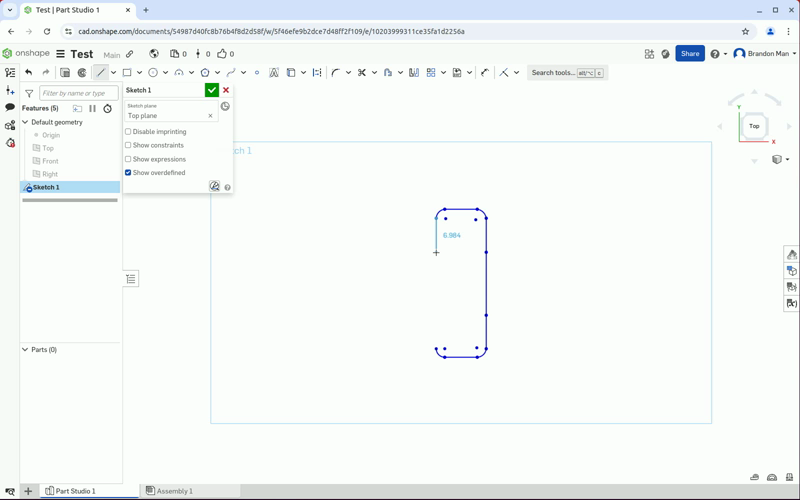
key_up(shift)
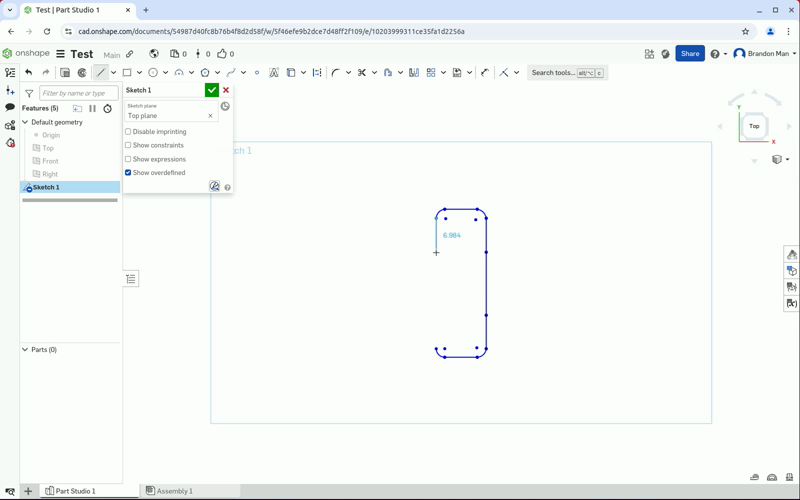
key_down(shift)
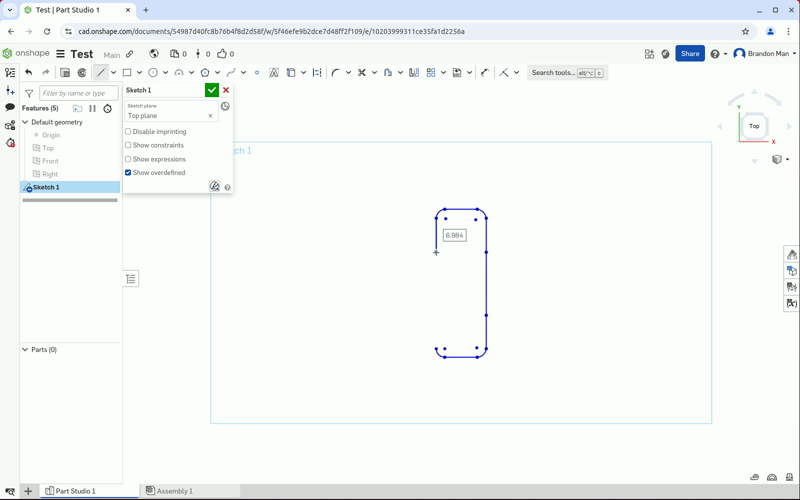
mouse_move(436, 315)
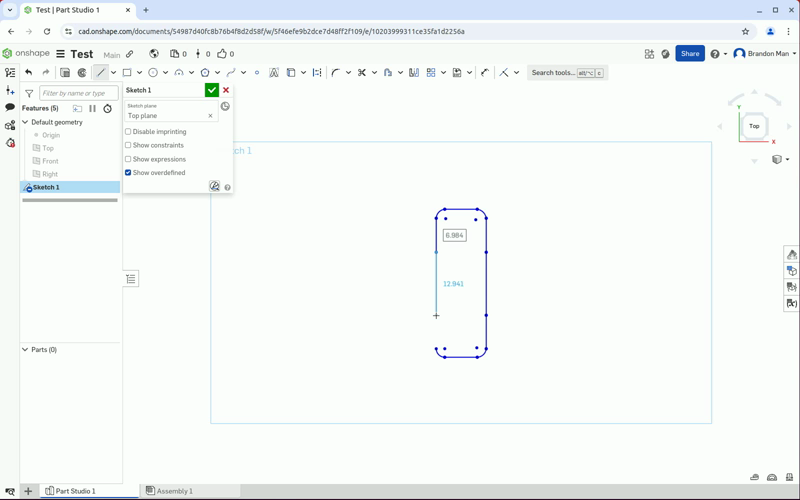
click(436, 315)
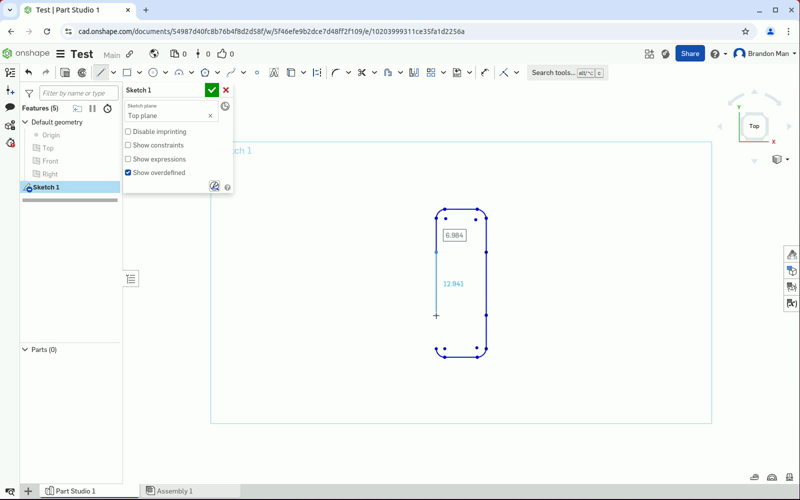
key_up(shift)
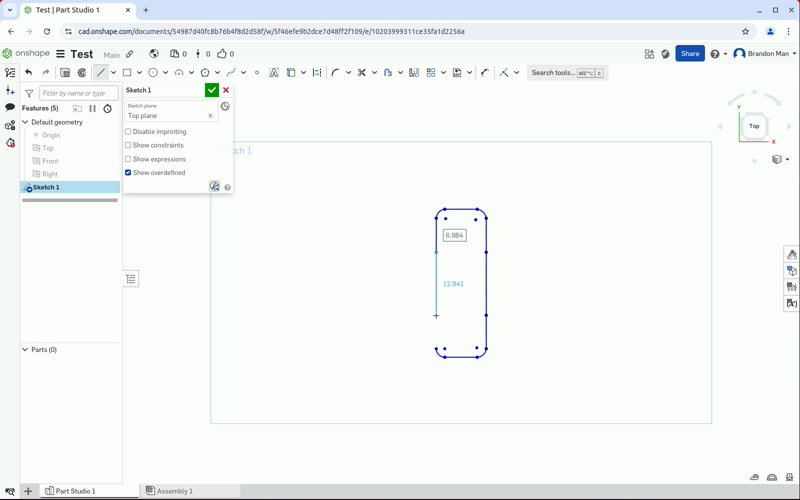
mouse_move(466, 315)
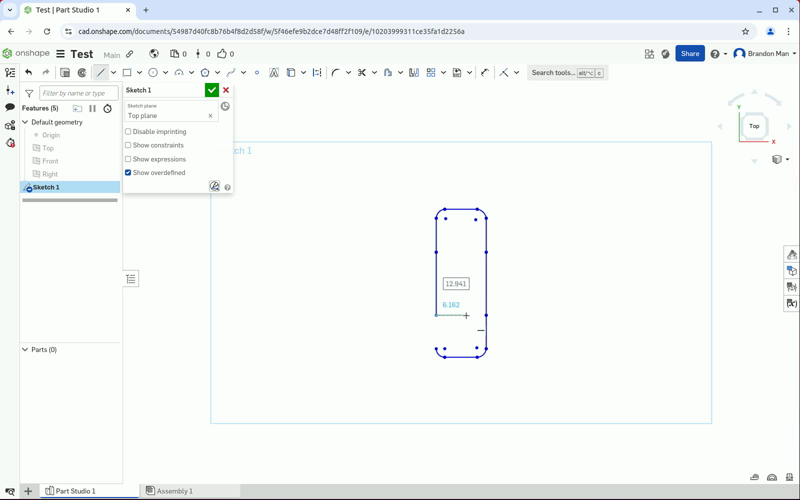
key_down(shift)
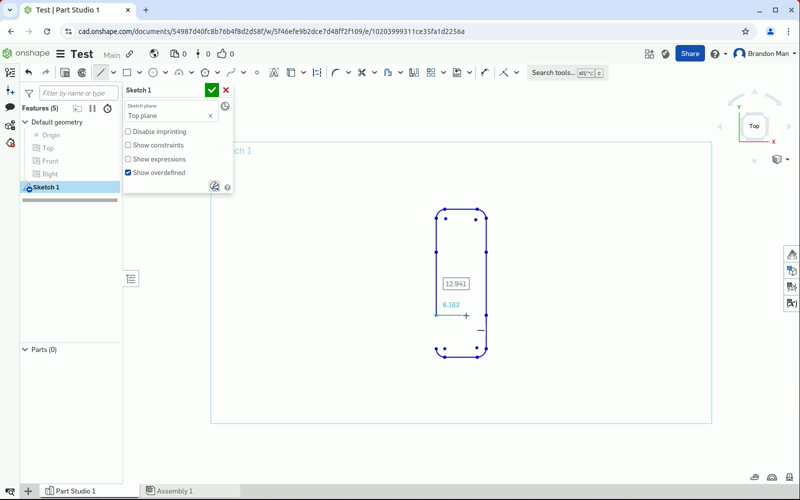
mouse_move(436, 348)
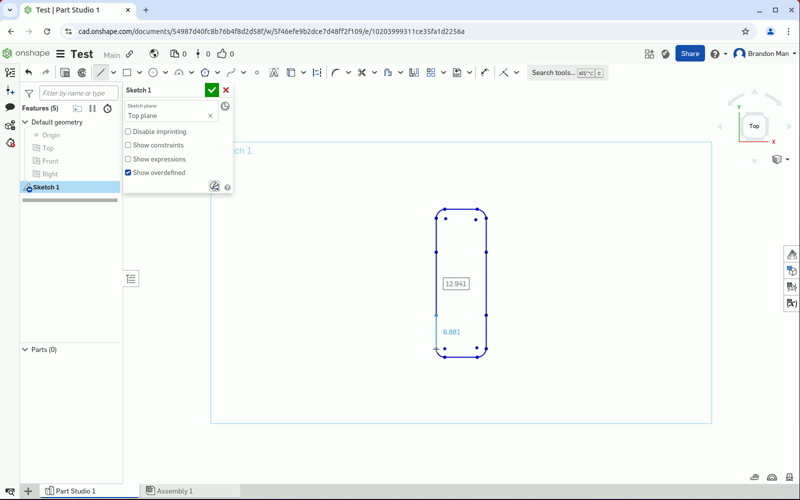
key_up(shift)
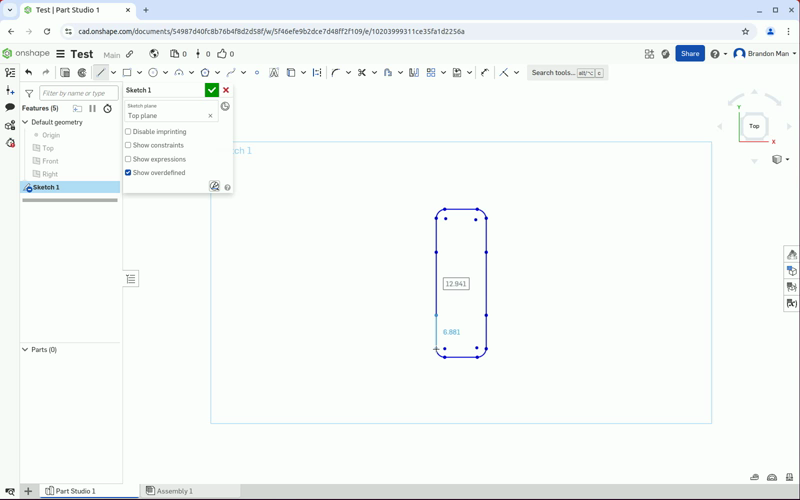
click(436, 348)
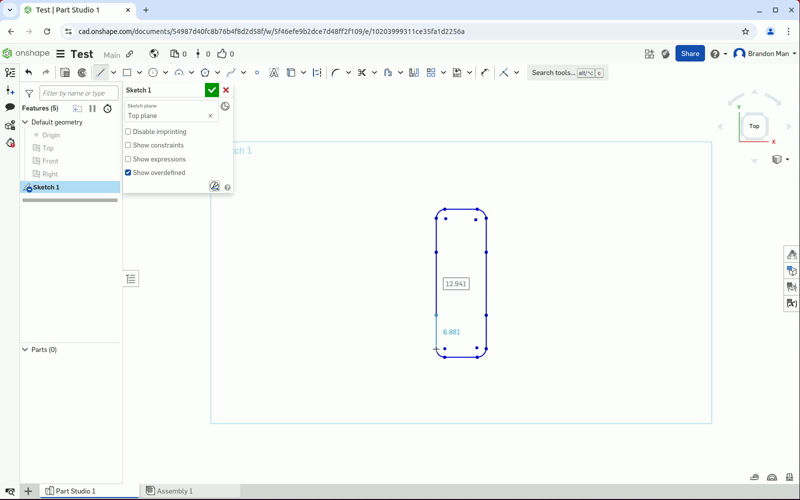
key(esc)
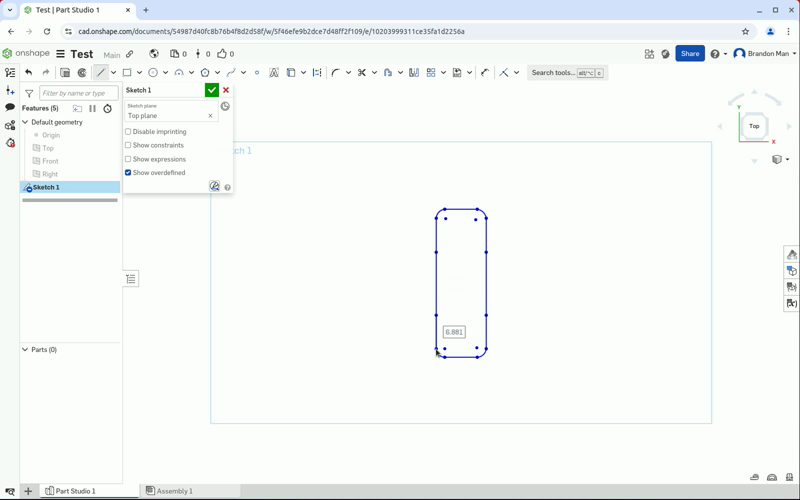
key(c)
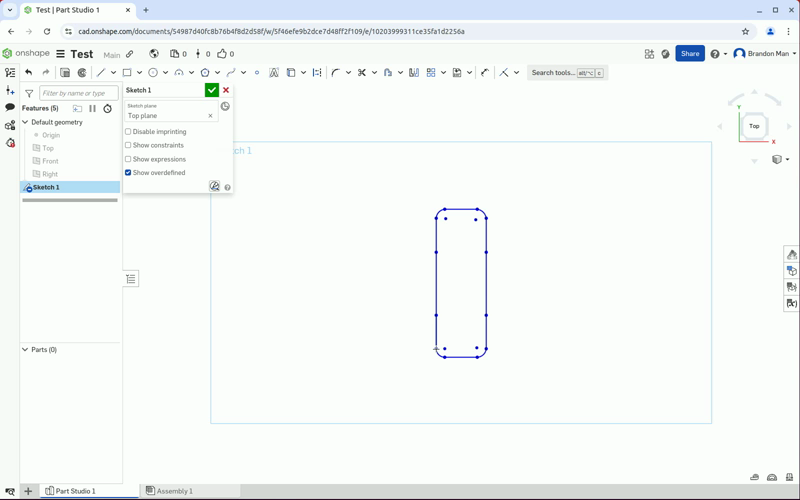
key_down(shift)
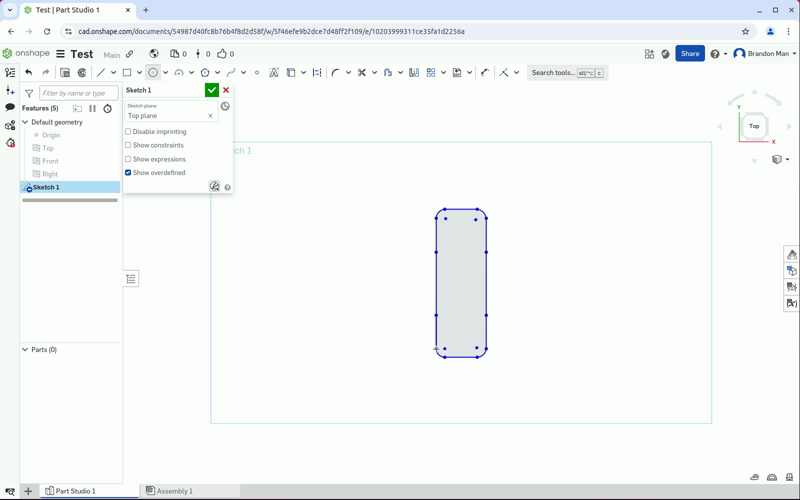
mouse_move(461, 333)
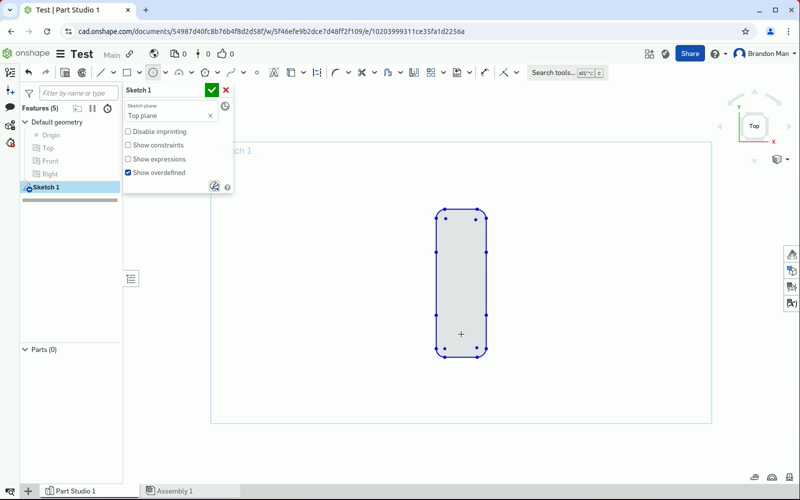
click(461, 333)
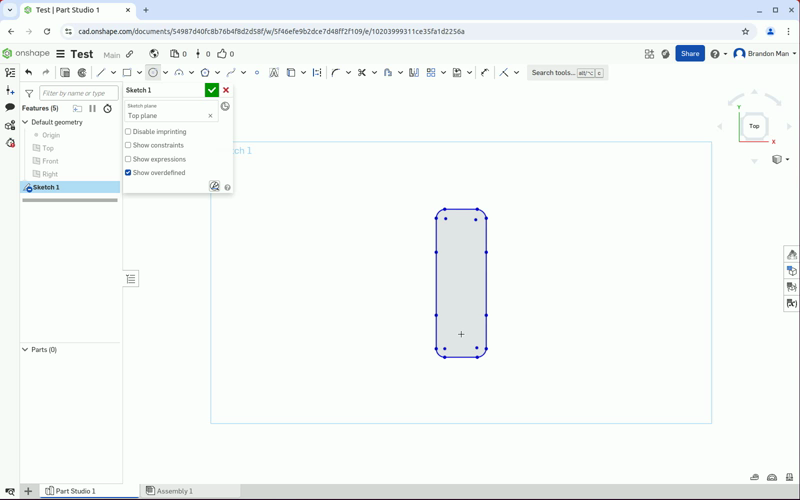
key_up(shift)
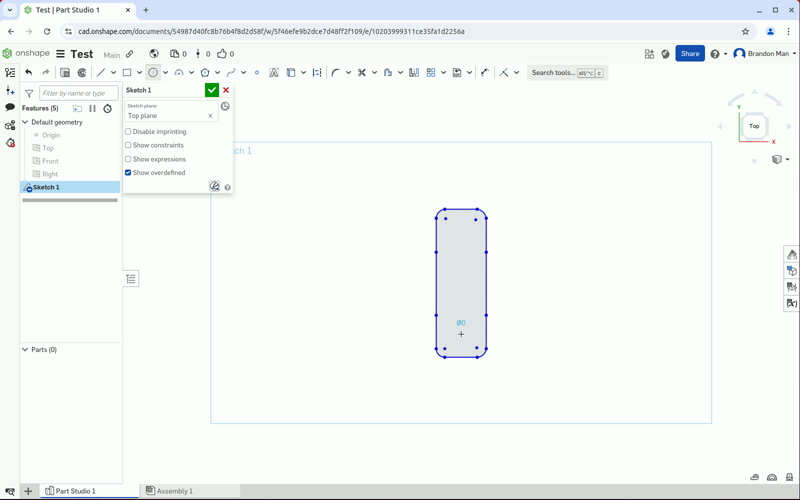
mouse_move(479, 333)
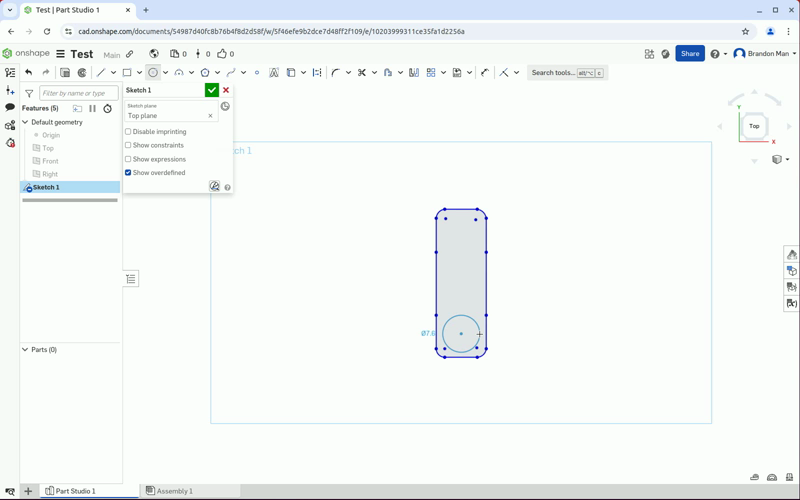
click(479, 333)
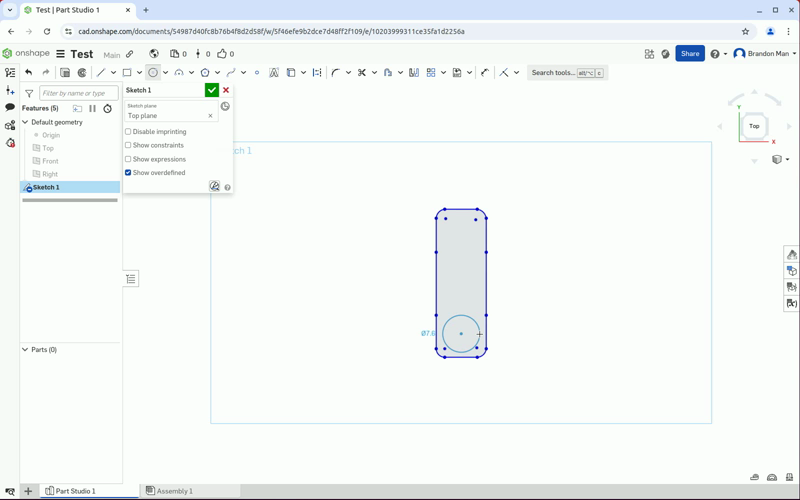
key(esc)
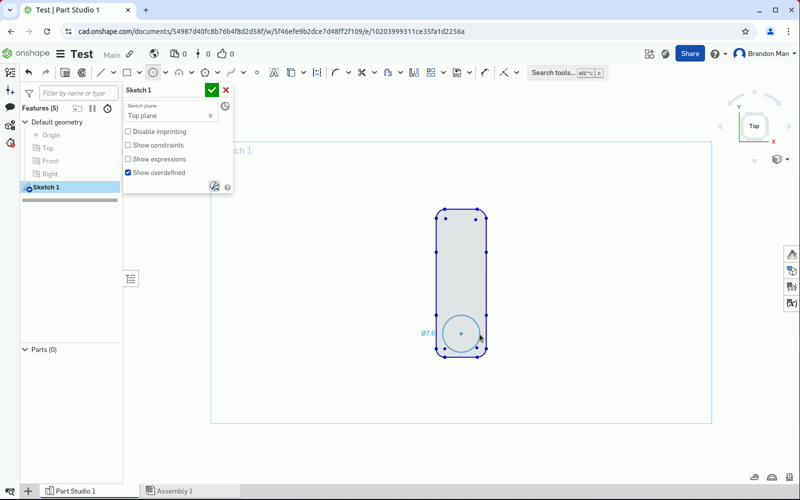
key(c)
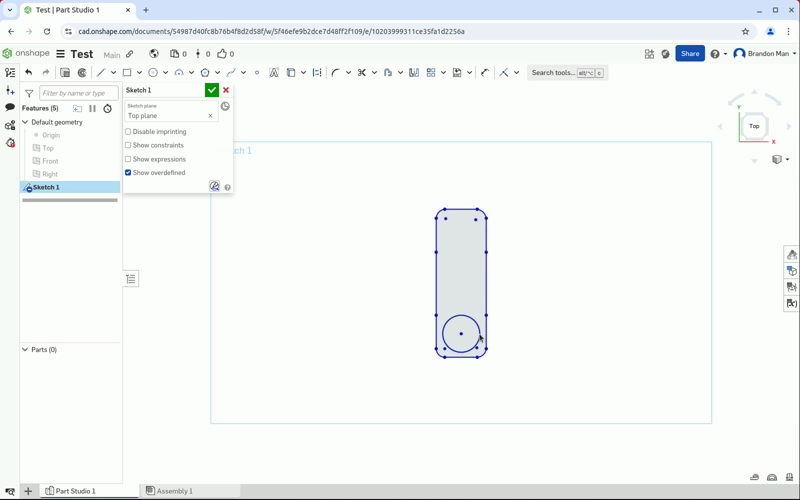
key_down(shift)
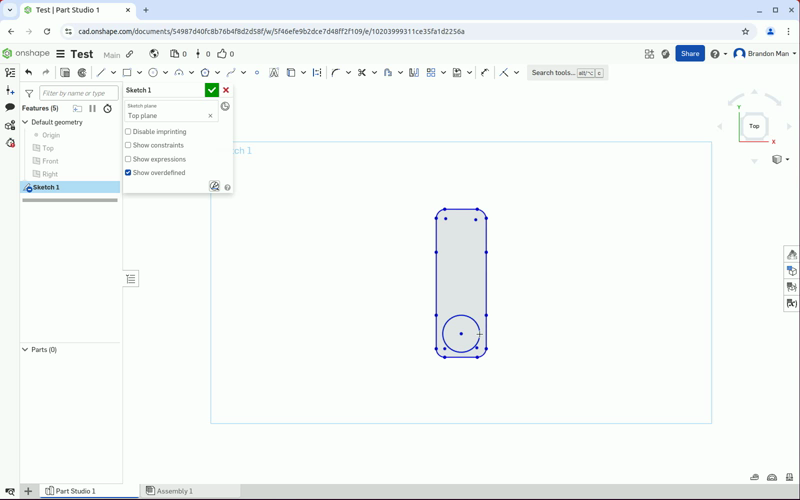
mouse_move(461, 282)
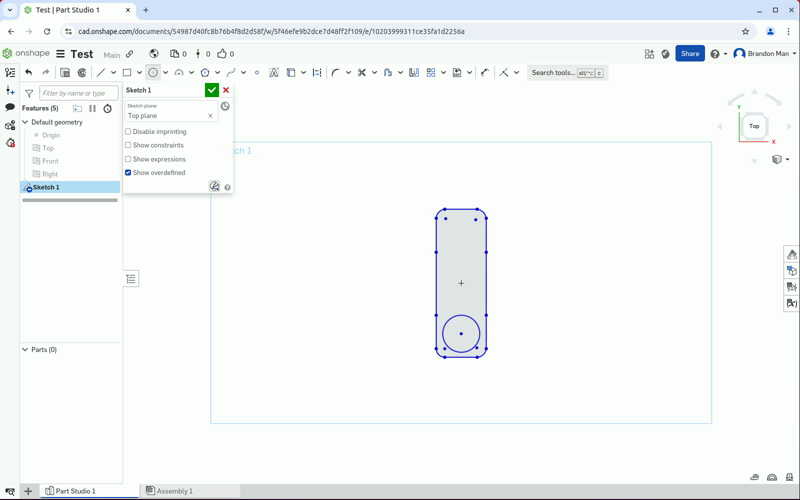
click(461, 282)
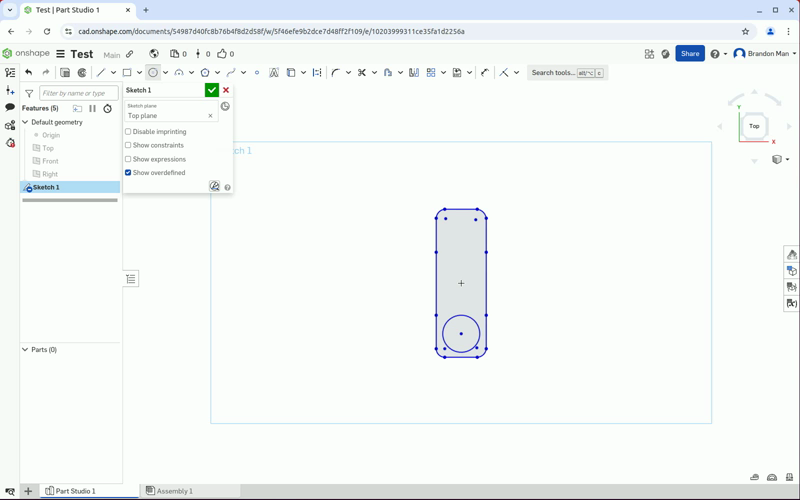
key_up(shift)
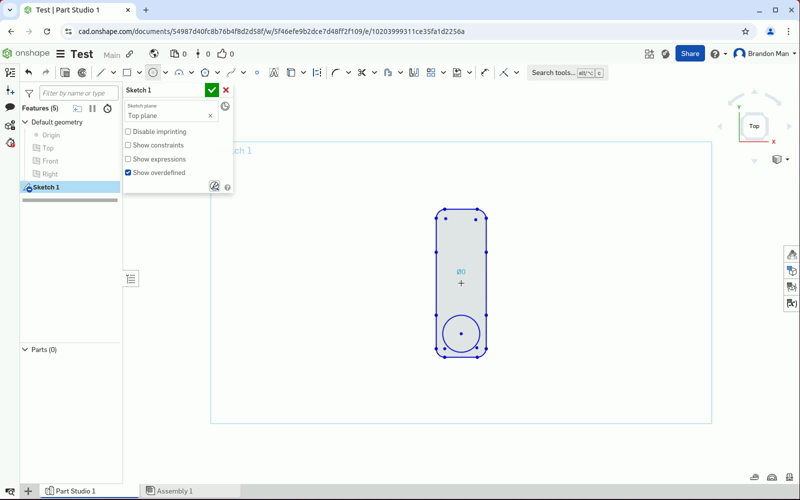
mouse_move(479, 282)
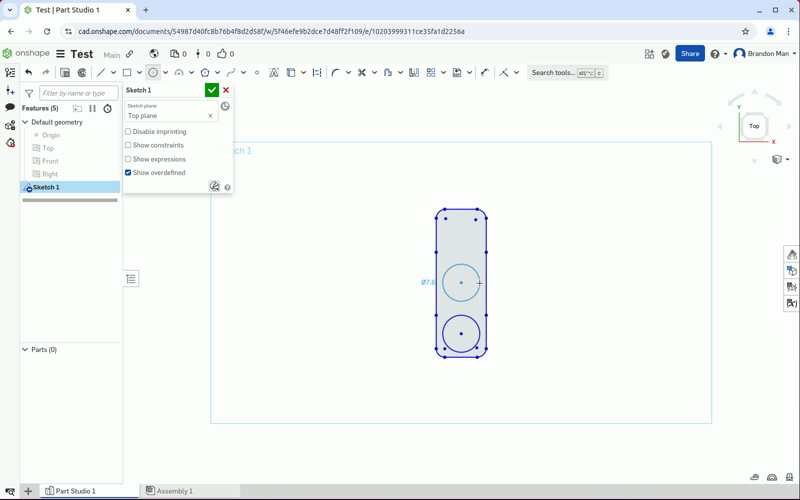
click(479, 282)
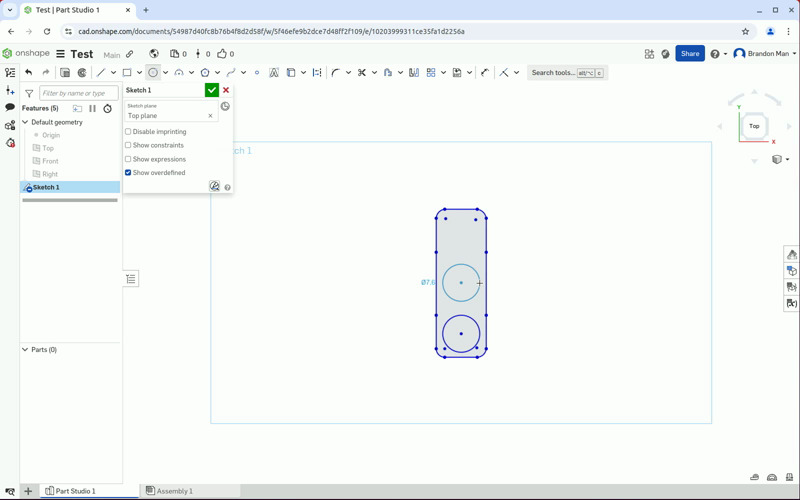
key(esc)
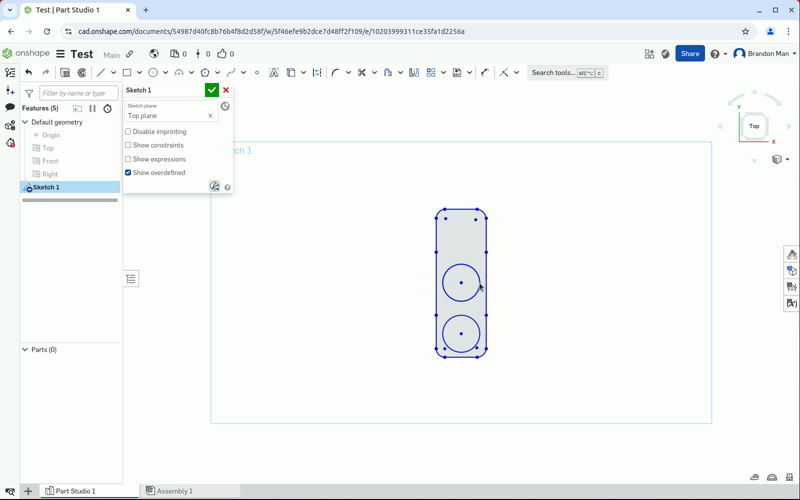
key(c)
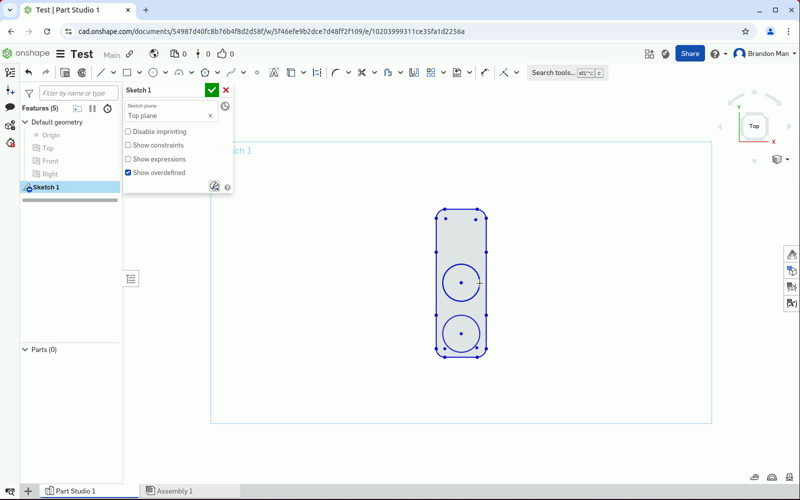
key_down(shift)
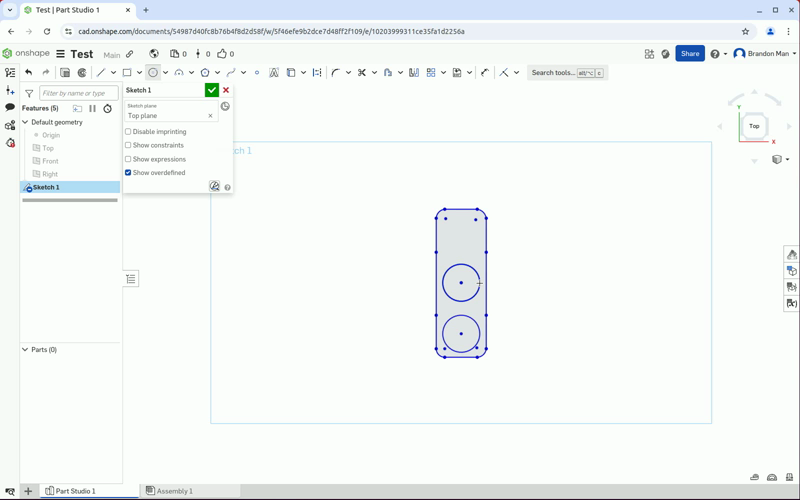
mouse_move(461, 231)
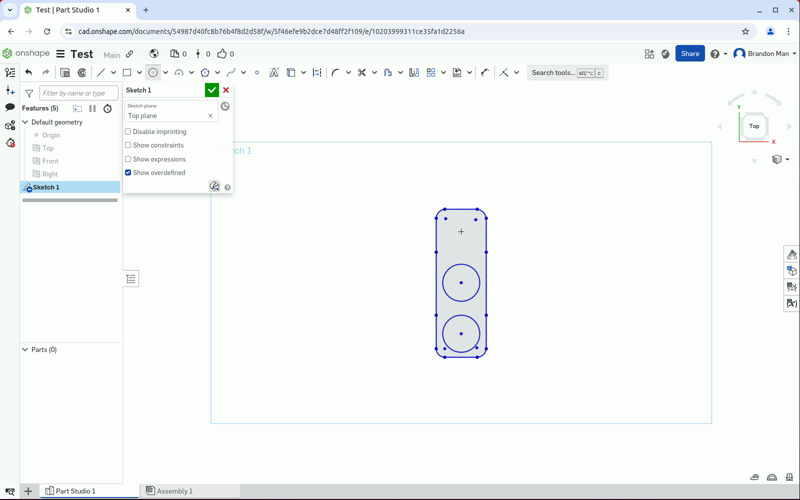
click(461, 231)
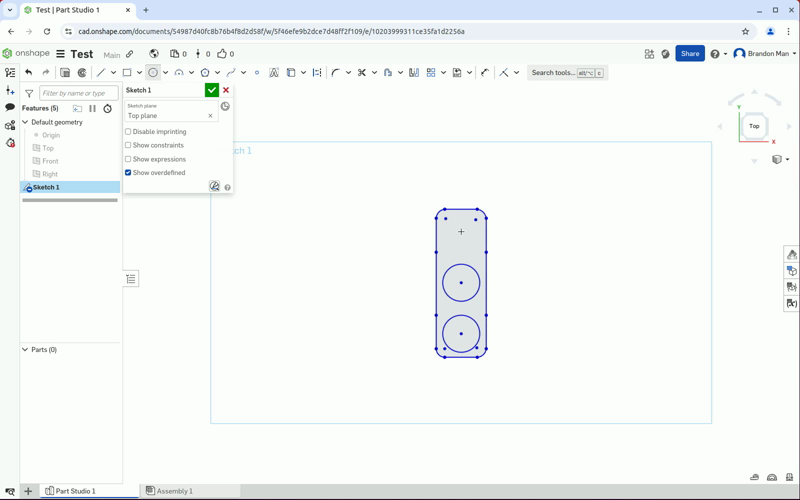
key_up(shift)
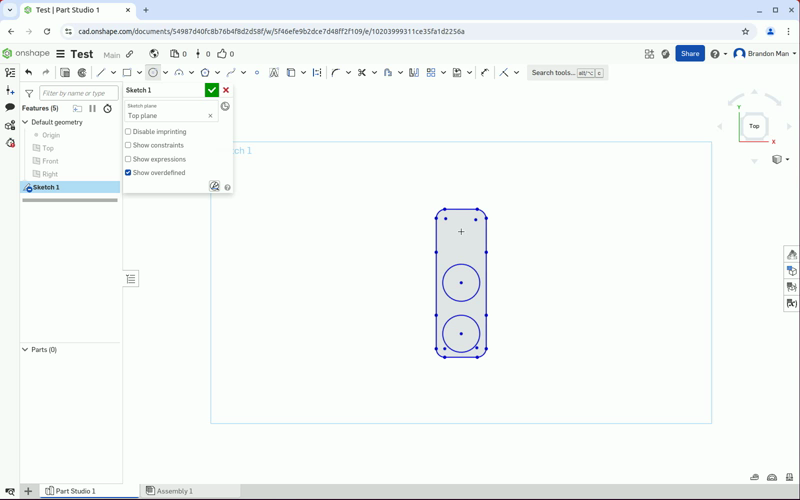
mouse_move(479, 231)
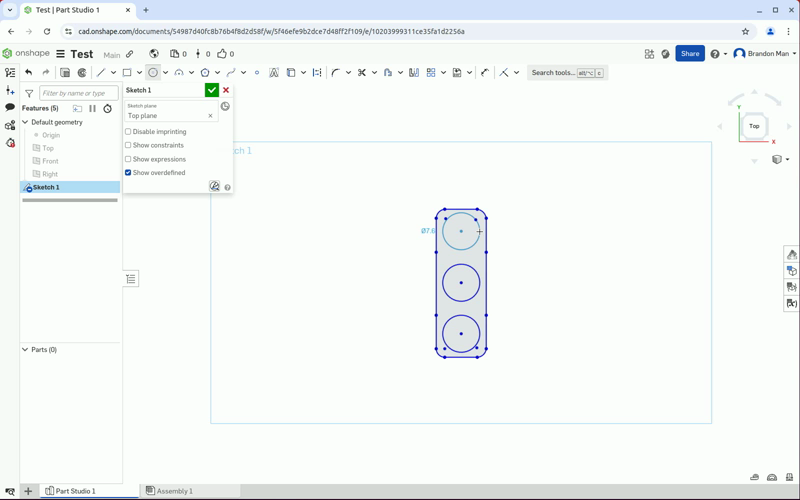
click(479, 231)
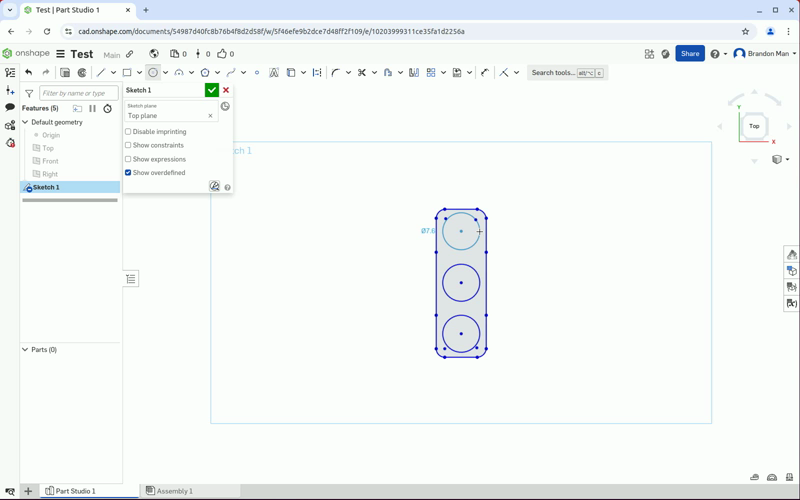
key(esc)
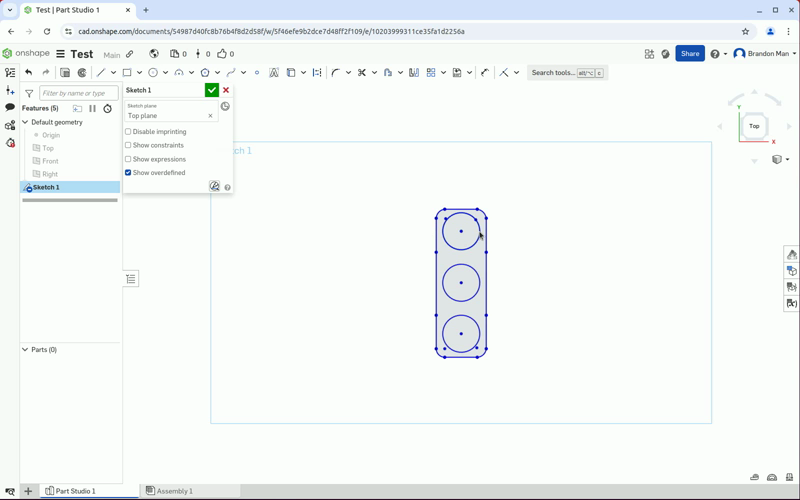
mouse_move(449, 307)
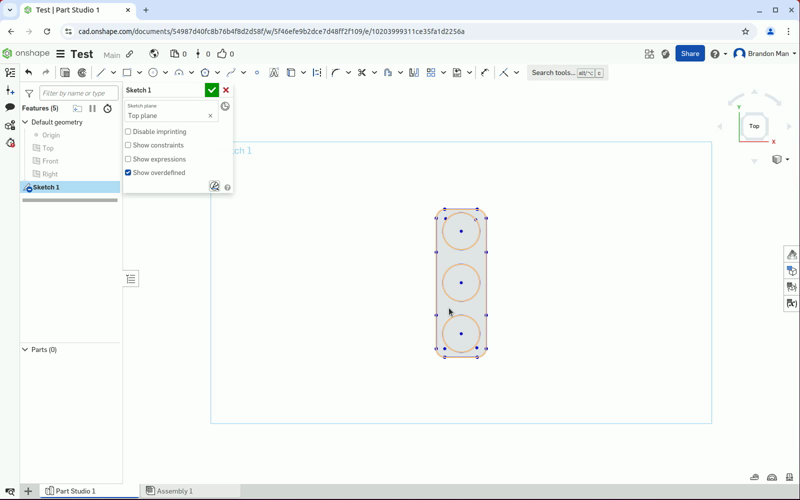
click(449, 307)
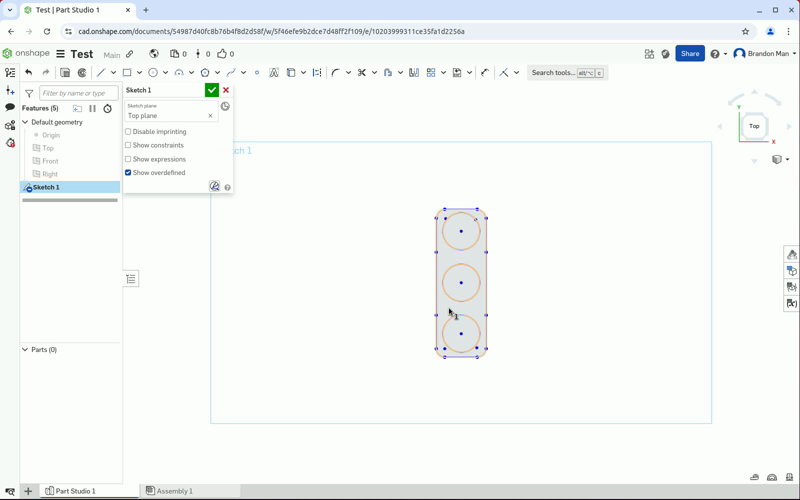
mouse_move(73, 352)
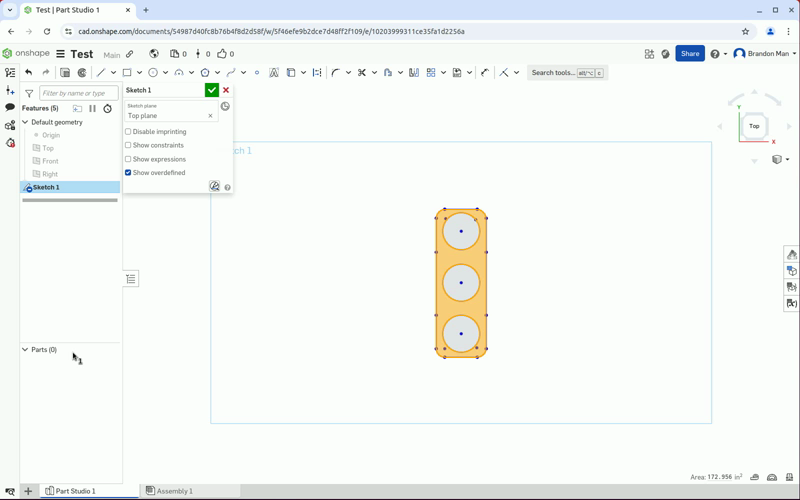
key(shift+y)
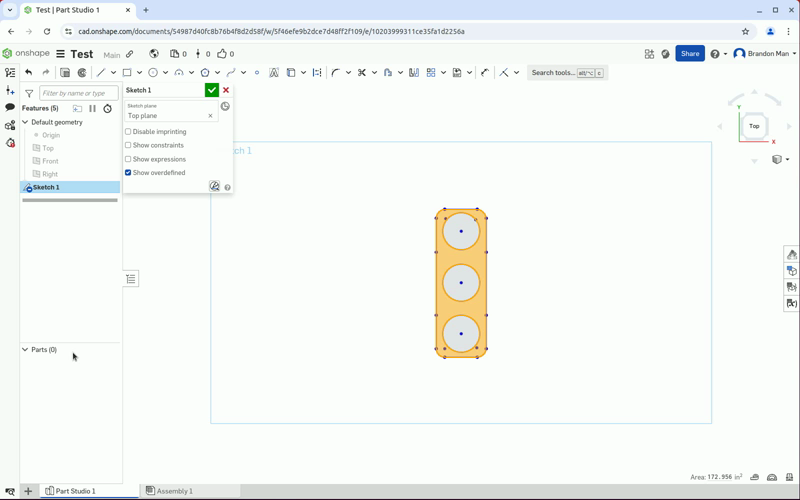
key(shift+e)
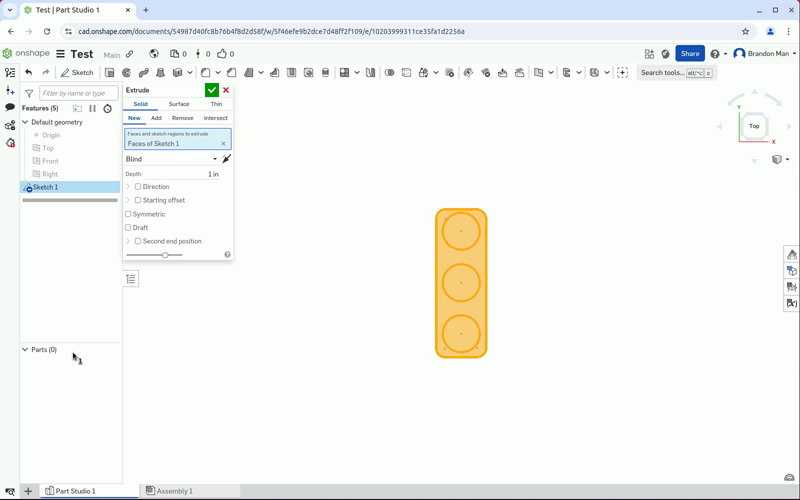
mouse_move(143, 106)
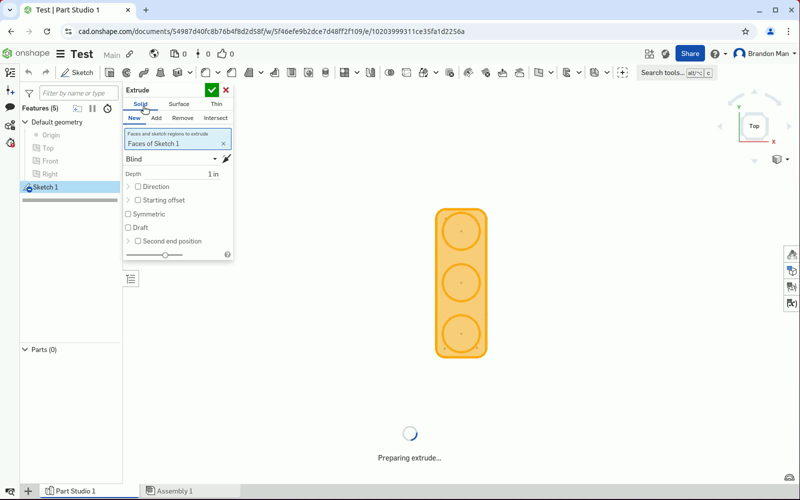
click(143, 106)
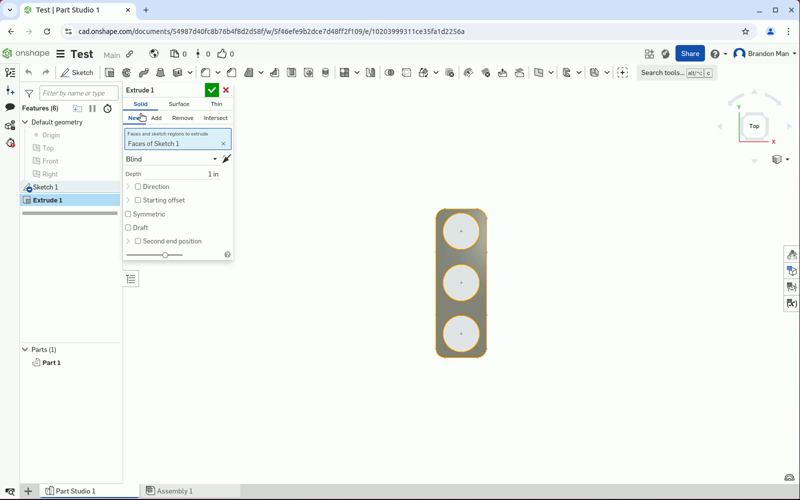
mouse_move(137, 120)
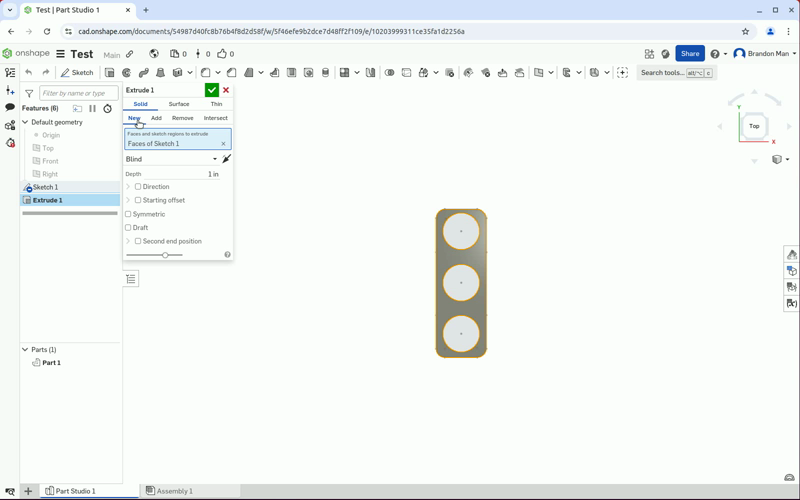
click(137, 120)
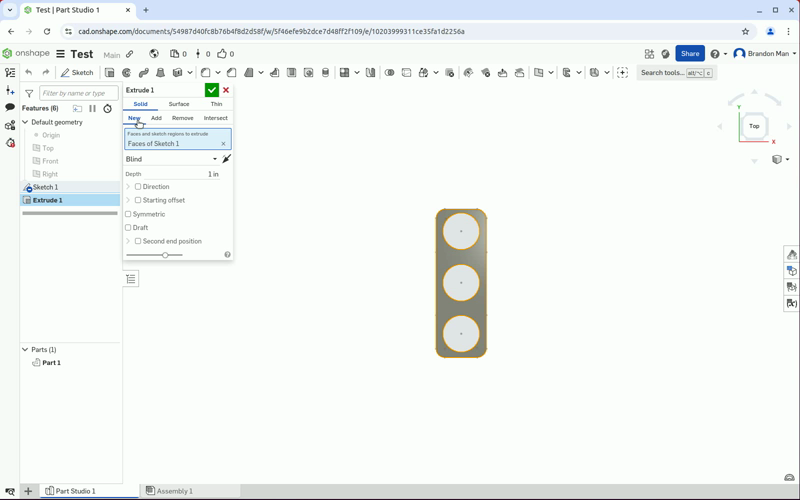
key(tab, 4)
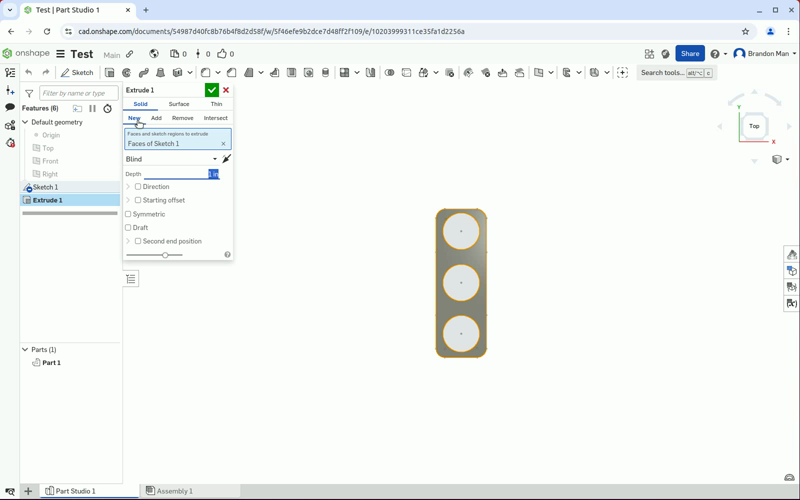
text(2.407)
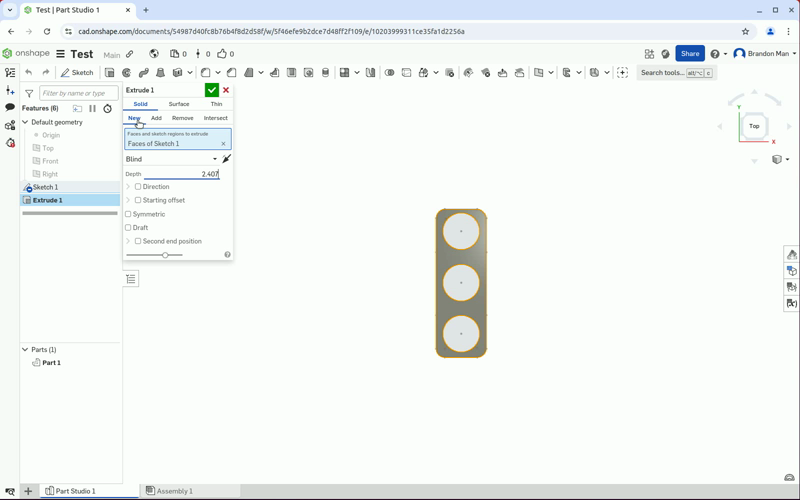
key(enter)
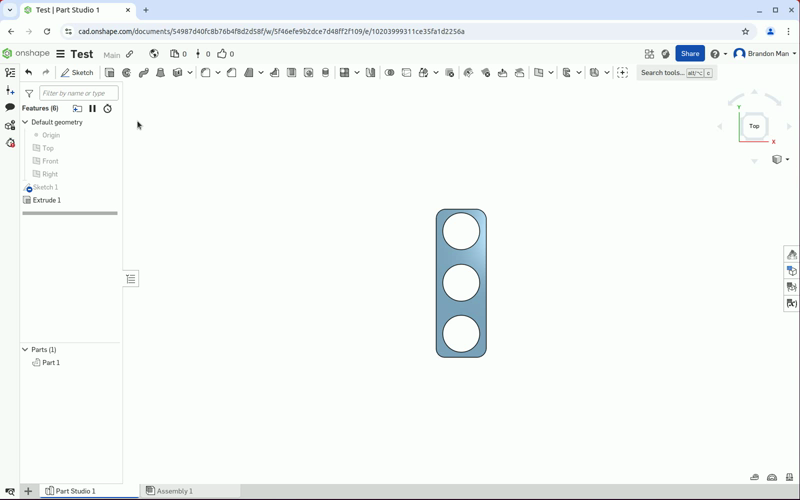
key(shift+h)
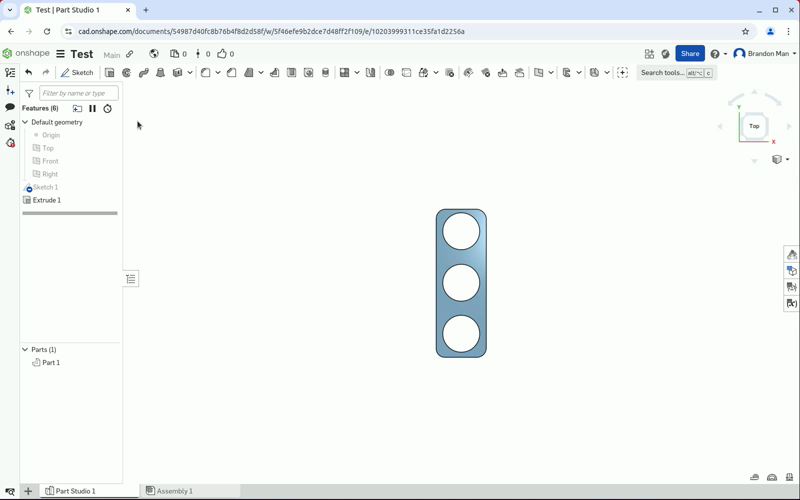
key(shift+h)
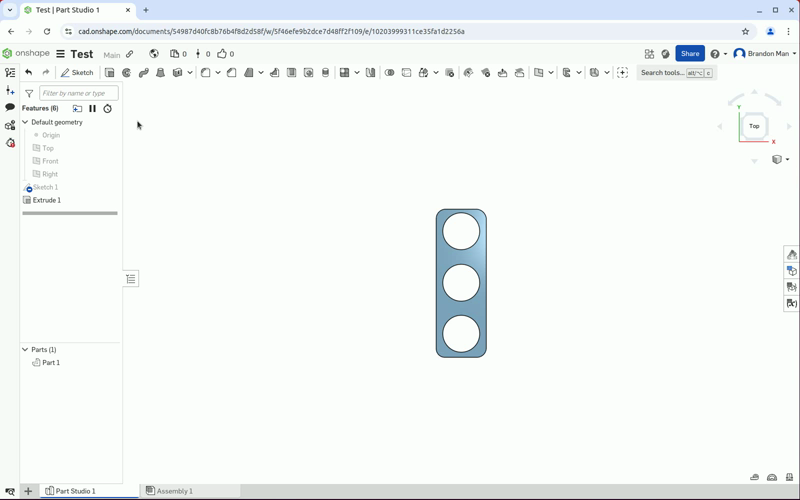
mouse_move(73, 189)
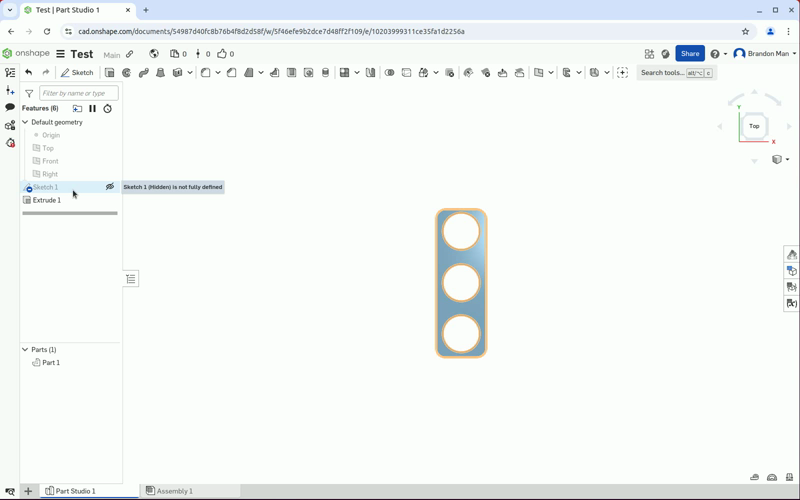
click(73, 189)
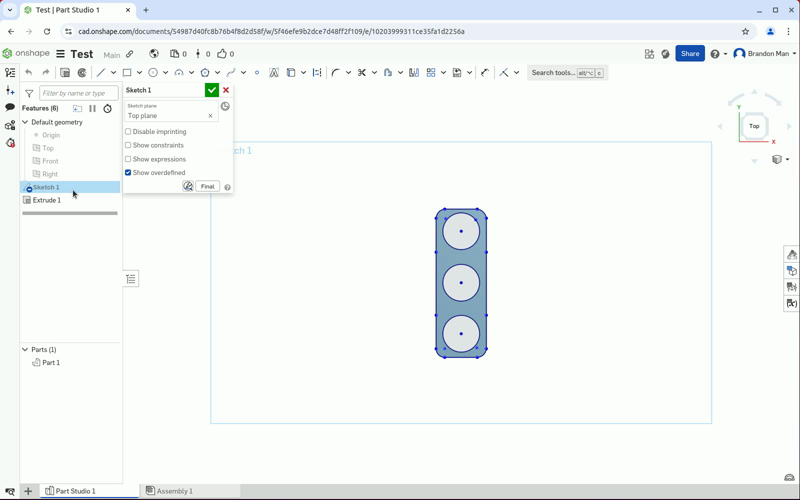
mouse_move(229, 92)
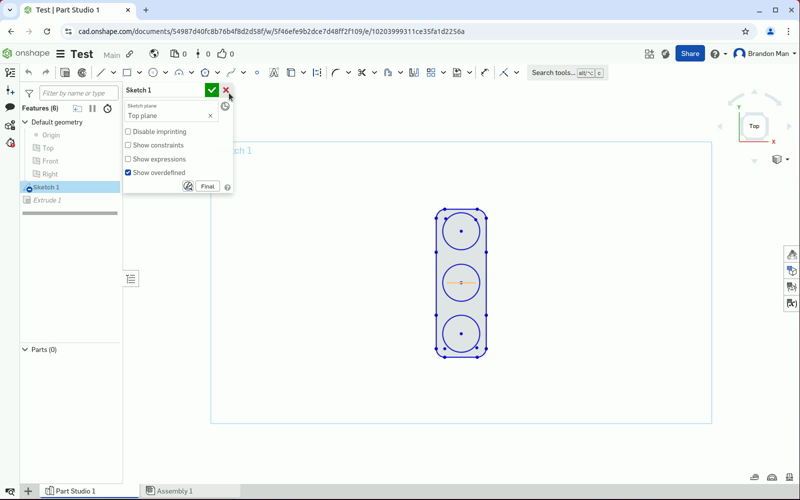
click(229, 92)
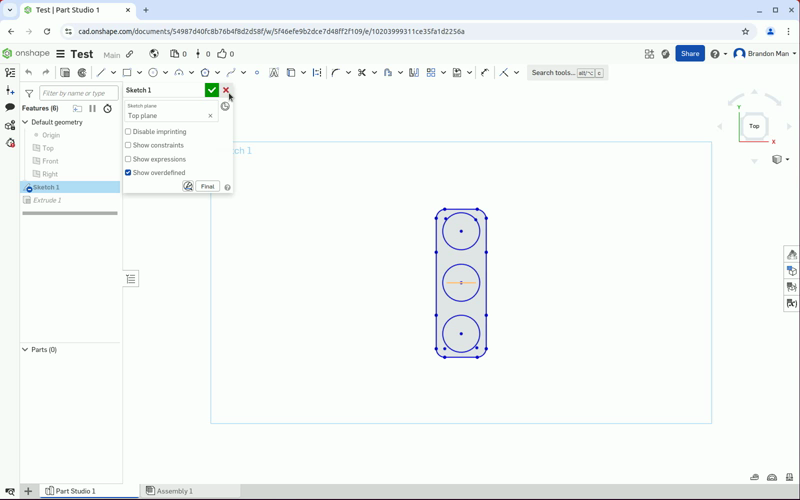
key(shift+s)
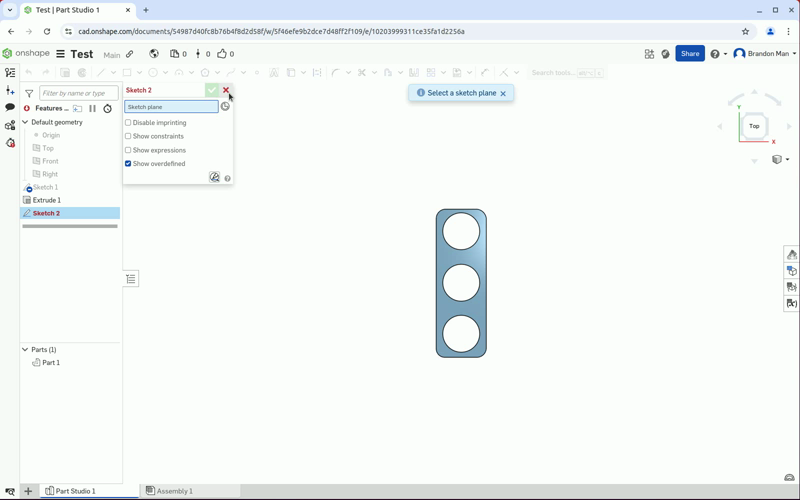
mouse_move(73, 150)
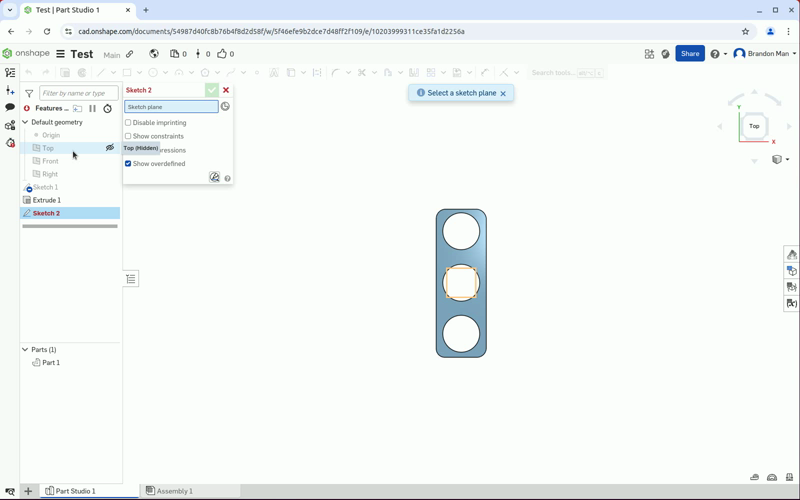
click(73, 150)
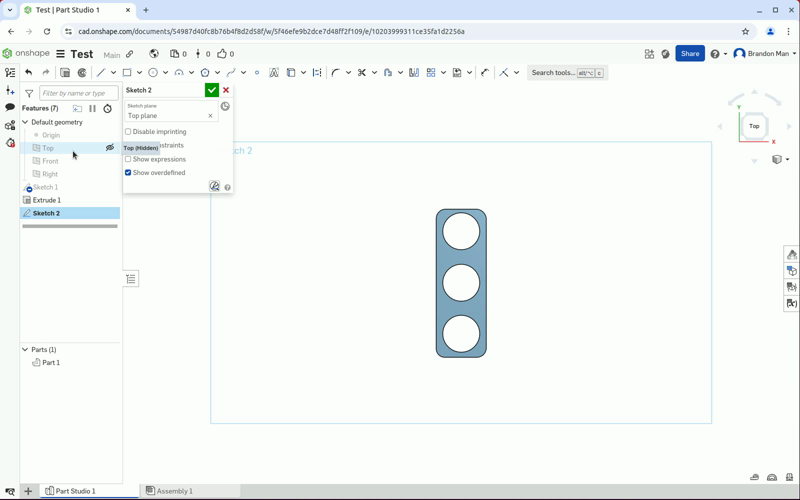
mouse_move(73, 352)
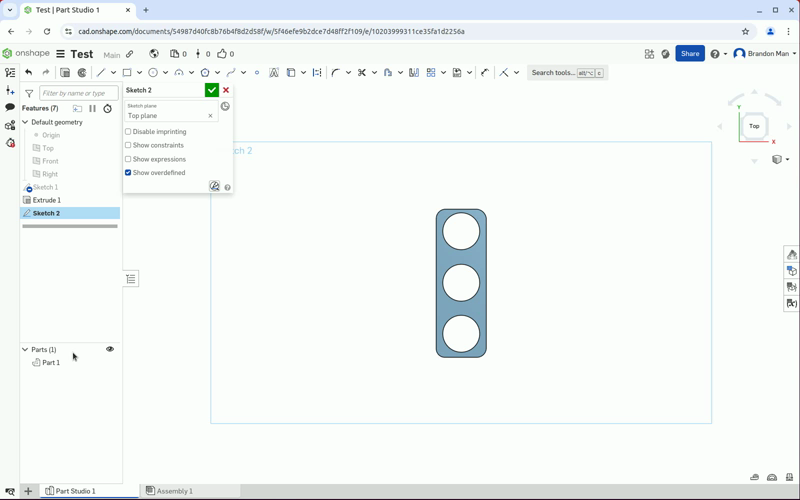
key(y)
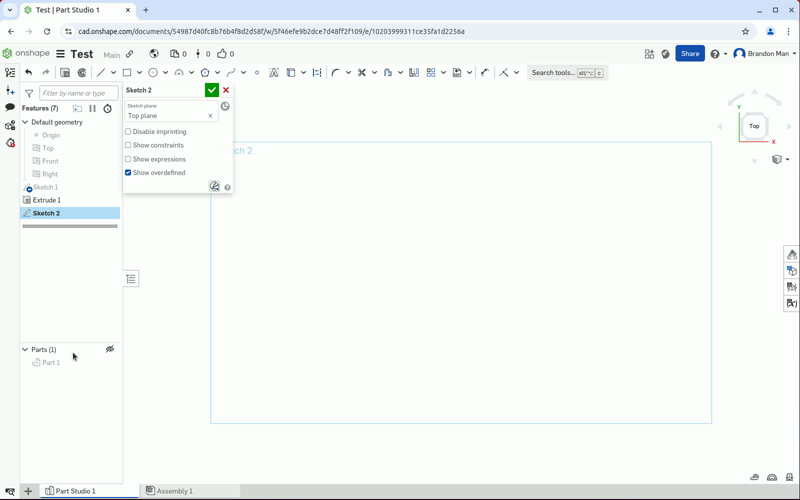
key(c)
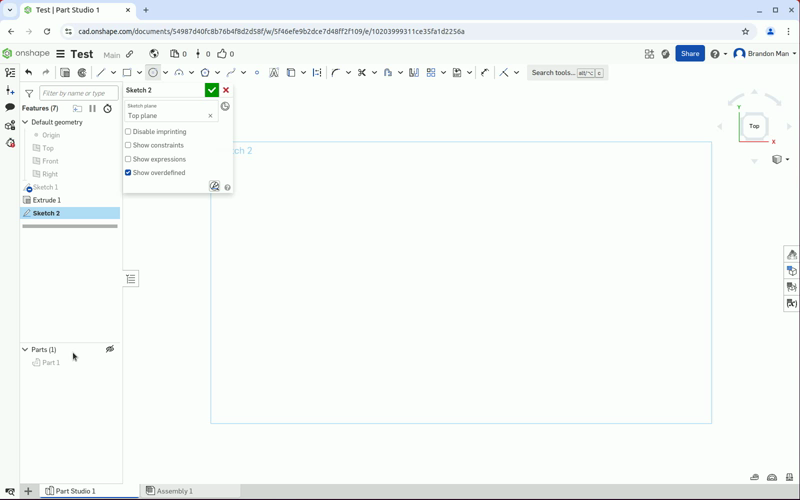
key_down(shift)
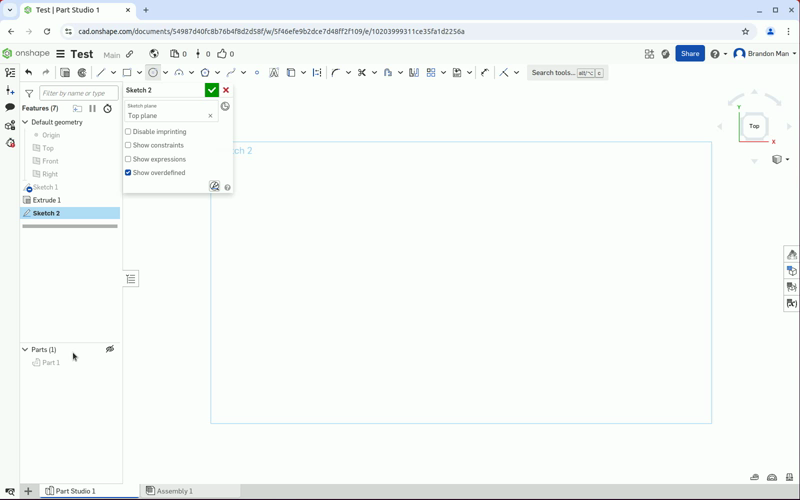
mouse_move(367, 300)
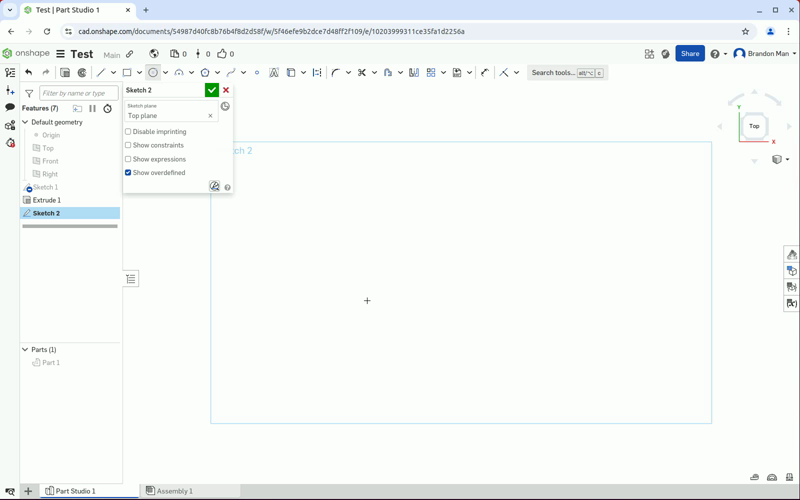
click(367, 300)
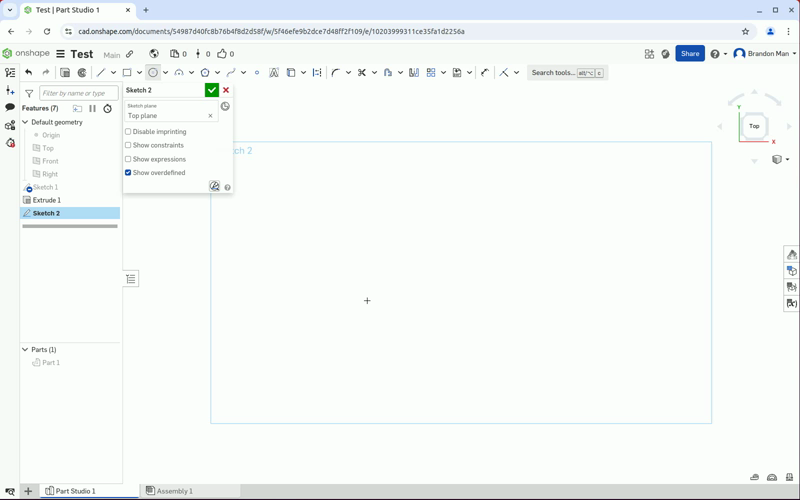
key_up(shift)
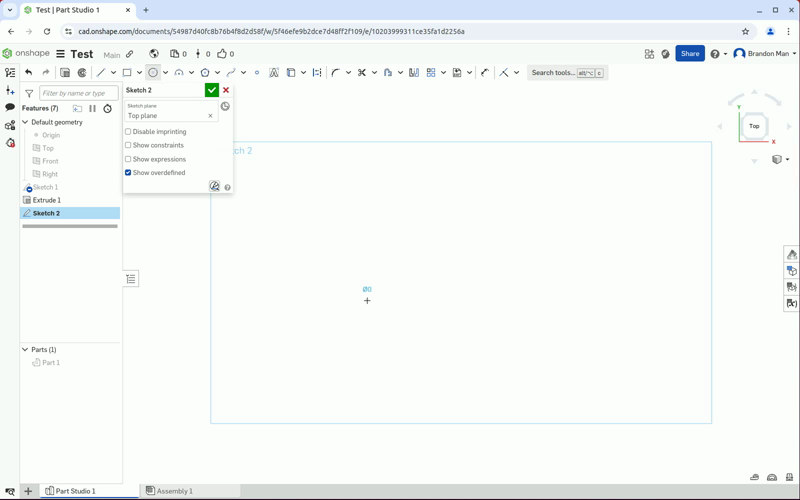
mouse_move(386, 300)
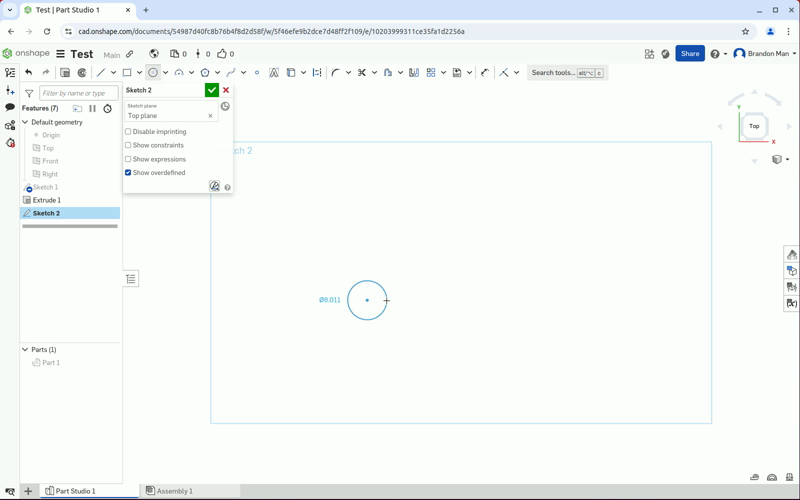
click(386, 300)
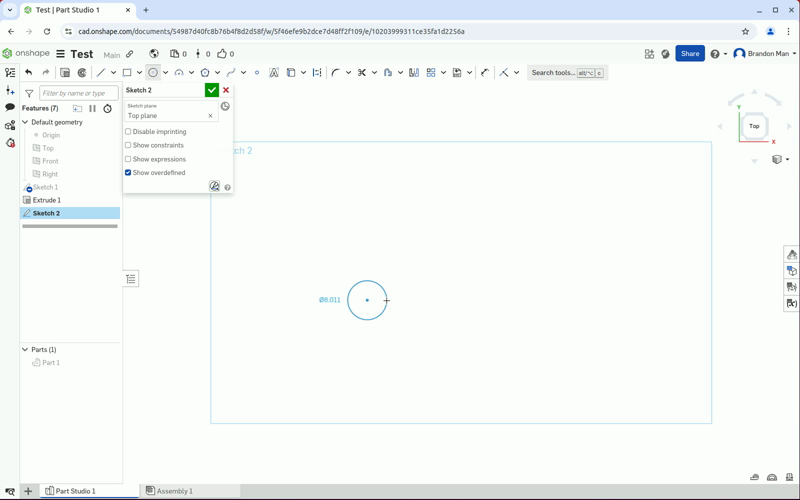
key(esc)
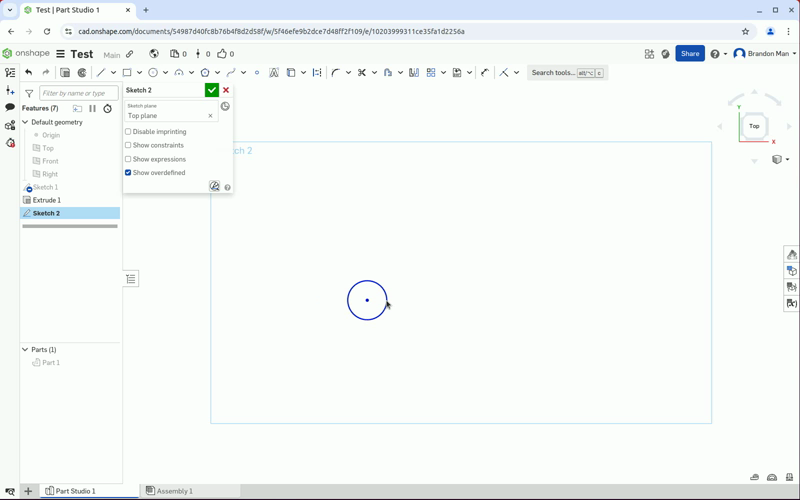
mouse_move(383, 297)
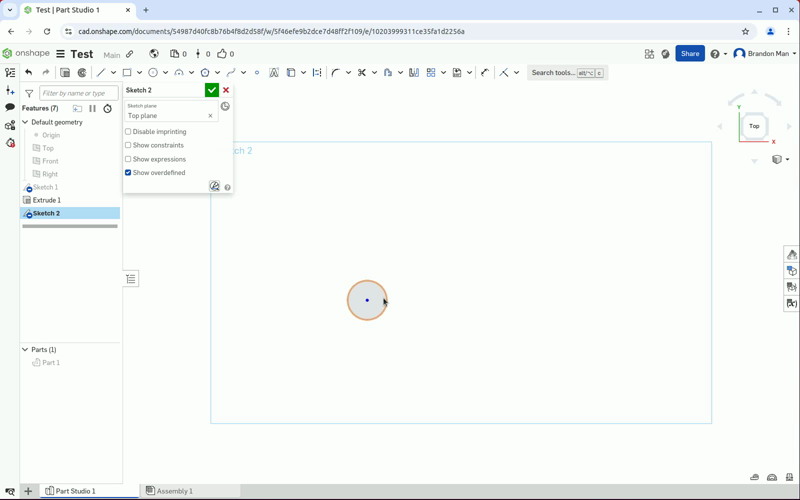
scroll(6)
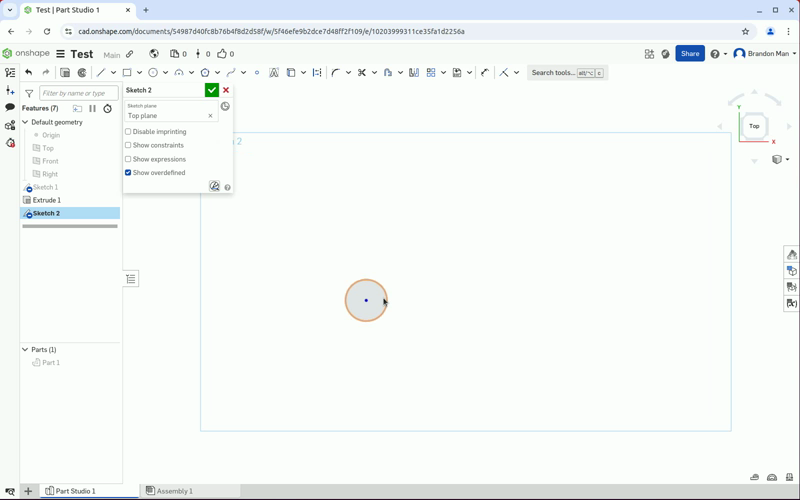
scroll(6)
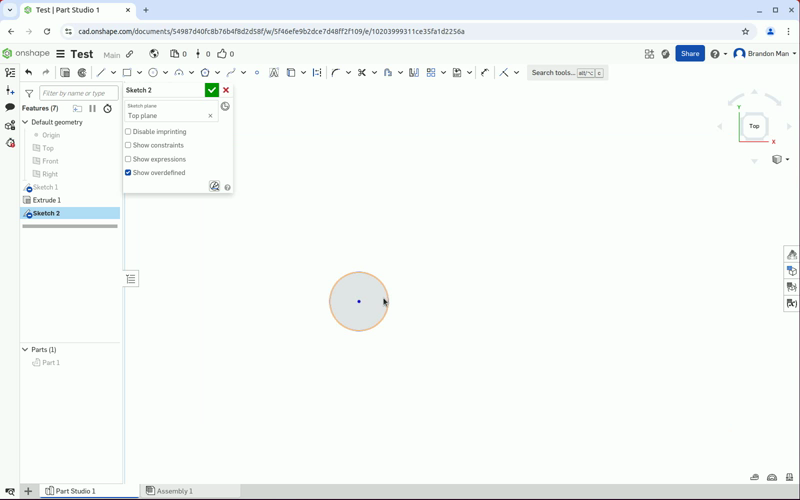
scroll(6)
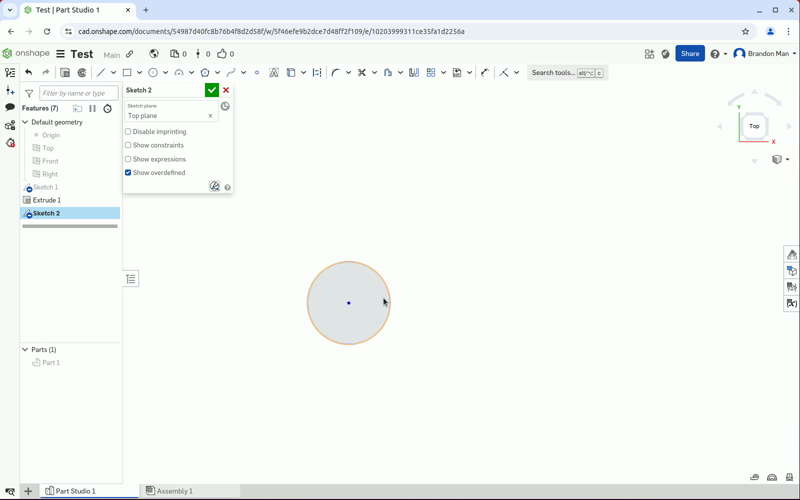
scroll(6)
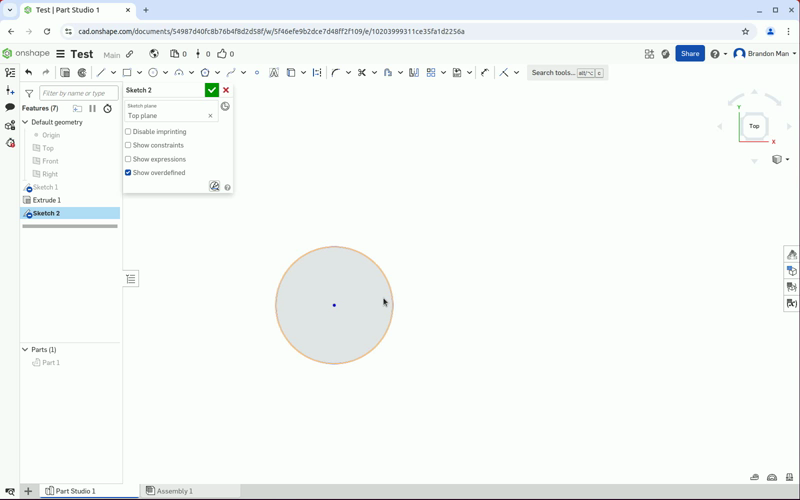
scroll(6)
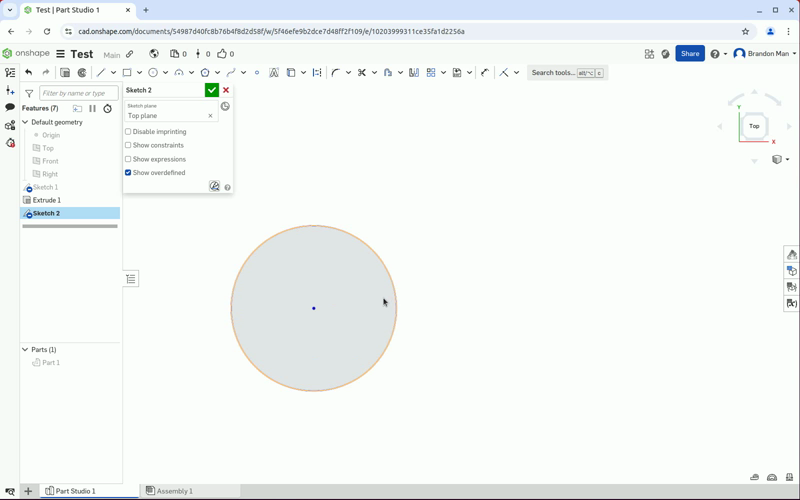
scroll(6)
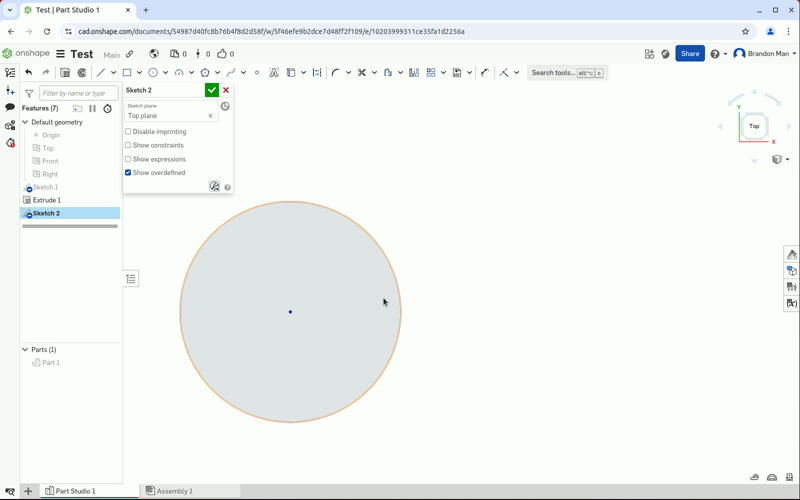
scroll(6)
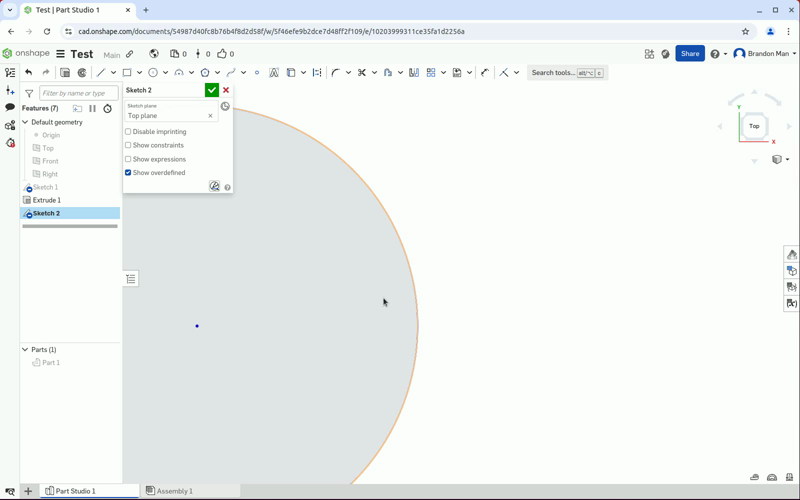
click(383, 297)
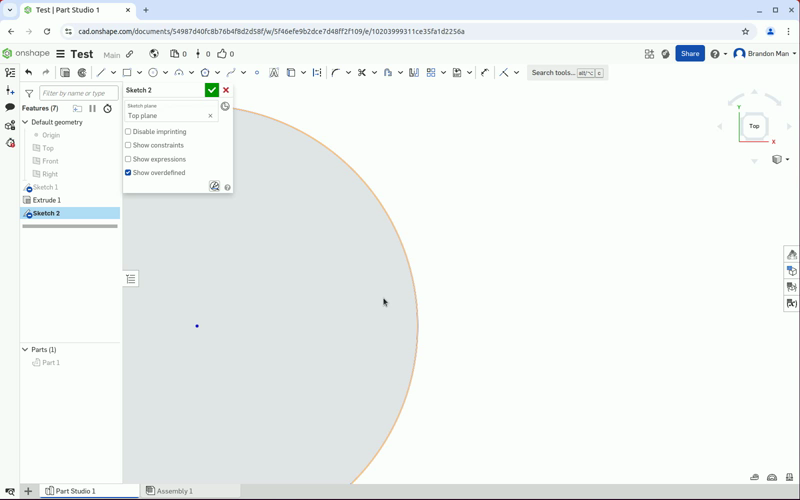
scroll(-6)
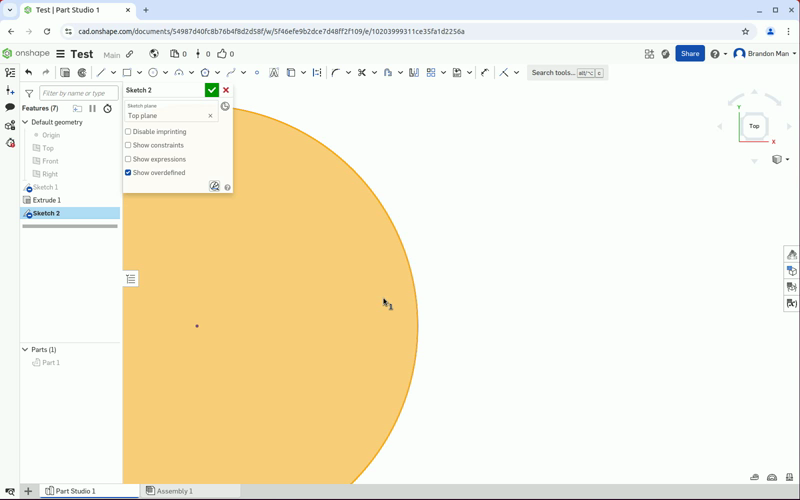
scroll(-6)
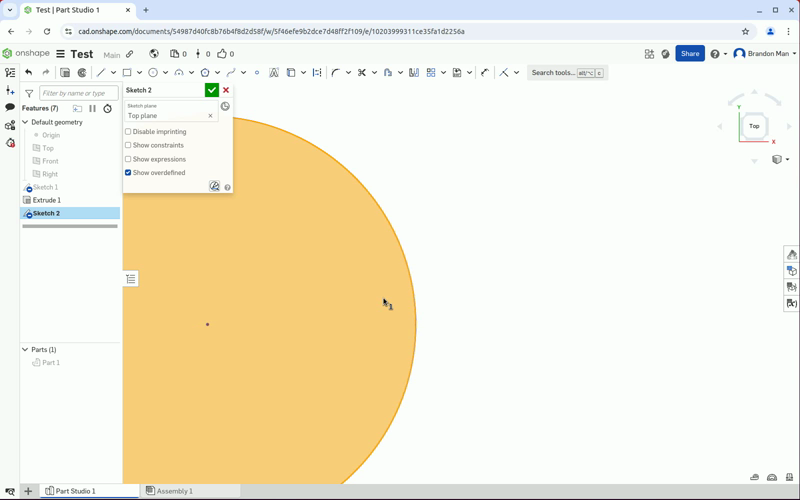
scroll(-6)
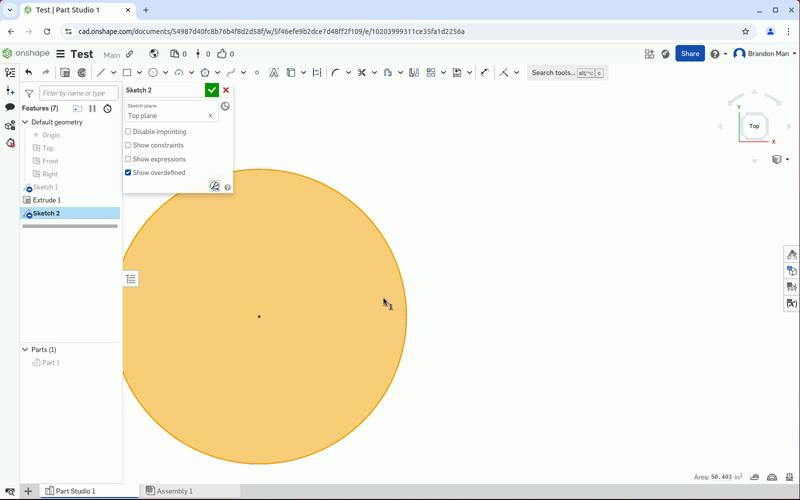
scroll(-6)
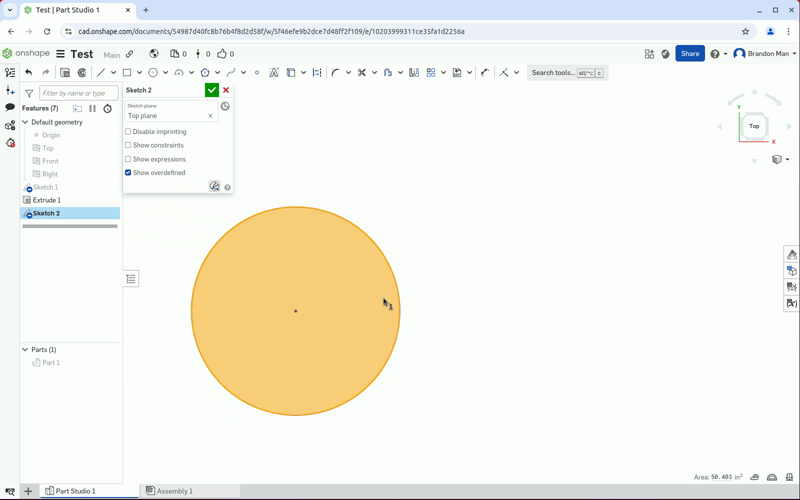
scroll(-6)
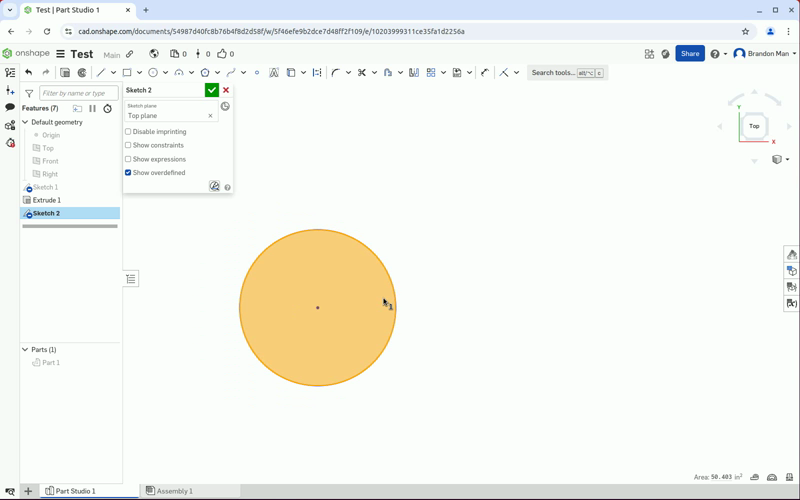
scroll(-6)
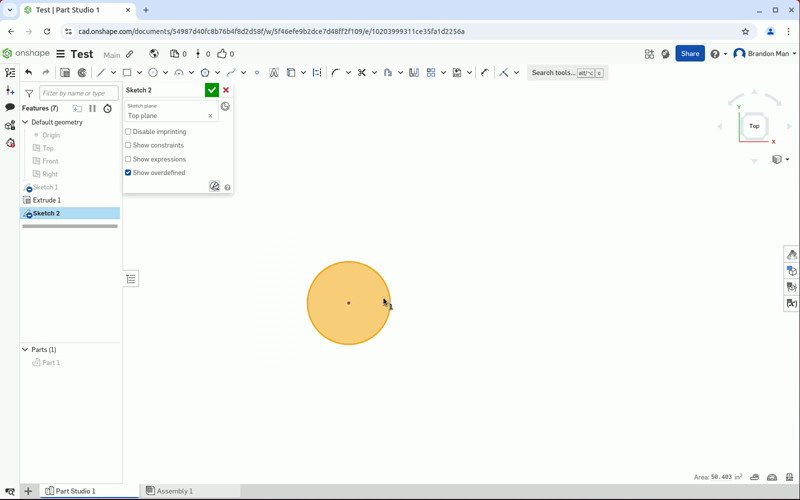
scroll(-6)
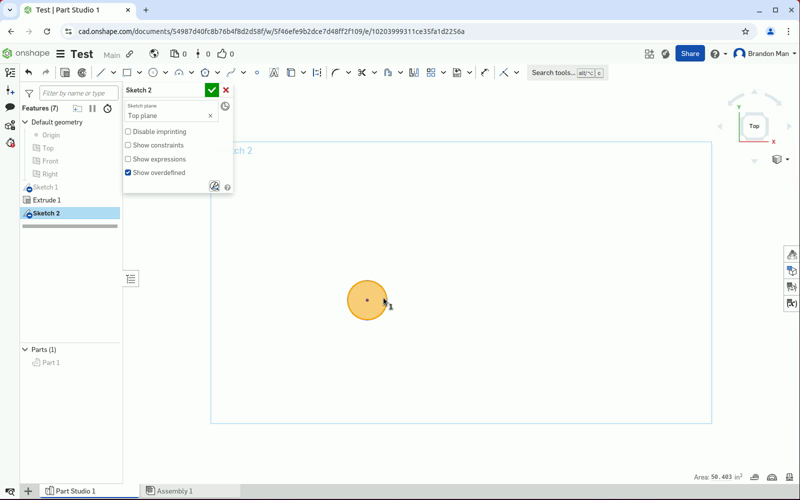
mouse_move(73, 352)
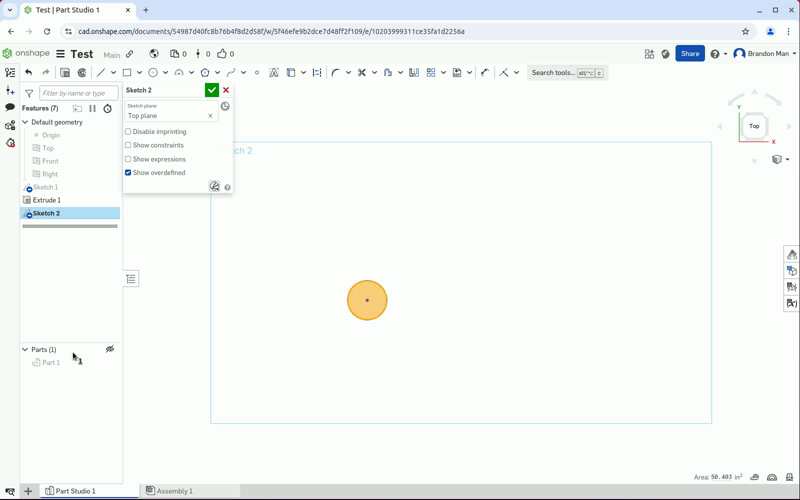
key(shift+y)
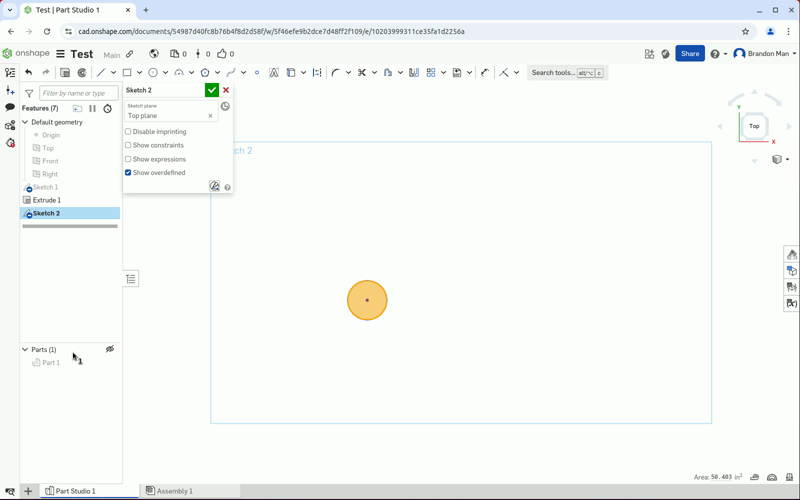
key(shift+e)
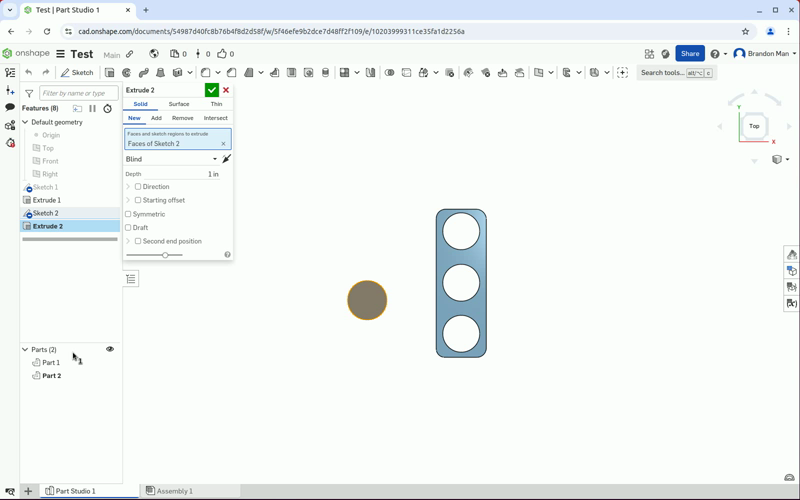
mouse_move(143, 106)
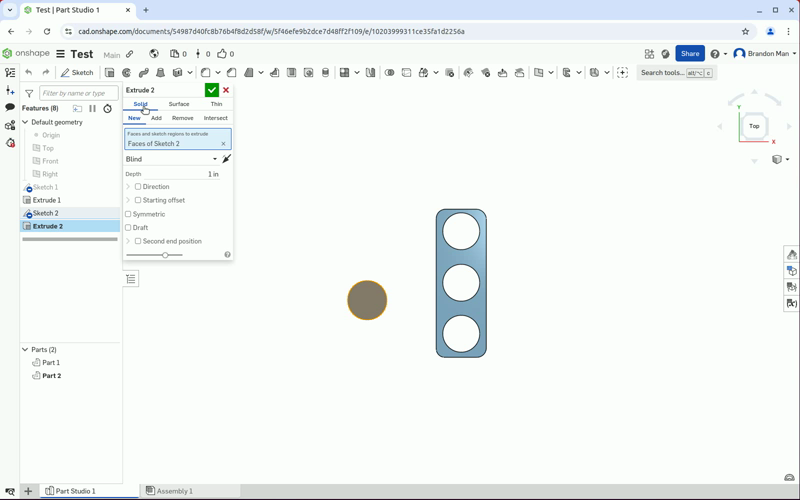
click(143, 106)
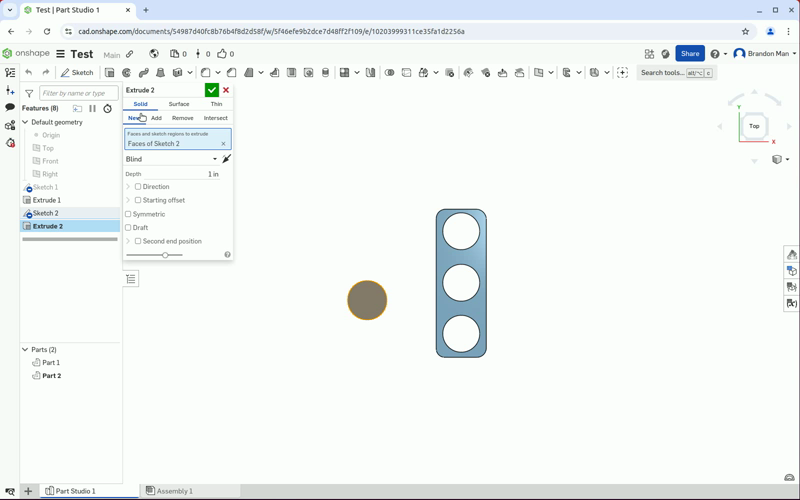
mouse_move(137, 120)
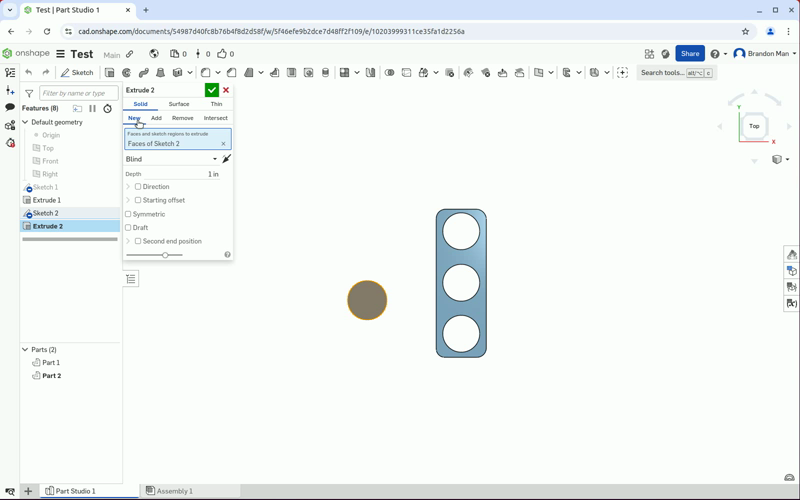
click(137, 120)
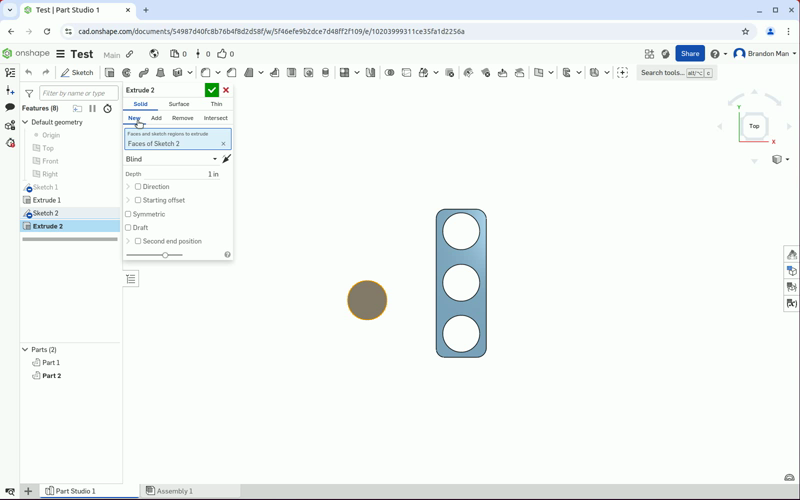
key(tab, 4)
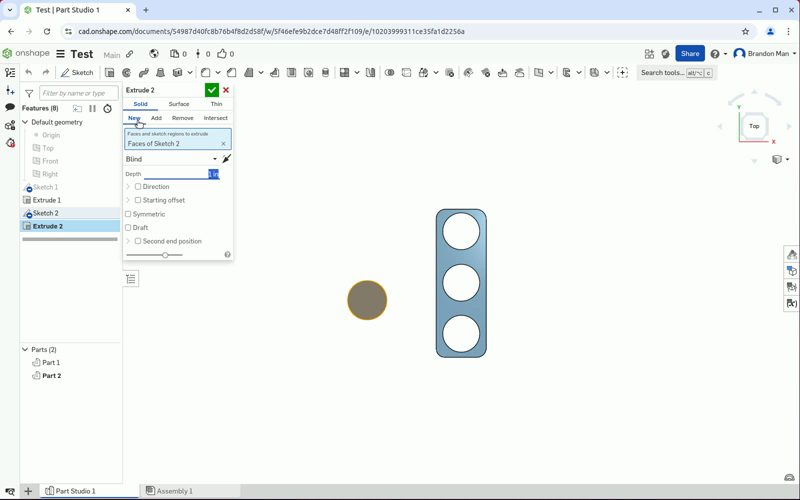
text(0.722)
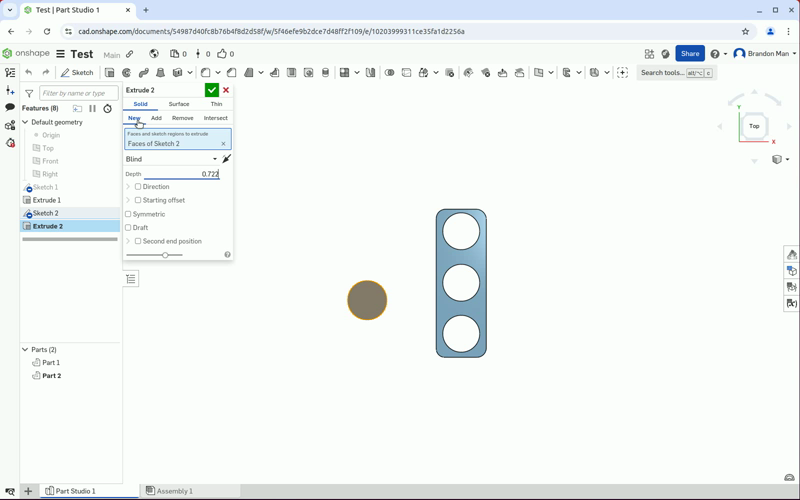
key(enter)
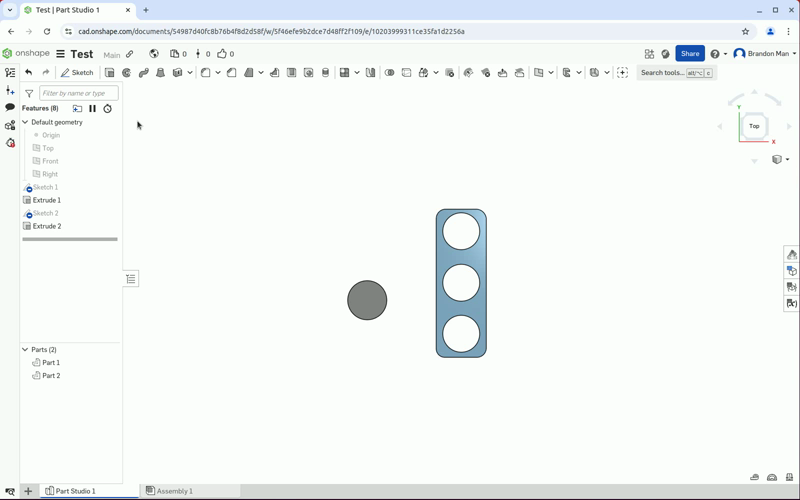
key(shift+h)
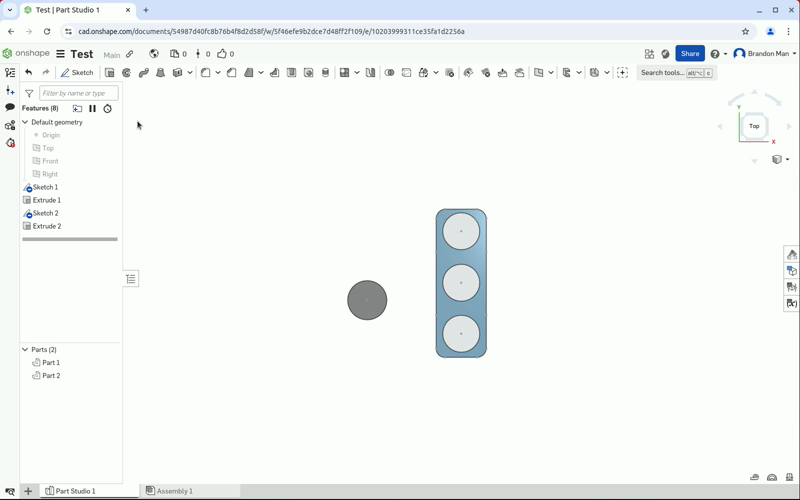
key(shift+h)
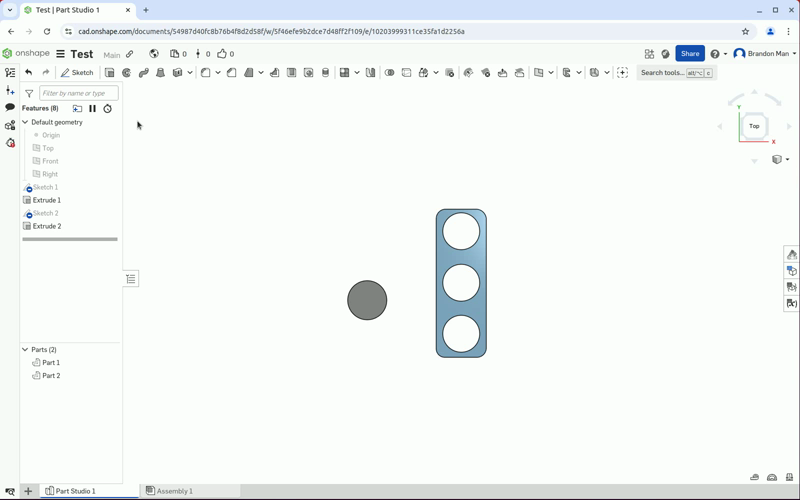
mouse_move(73, 189)
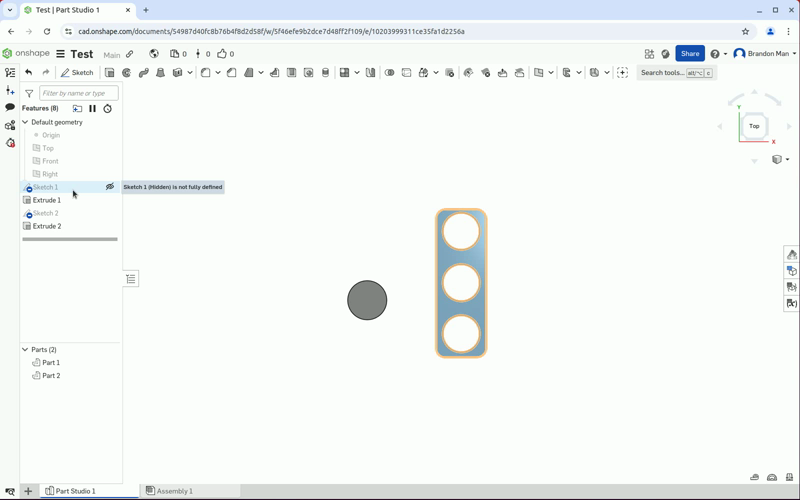
click(73, 189)
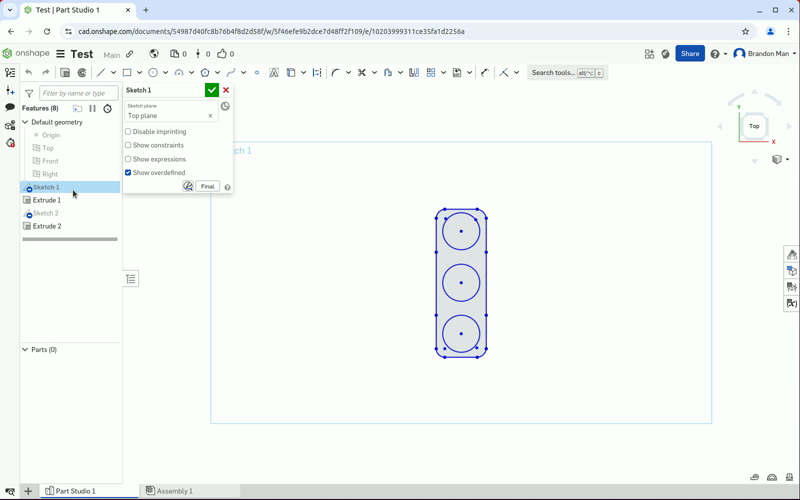
mouse_move(229, 92)
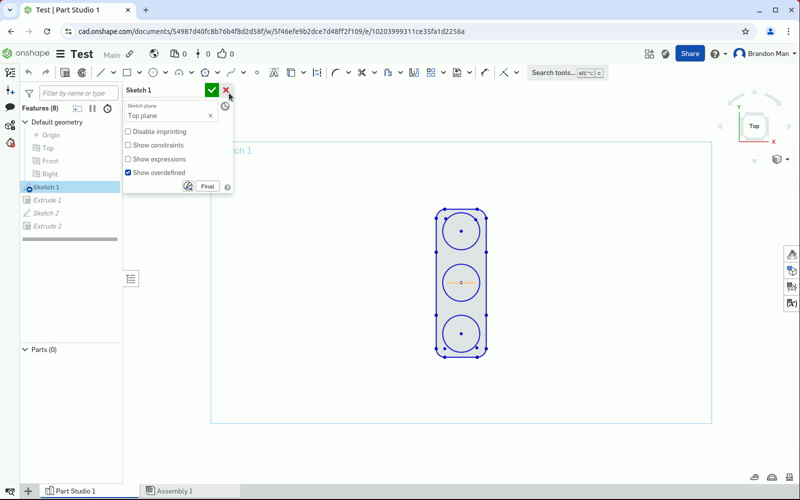
click(229, 92)
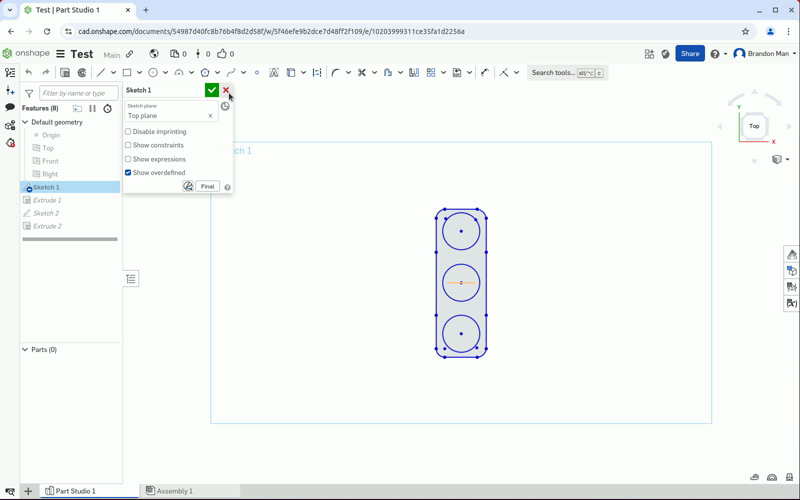
key(shift+s)
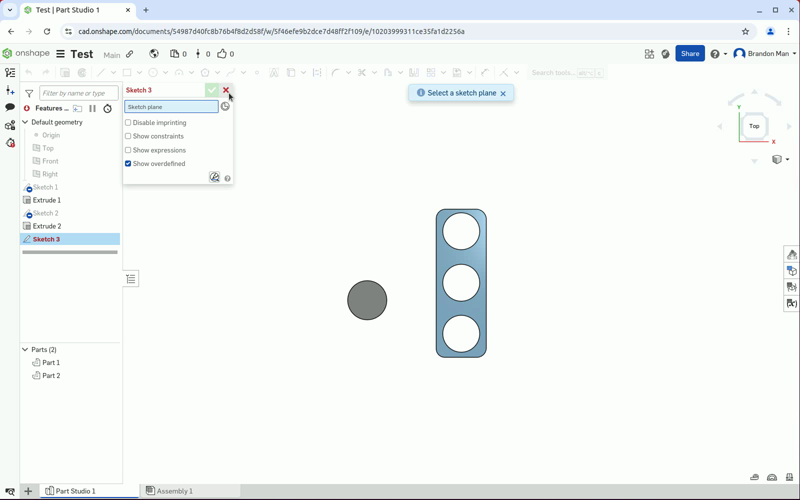
mouse_move(73, 150)
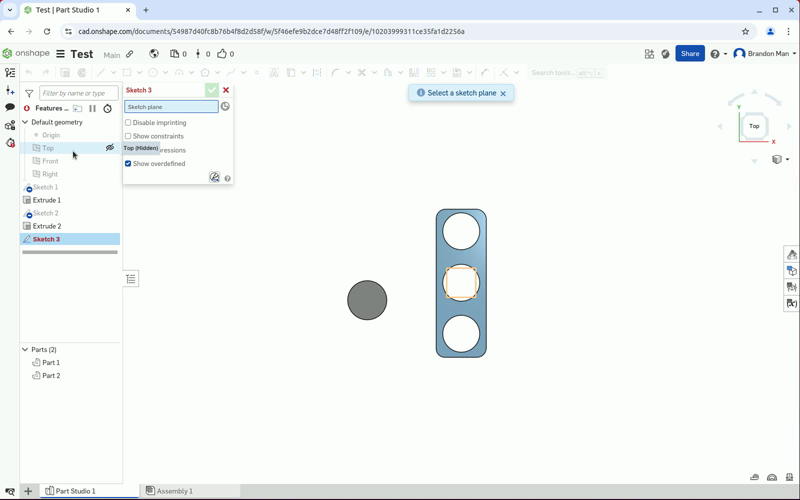
click(73, 150)
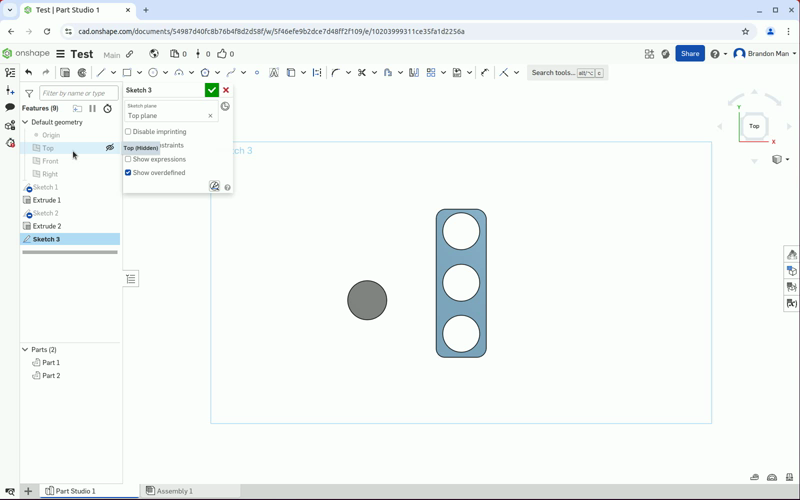
mouse_move(73, 352)
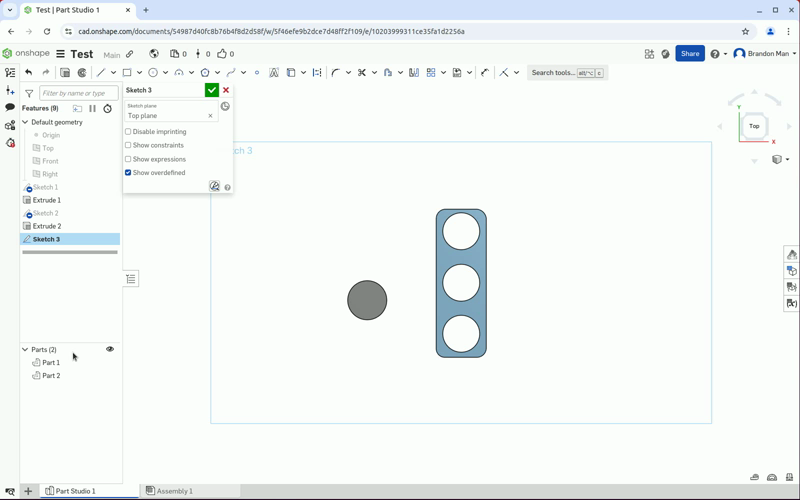
key(y)
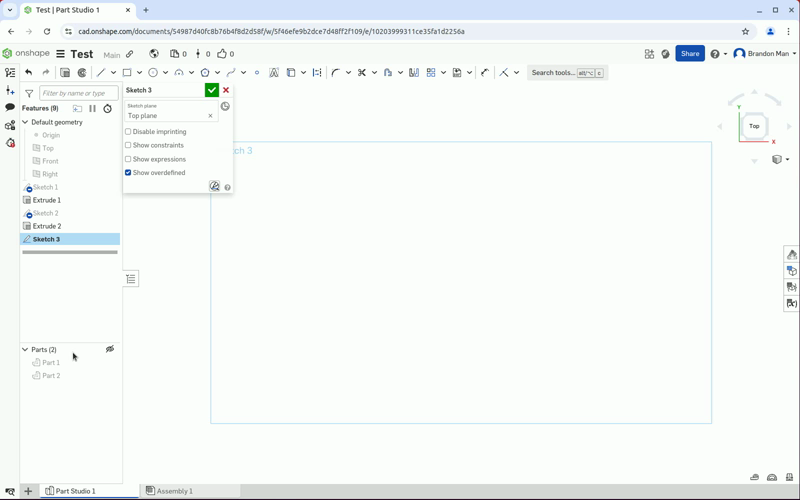
key(c)
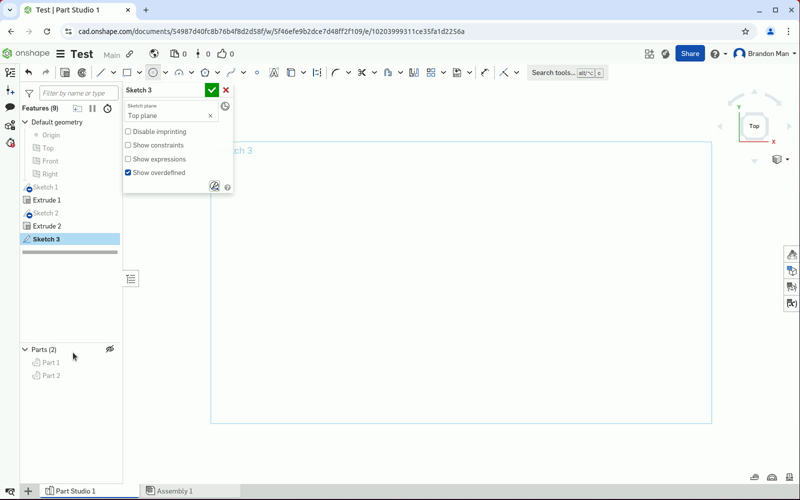
key_down(shift)
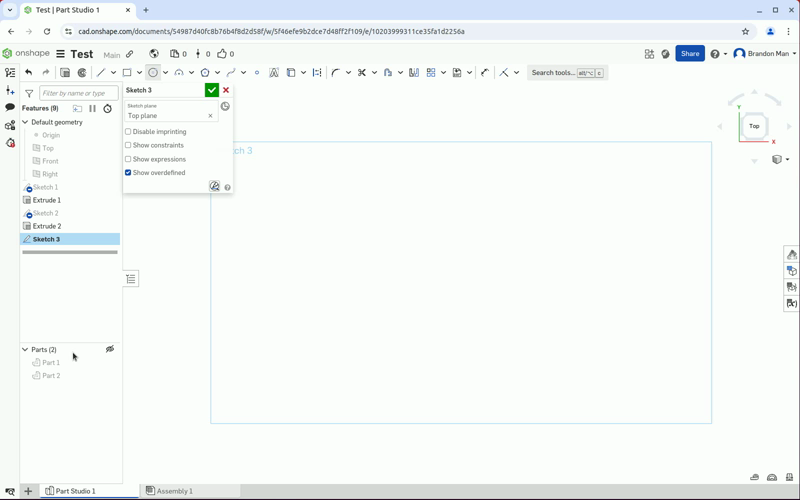
mouse_move(373, 219)
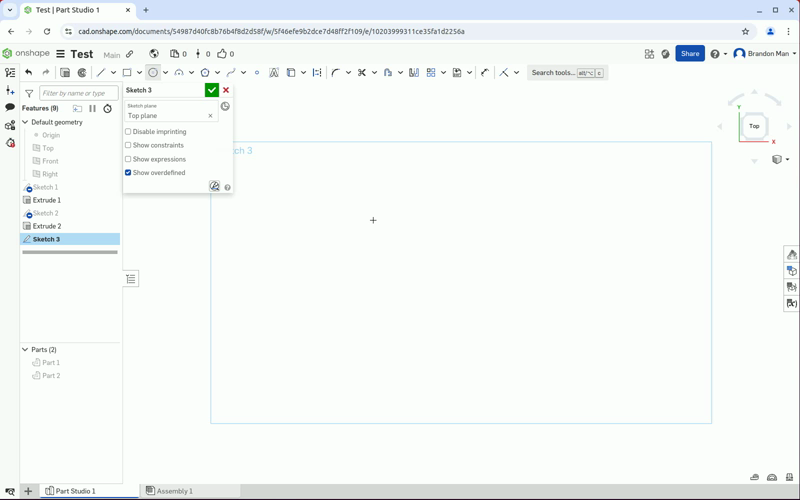
click(373, 219)
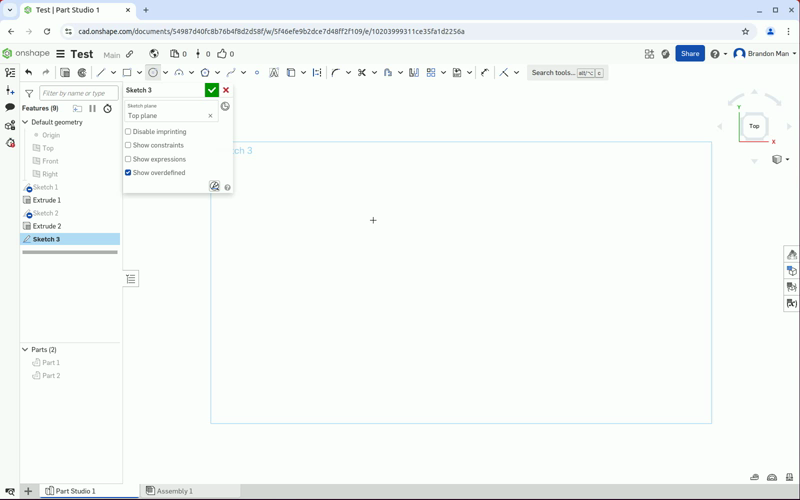
key_up(shift)
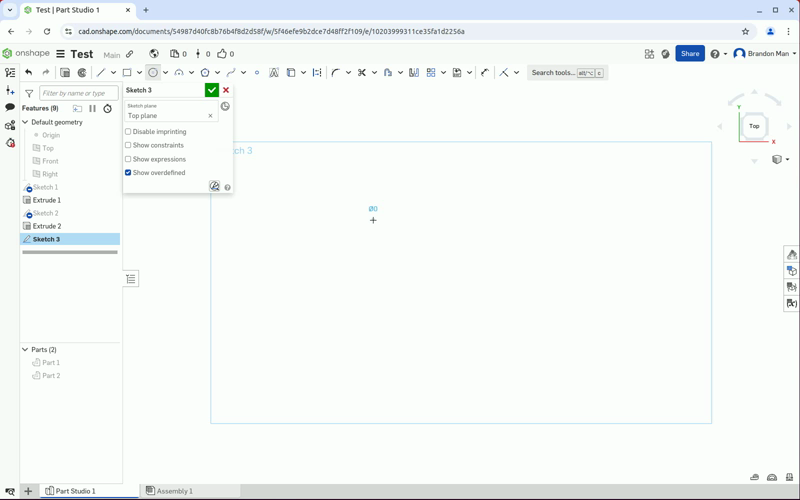
mouse_move(392, 219)
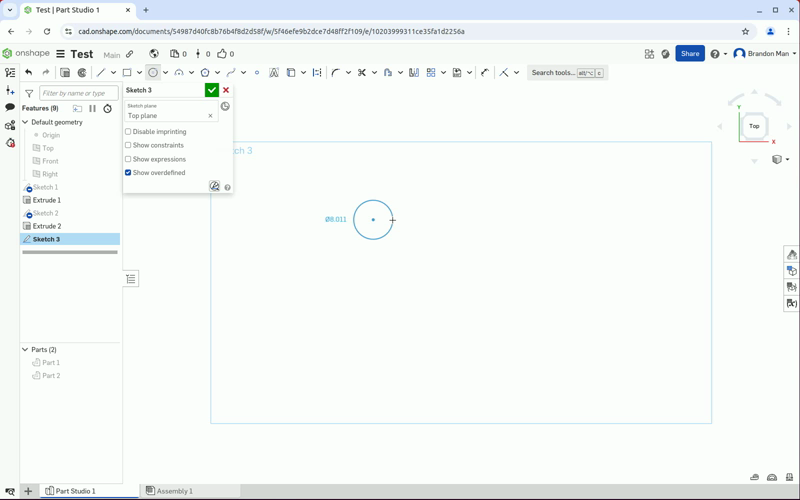
click(392, 219)
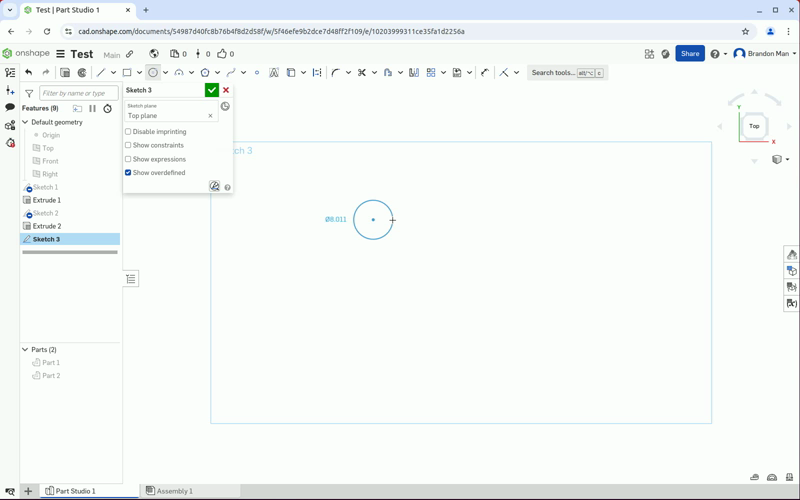
key(esc)
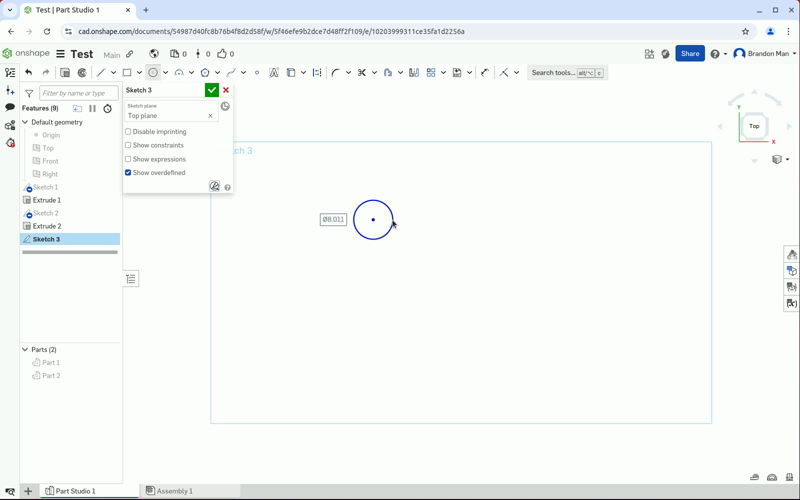
mouse_move(372, 232)
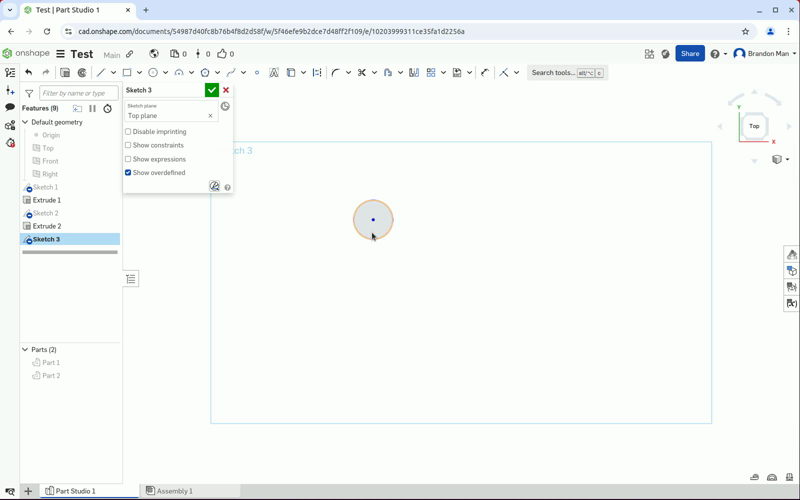
scroll(6)
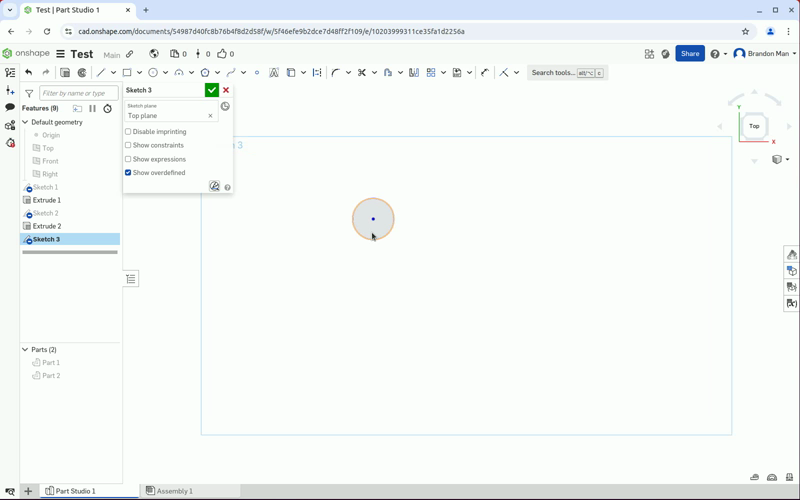
scroll(6)
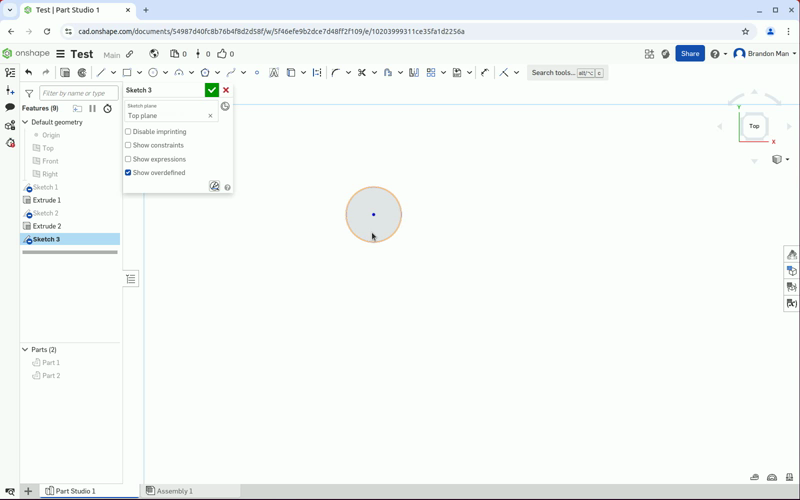
scroll(6)
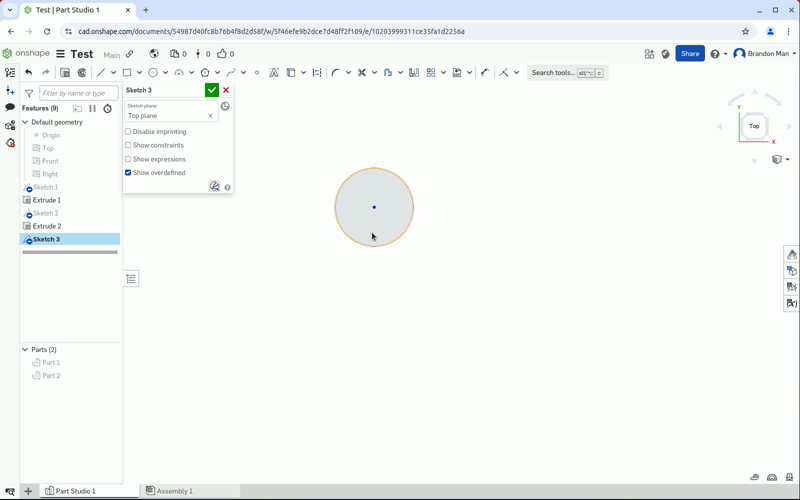
scroll(6)
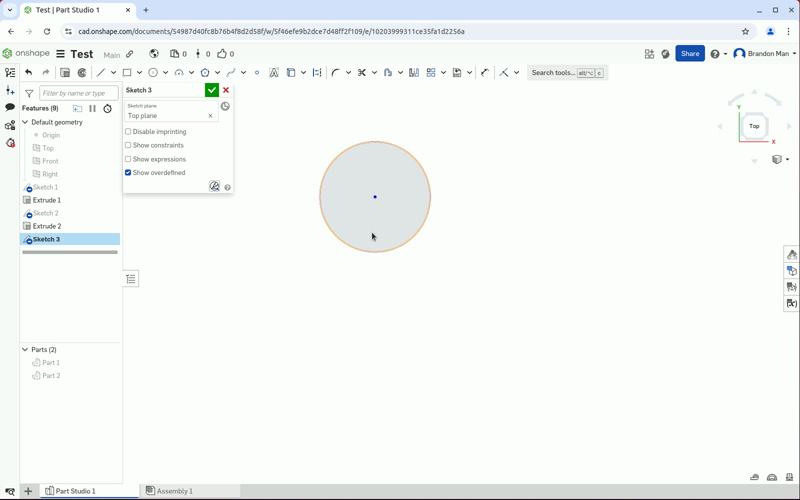
scroll(6)
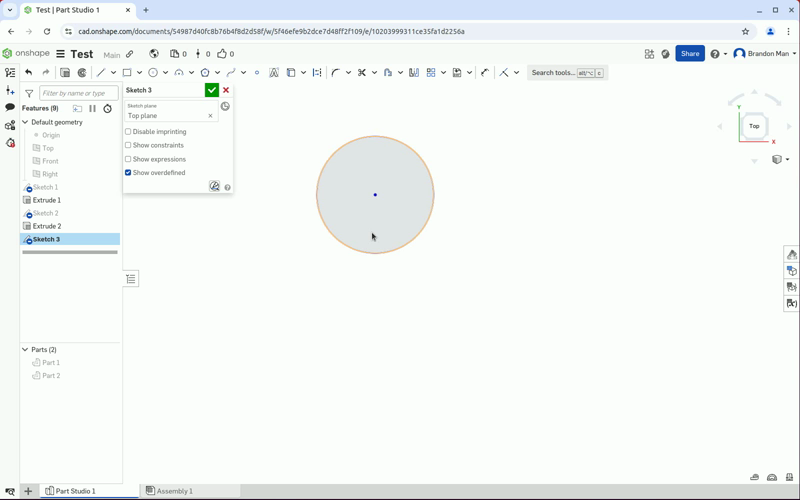
scroll(6)
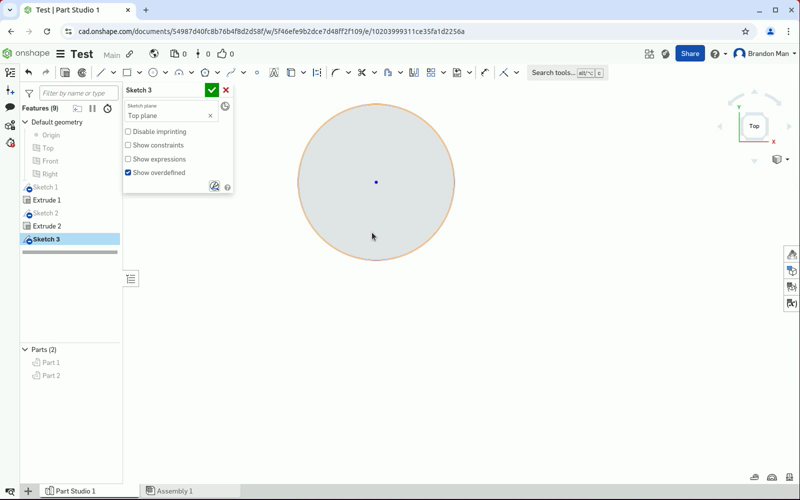
scroll(6)
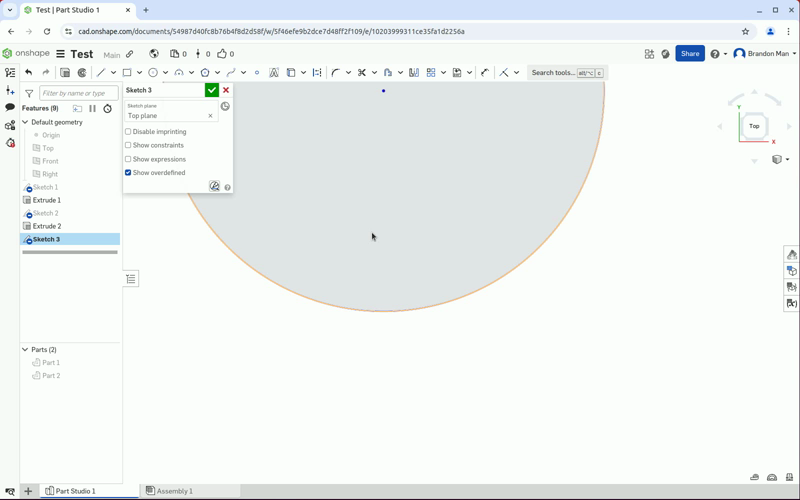
click(372, 232)
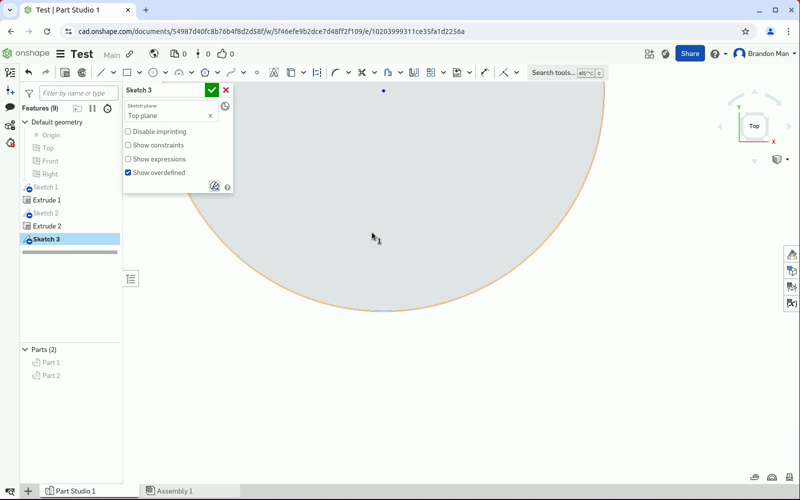
scroll(-6)
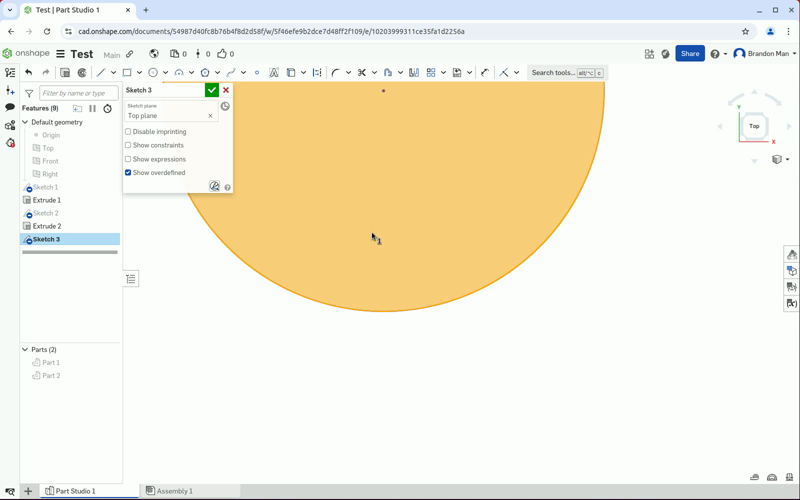
scroll(-6)
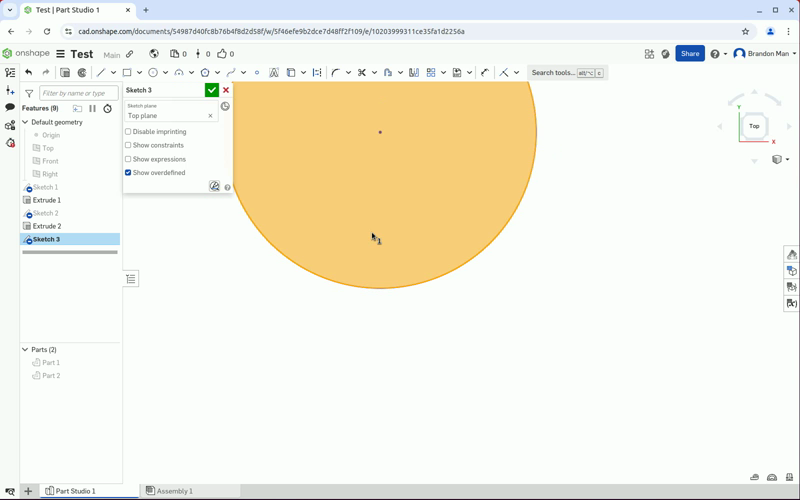
scroll(-6)
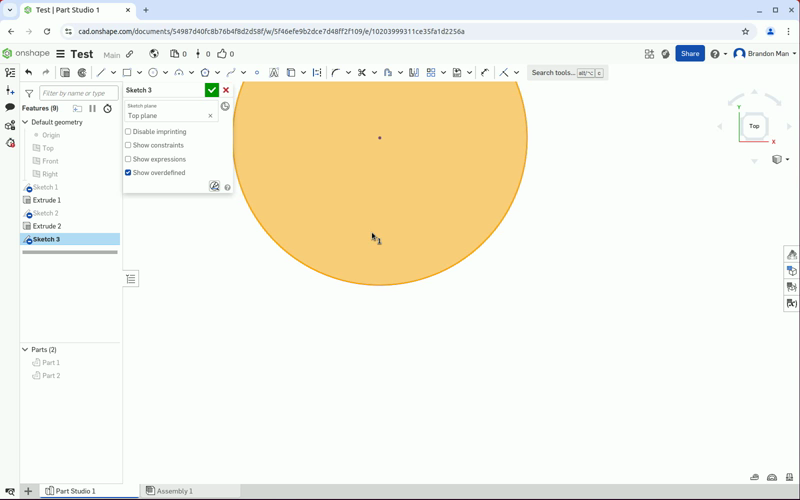
scroll(-6)
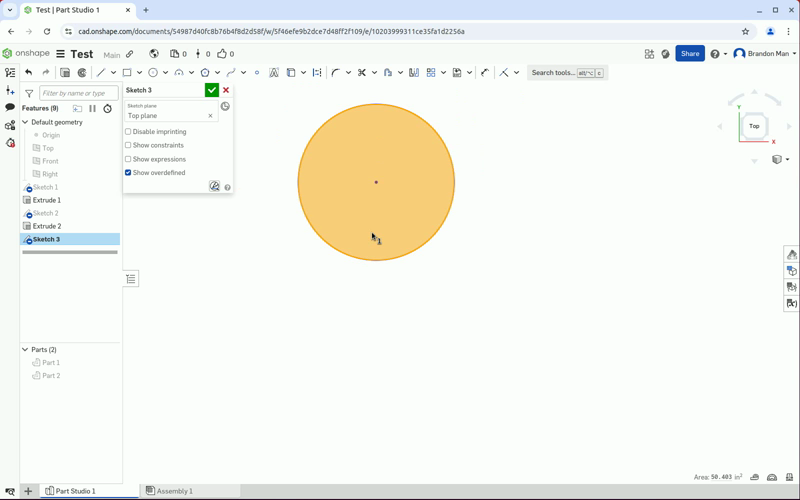
scroll(-6)
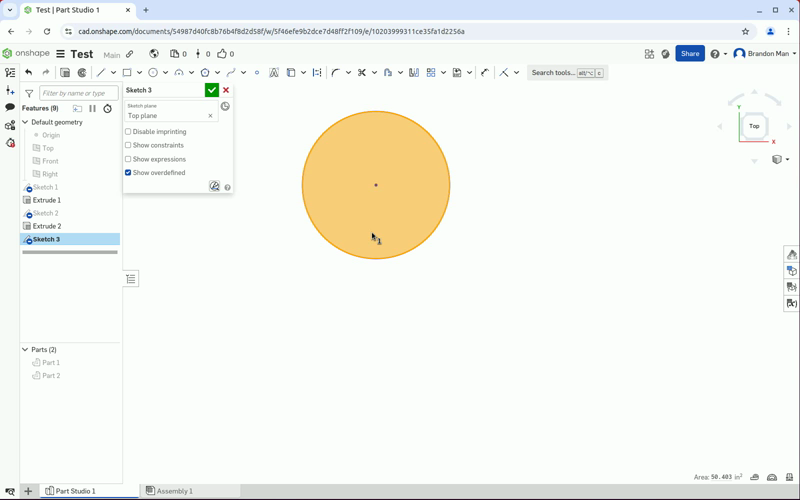
scroll(-6)
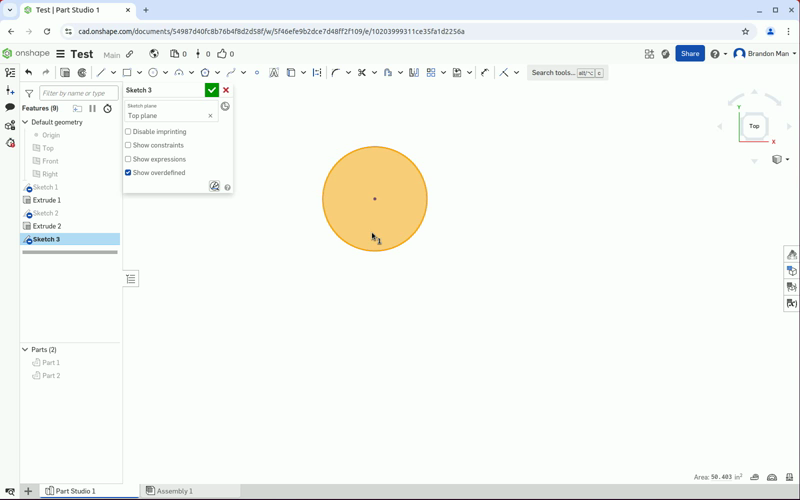
scroll(-6)
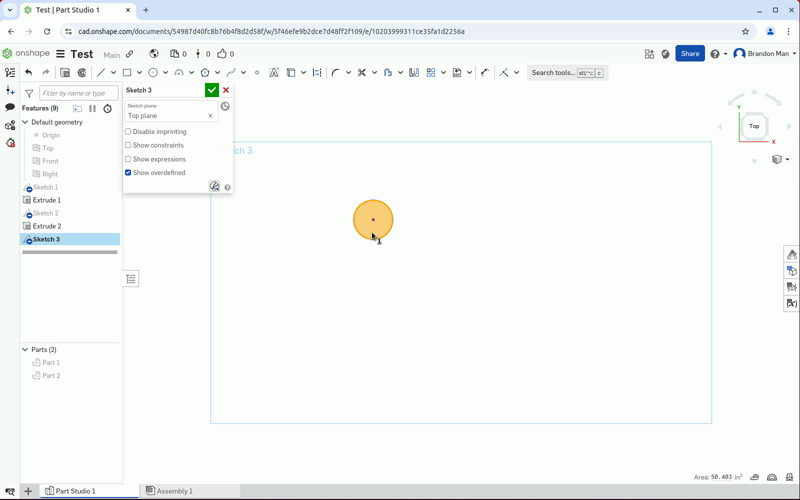
mouse_move(73, 352)
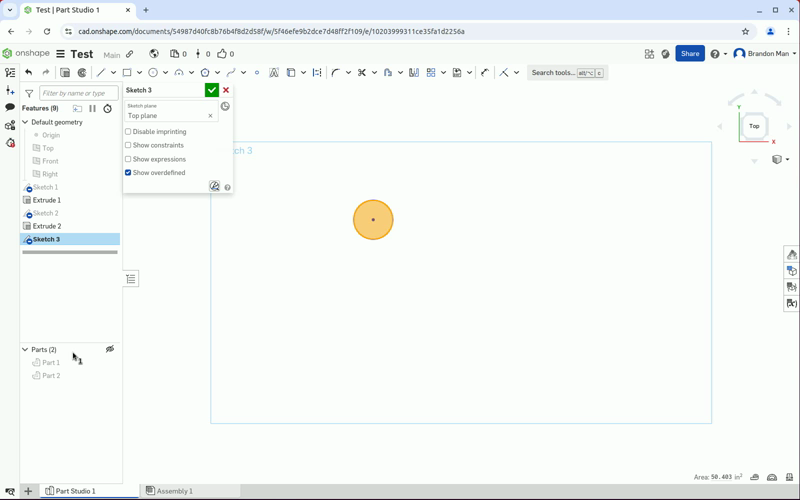
key(shift+y)
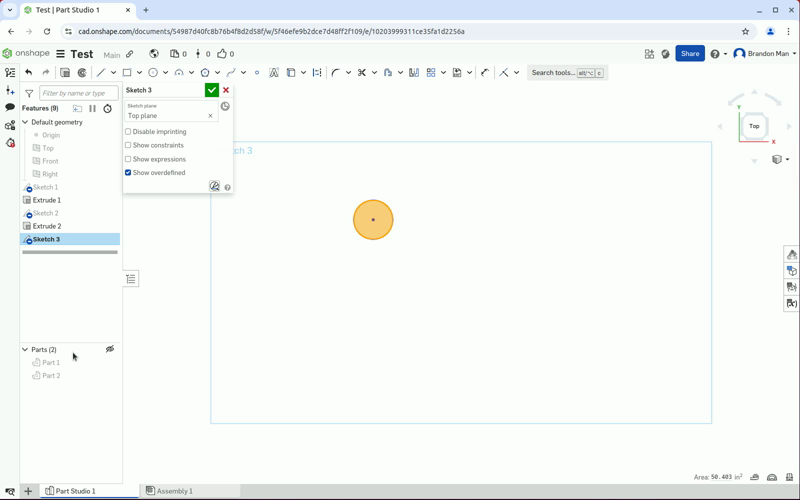
key(shift+e)
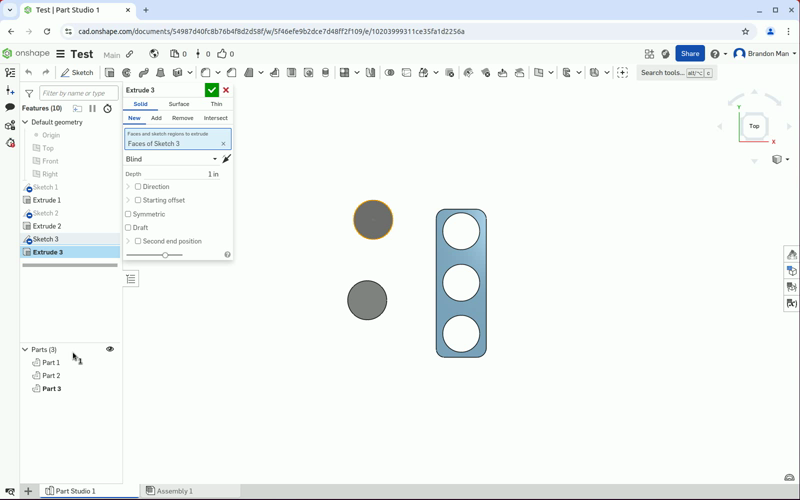
mouse_move(143, 106)
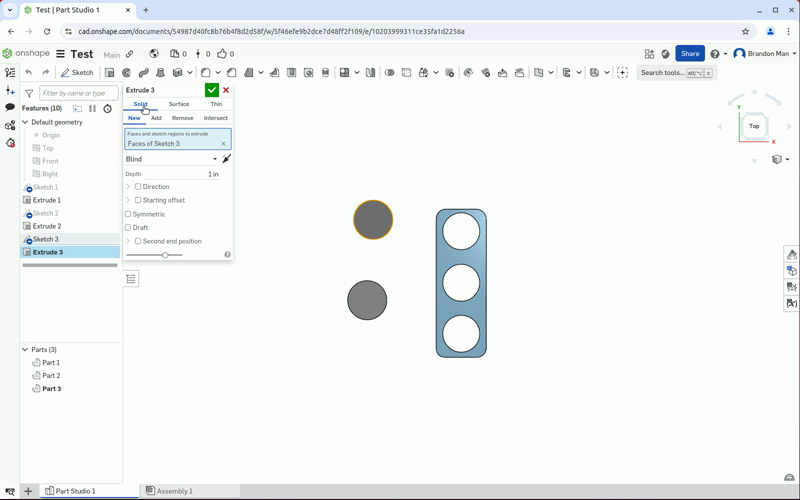
click(143, 106)
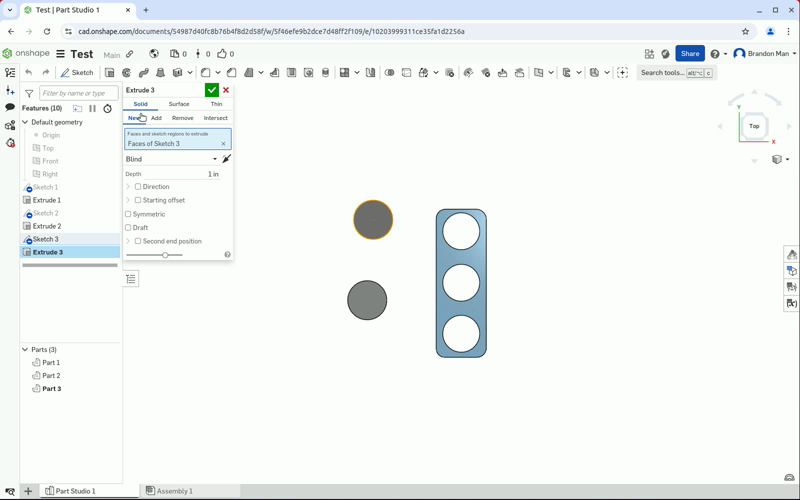
mouse_move(137, 120)
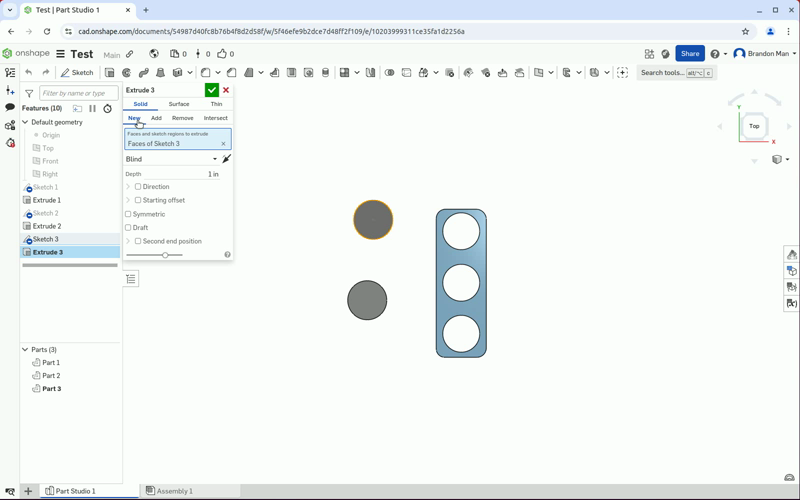
click(137, 120)
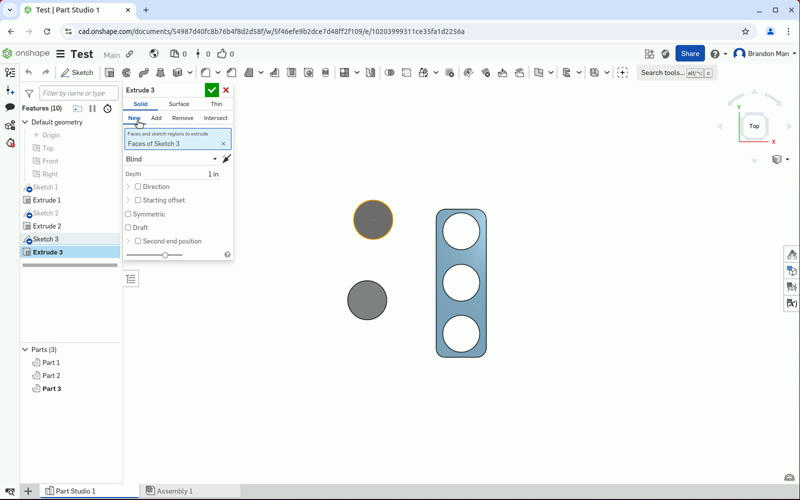
key(tab, 4)
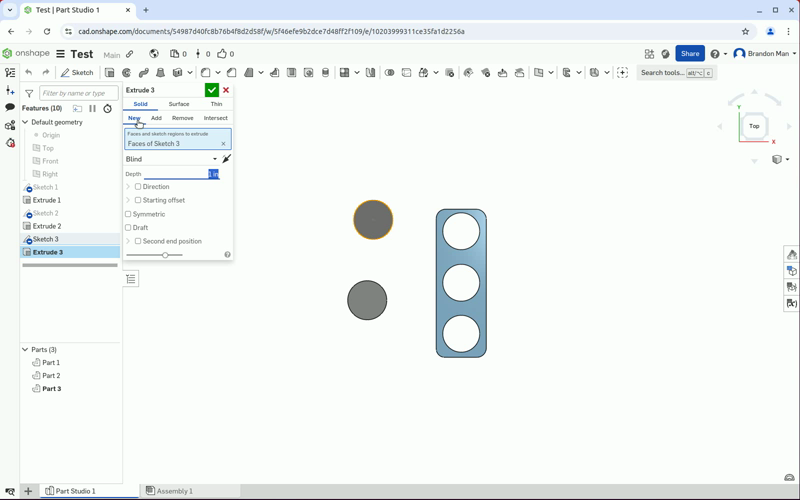
text(0.722)
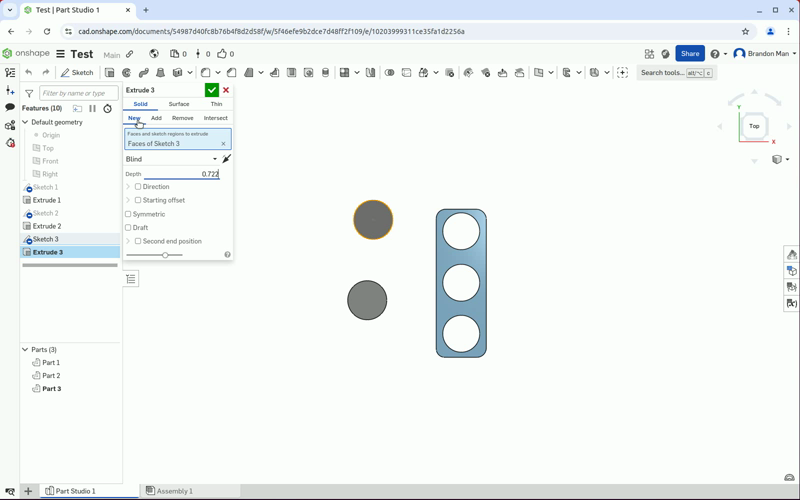
key(enter)
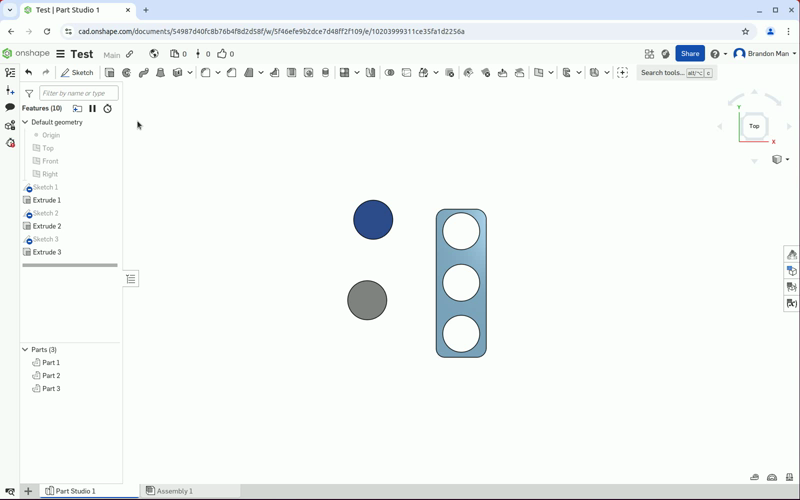
key(shift+h)
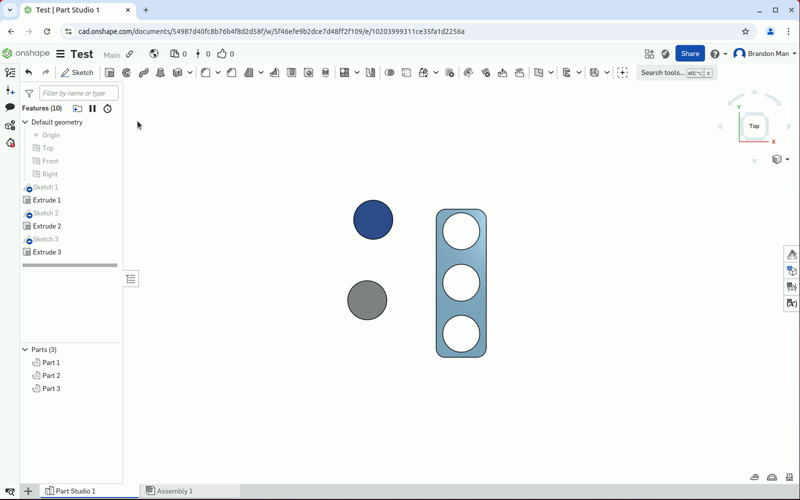
key(shift+h)
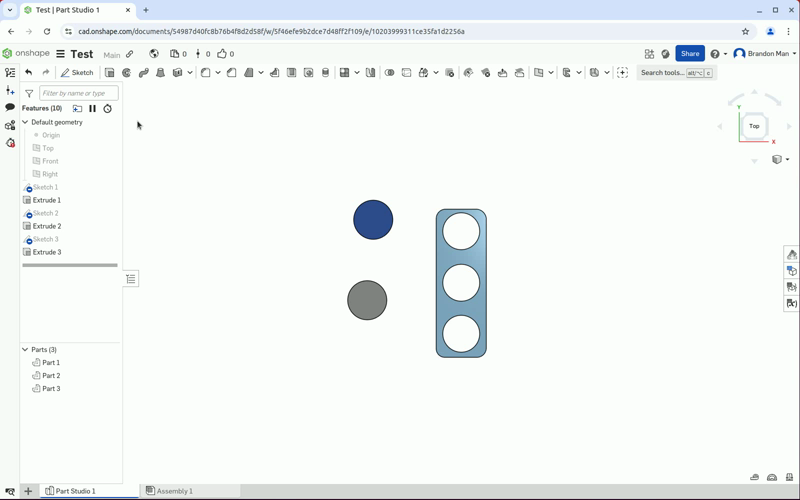
mouse_move(73, 189)
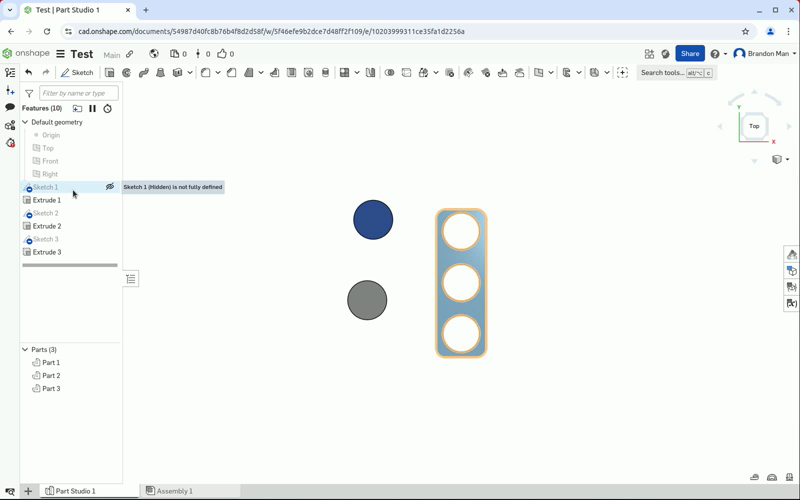
click(73, 189)
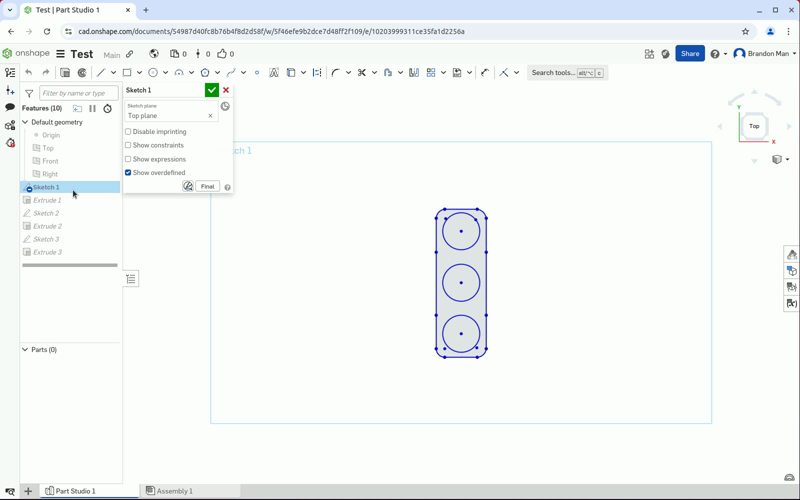
mouse_move(229, 92)
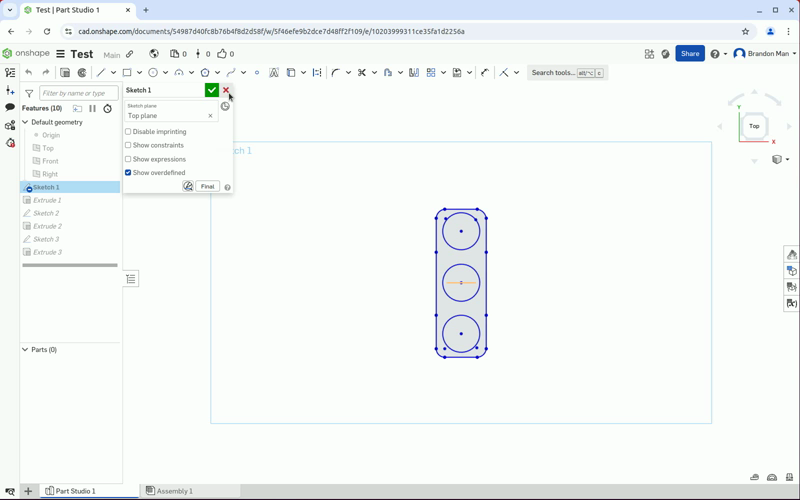
click(229, 92)
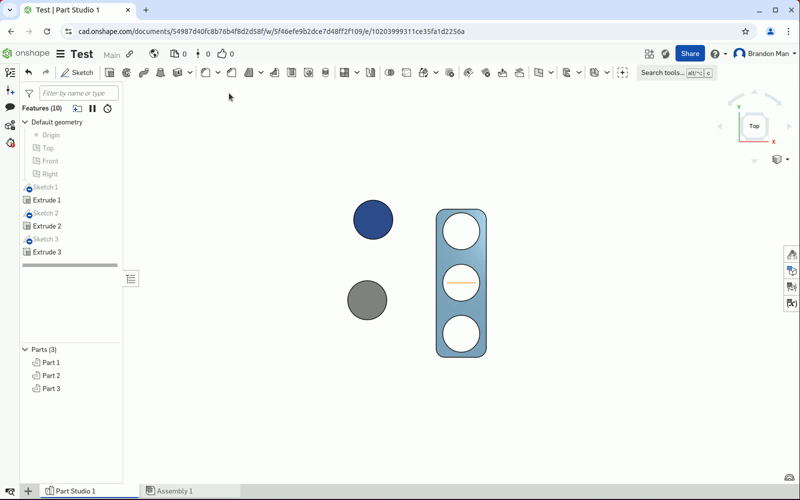
mouse_move(541, 75)
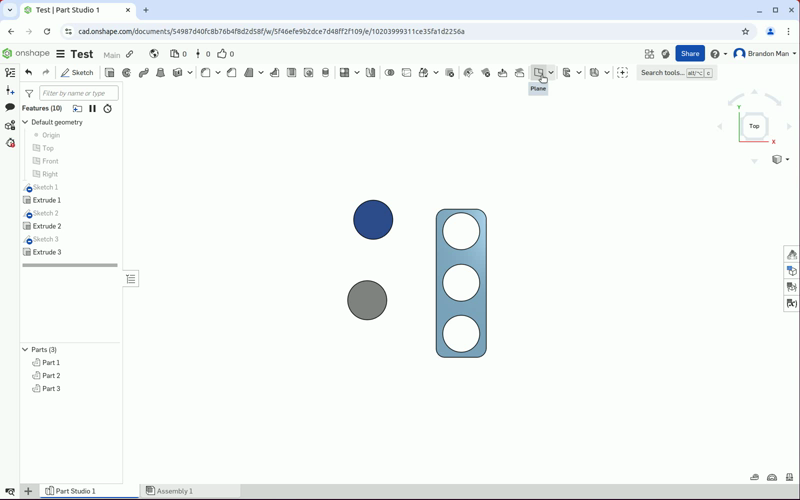
click(541, 75)
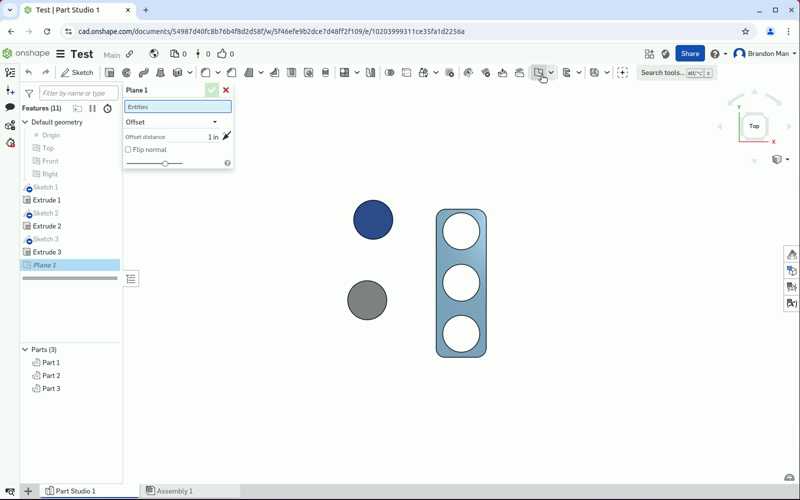
mouse_move(73, 150)
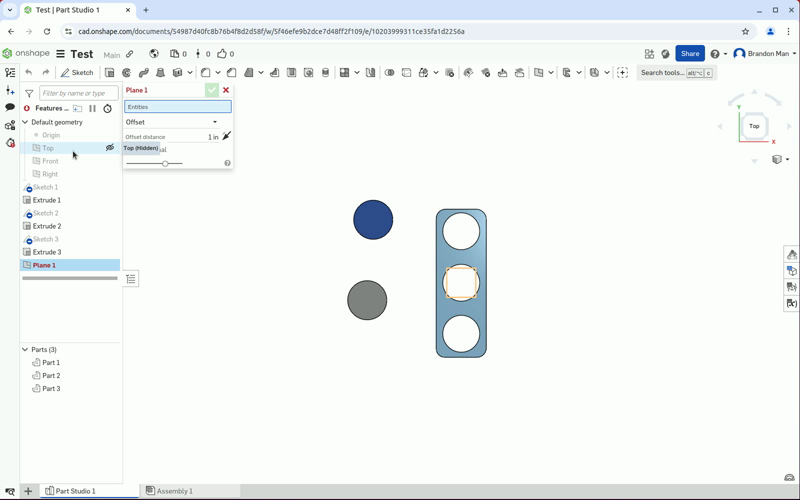
click(73, 150)
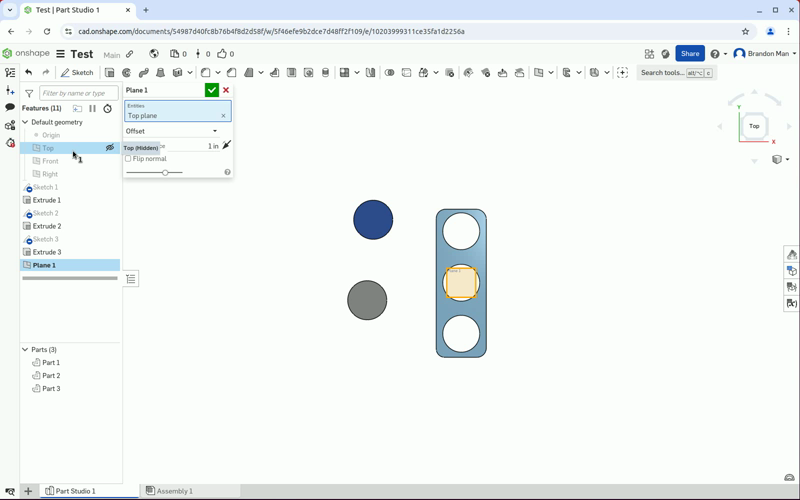
key(tab, 2)
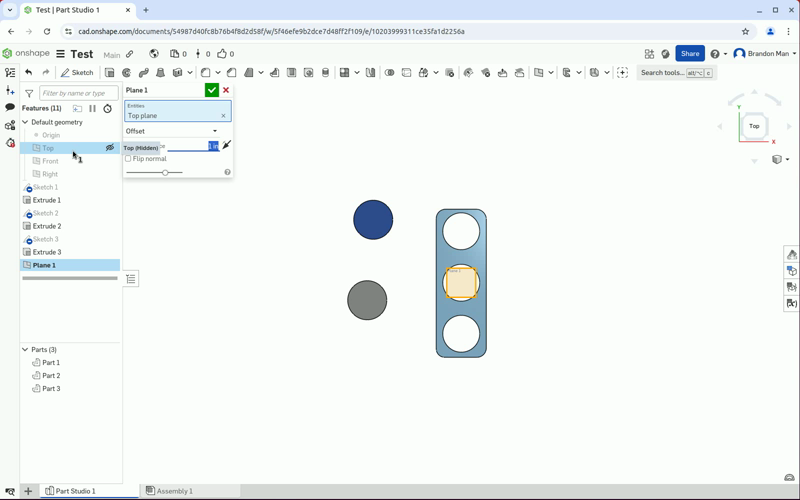
text(0.709)
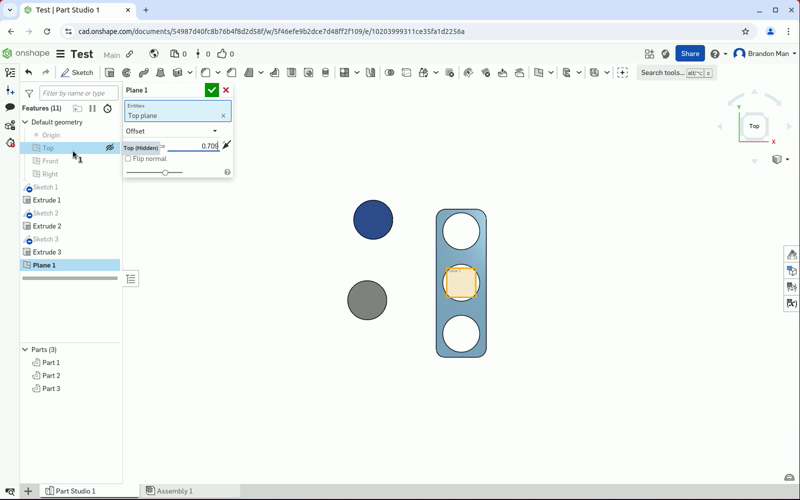
key(enter, 2)
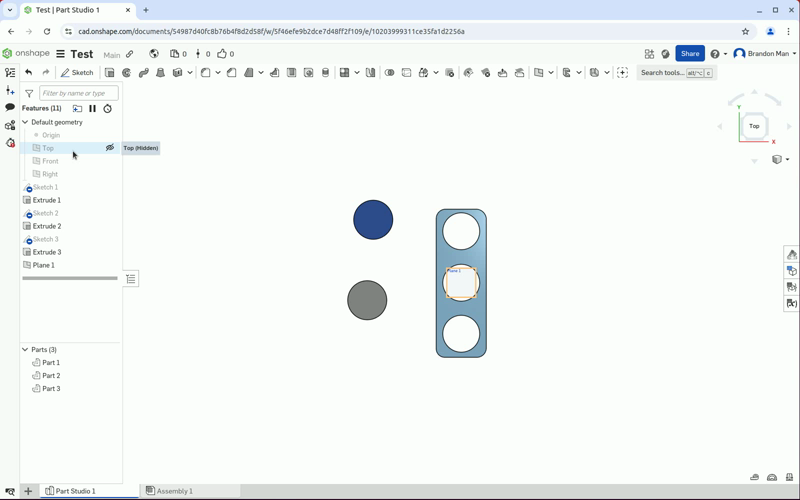
key(shift+s)
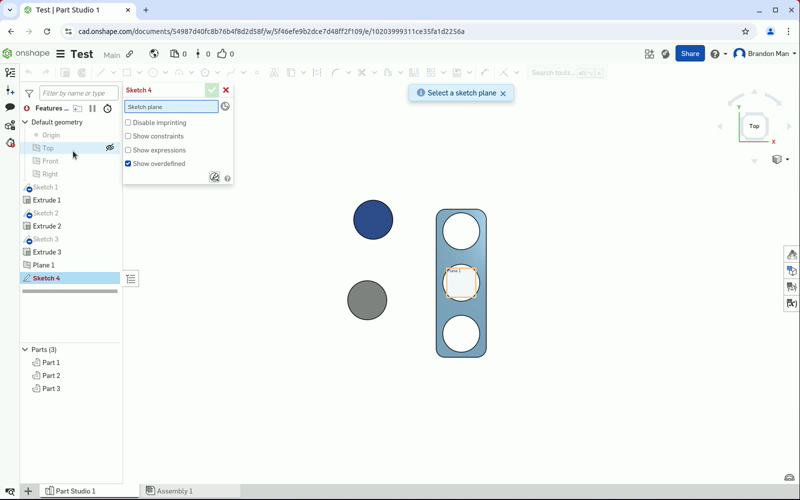
mouse_move(73, 267)
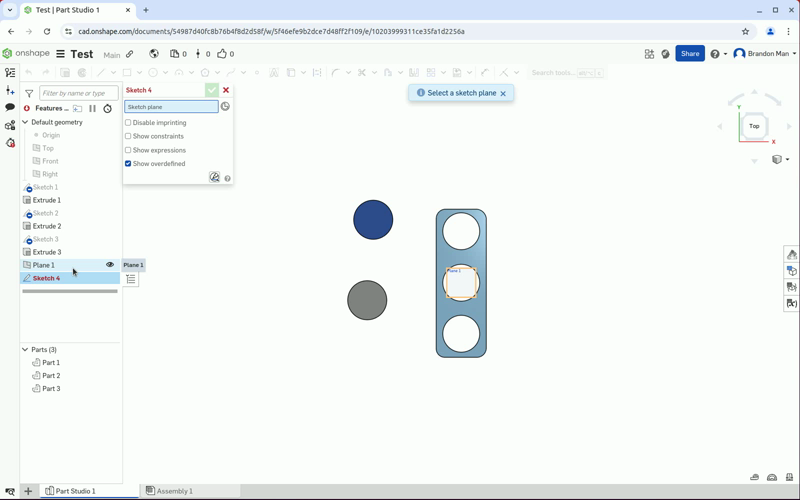
click(73, 267)
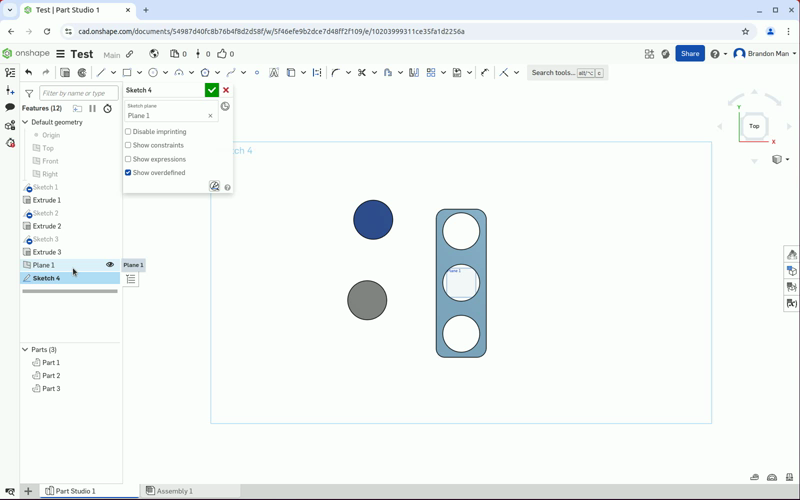
mouse_move(73, 352)
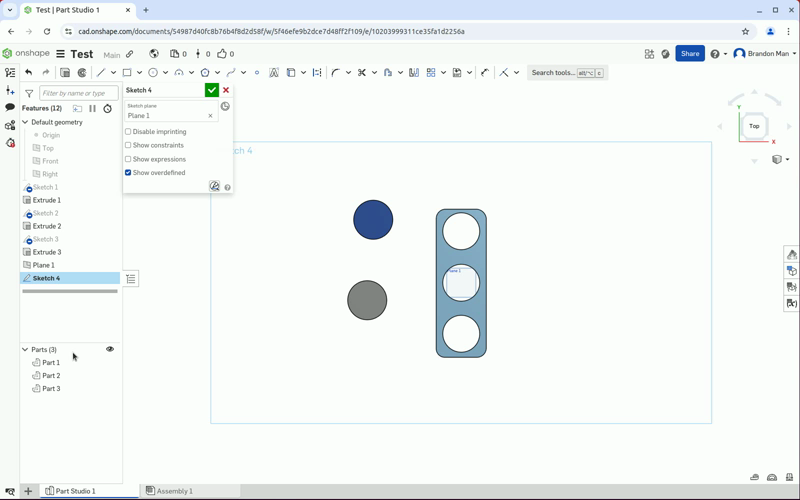
key(y)
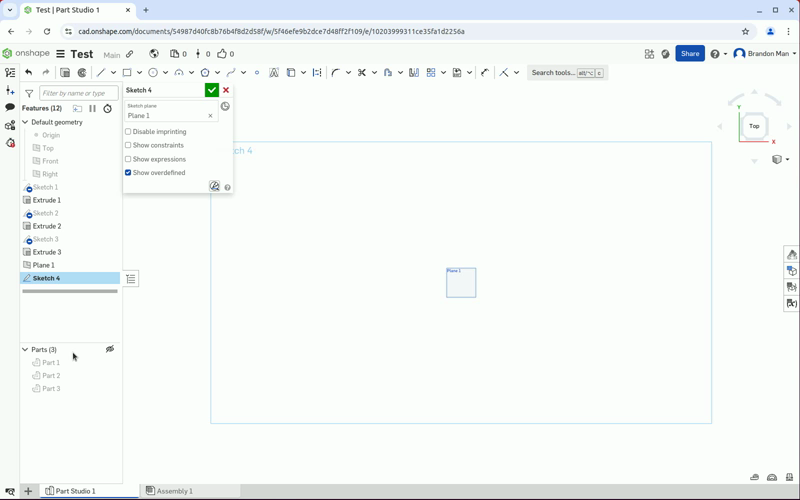
key(c)
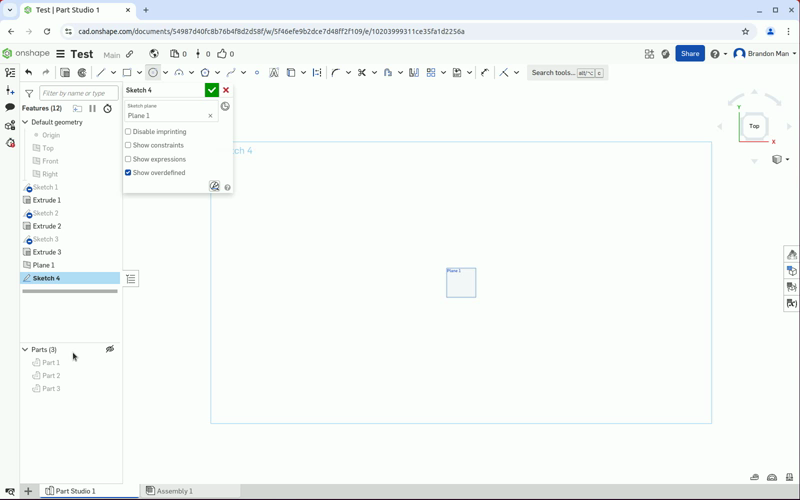
key_down(shift)
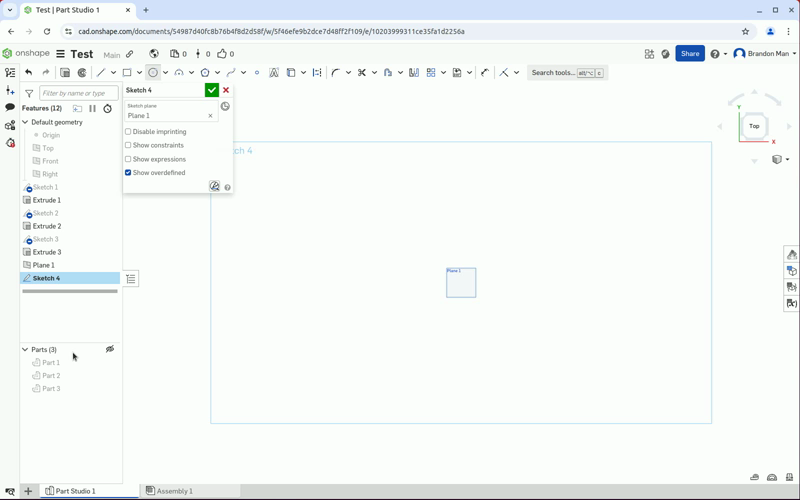
mouse_move(368, 300)
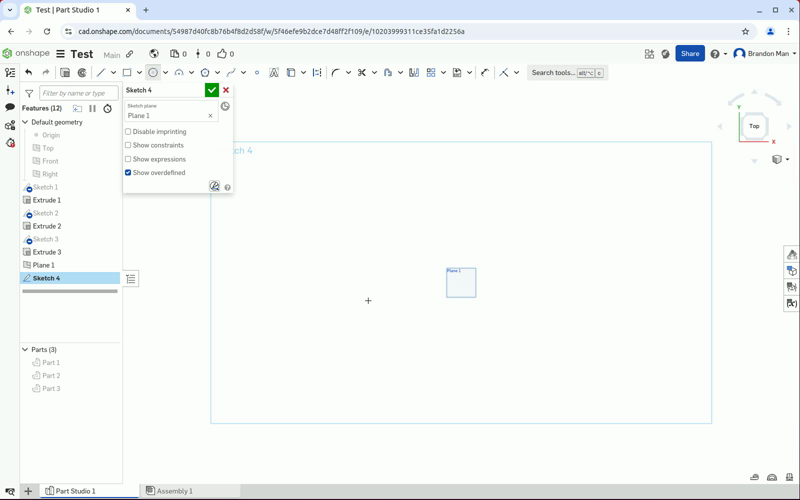
click(368, 300)
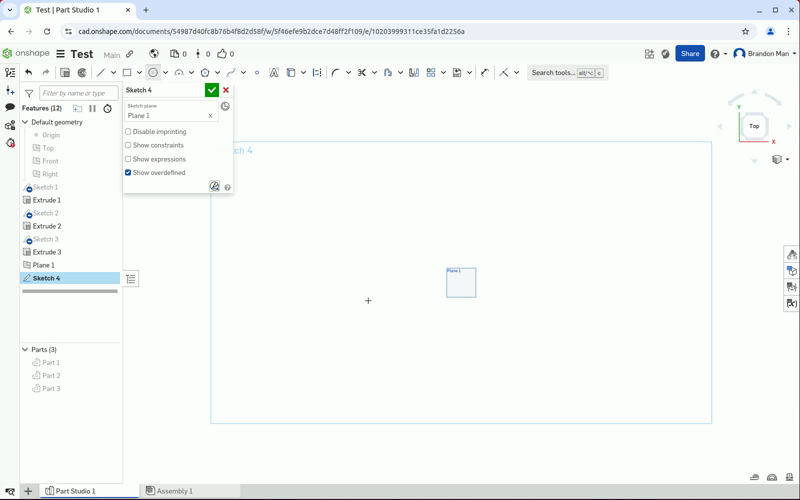
key_up(shift)
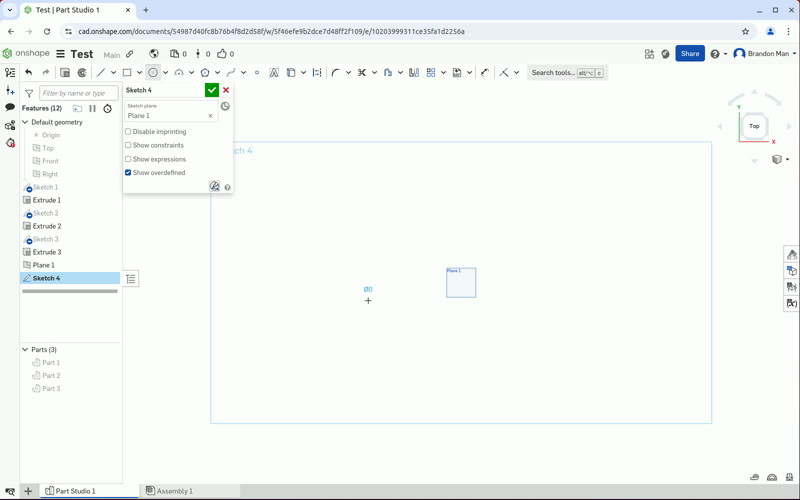
mouse_move(376, 300)
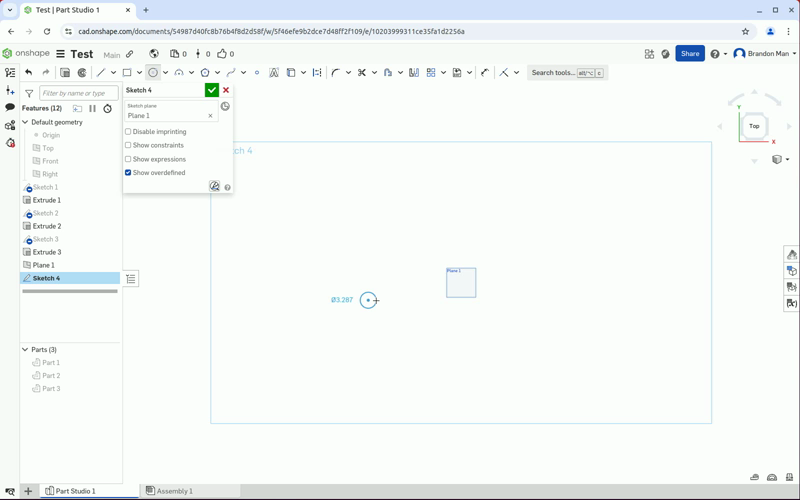
click(376, 300)
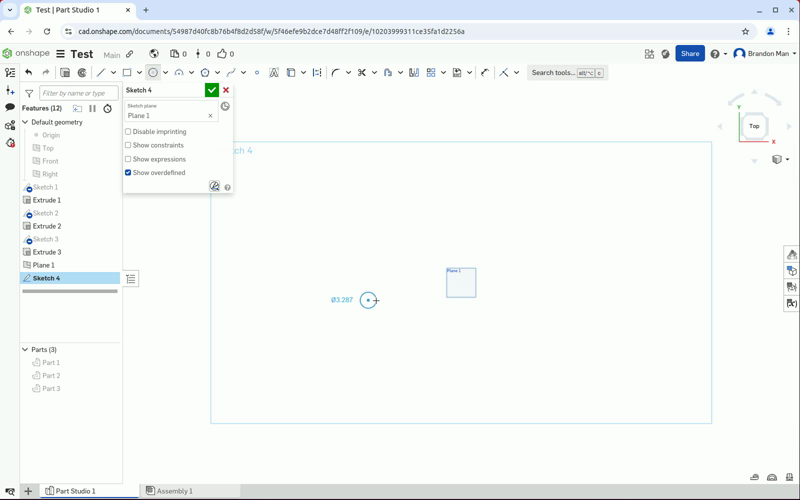
key(esc)
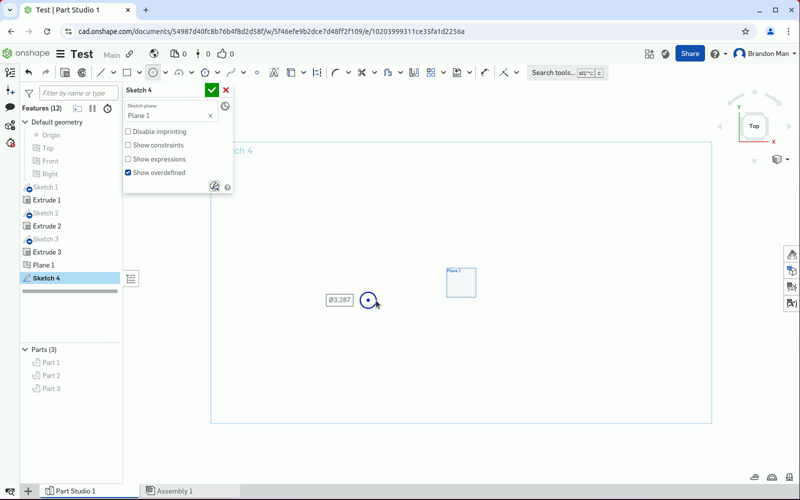
mouse_move(369, 295)
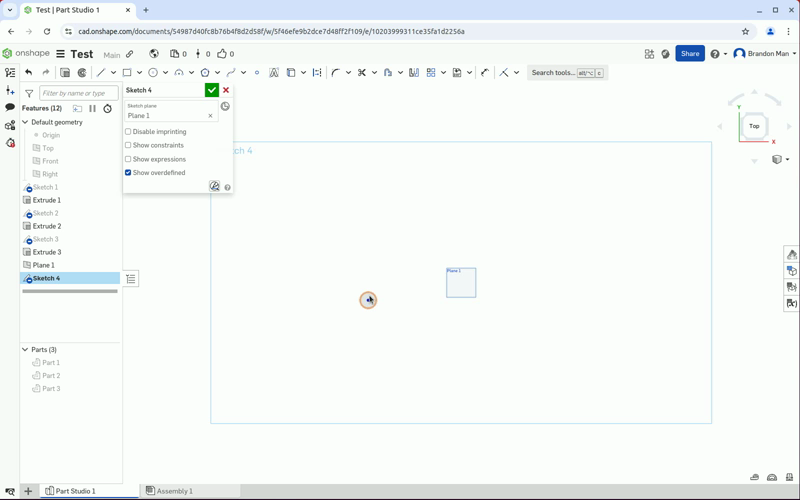
scroll(6)
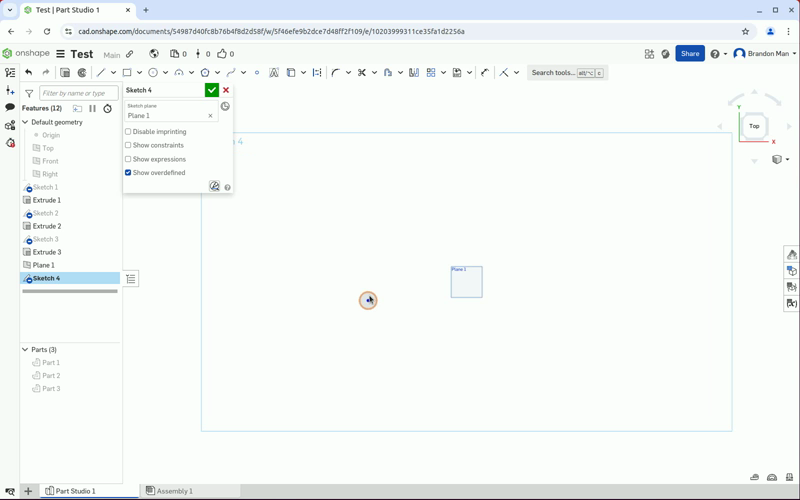
scroll(6)
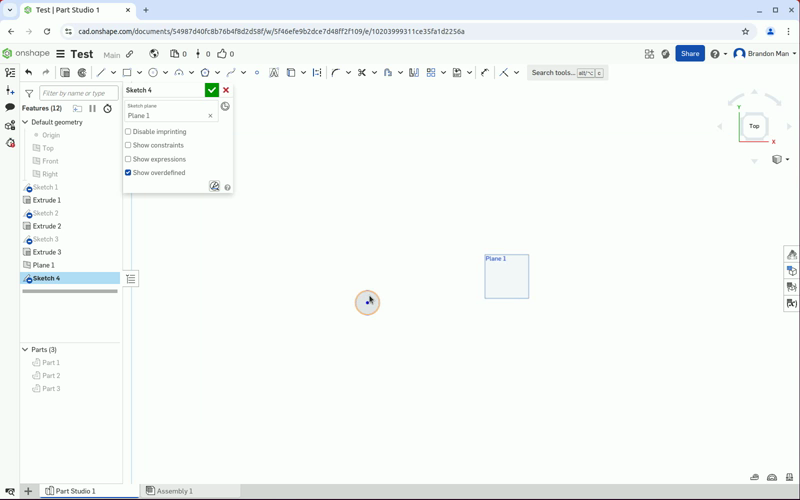
scroll(6)
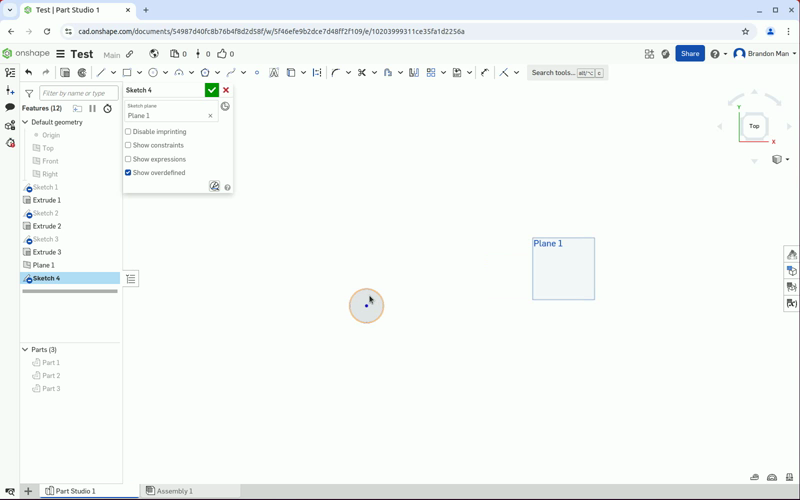
scroll(6)
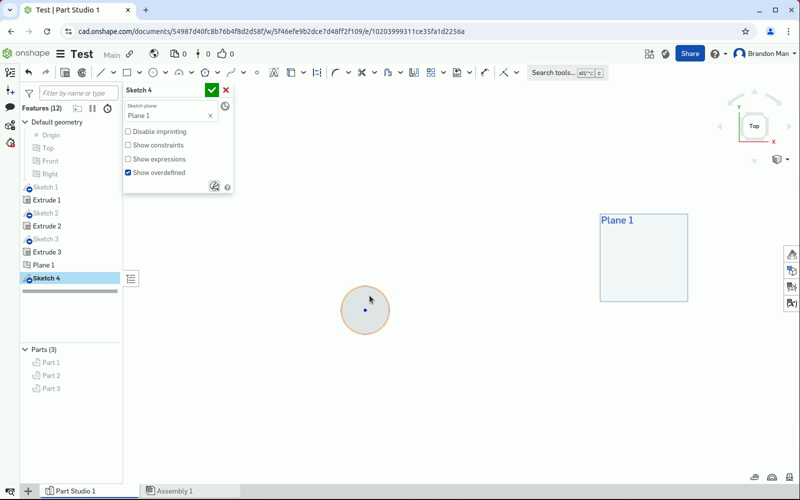
scroll(6)
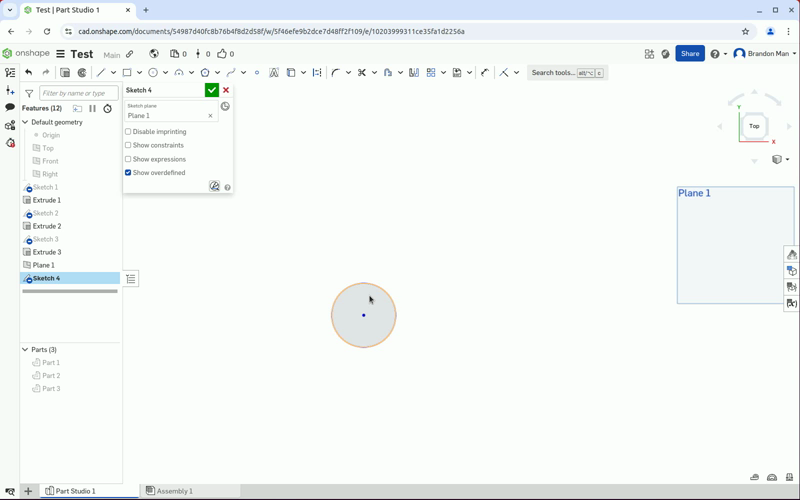
scroll(6)
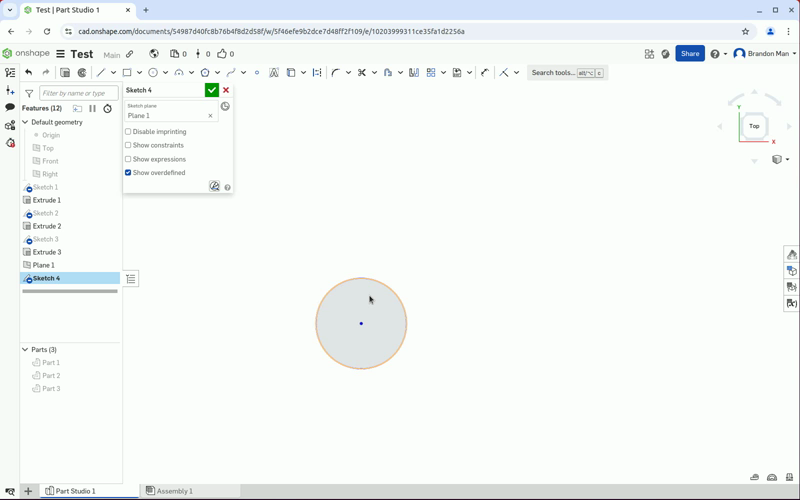
scroll(6)
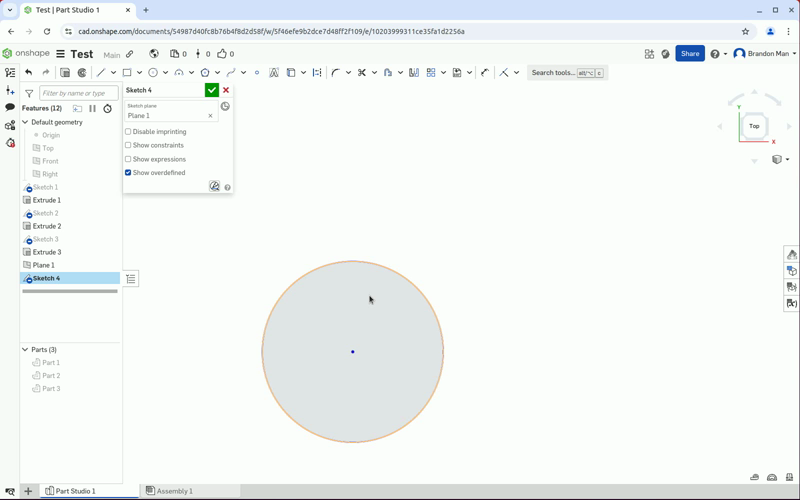
click(369, 295)
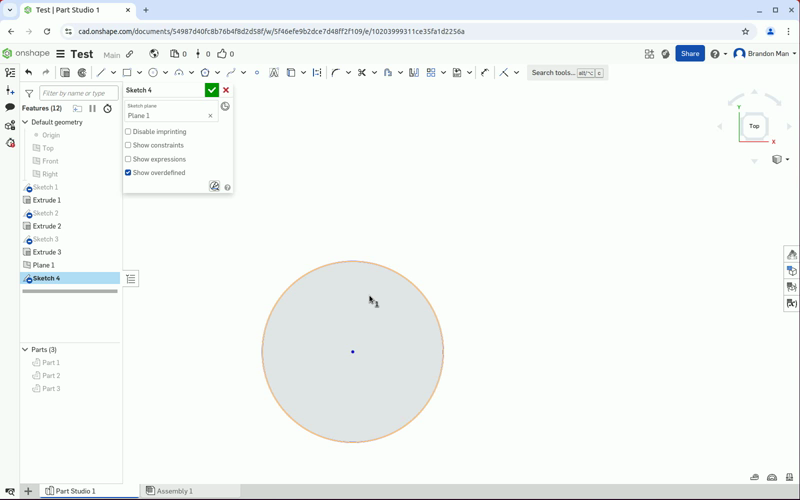
scroll(-6)
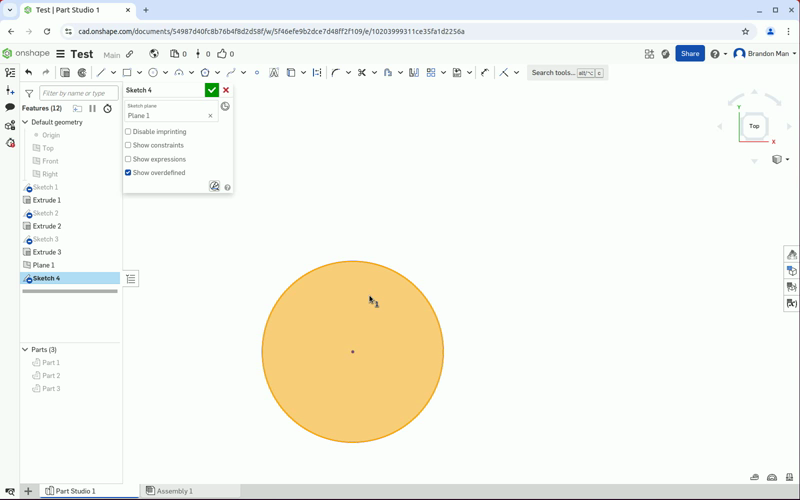
scroll(-6)
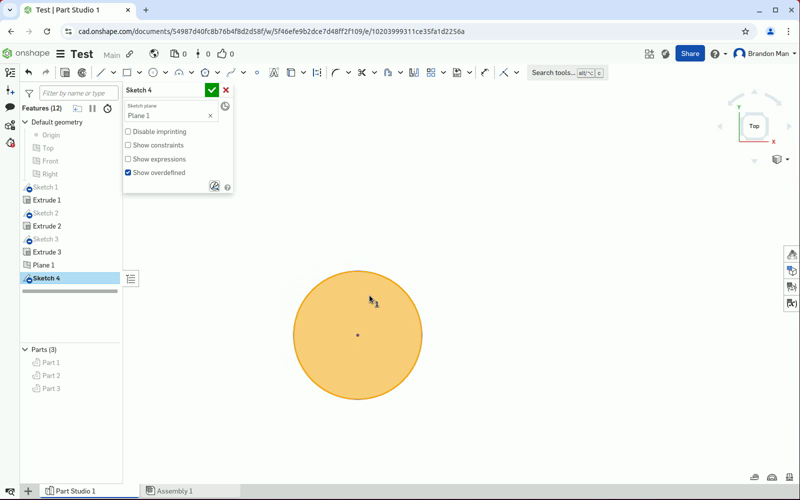
scroll(-6)
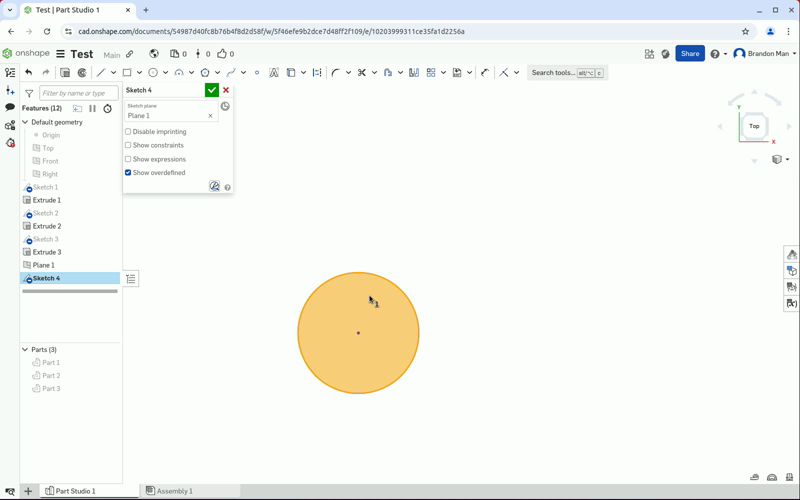
scroll(-6)
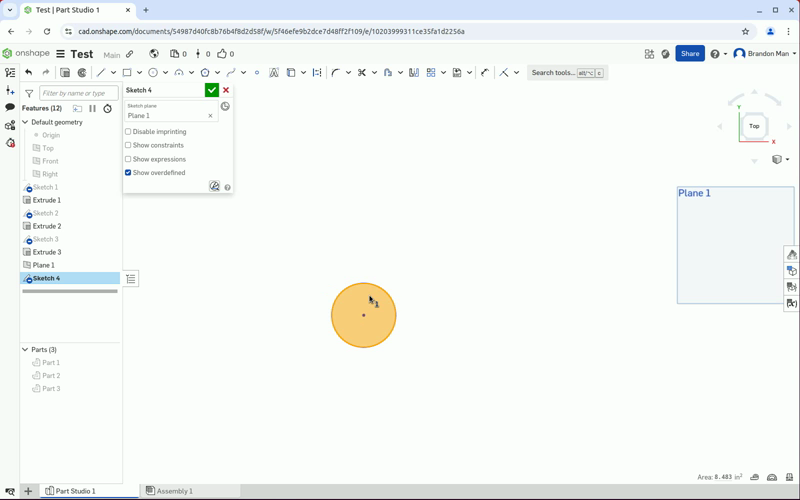
scroll(-6)
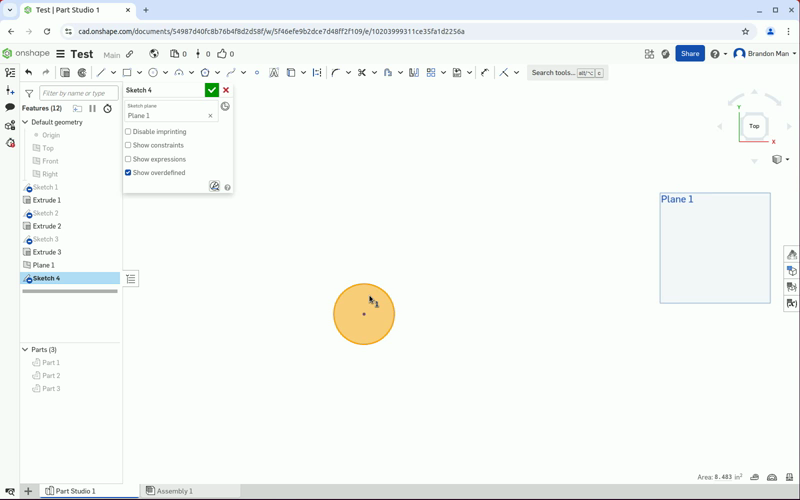
scroll(-6)
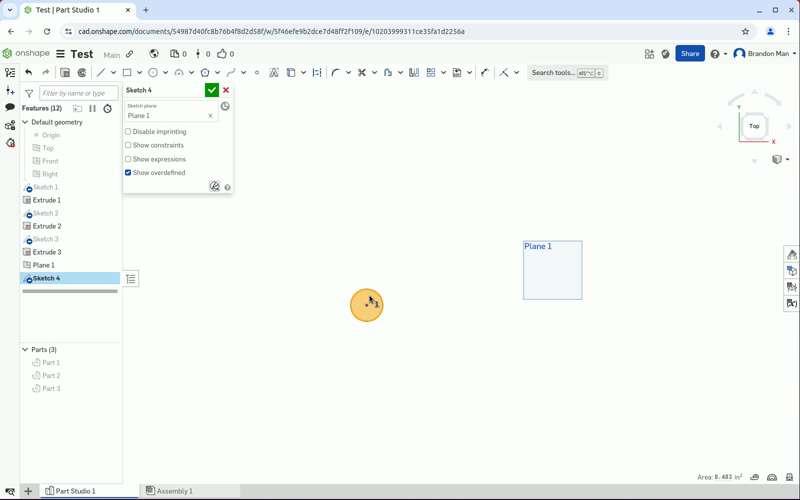
scroll(-6)
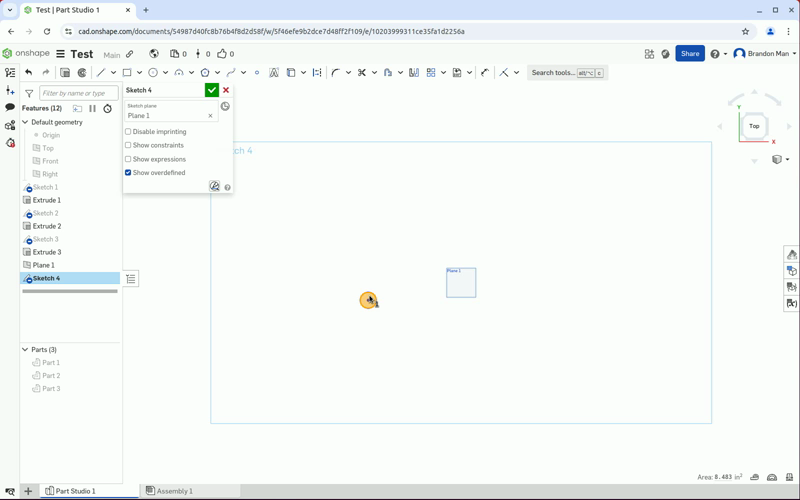
mouse_move(73, 352)
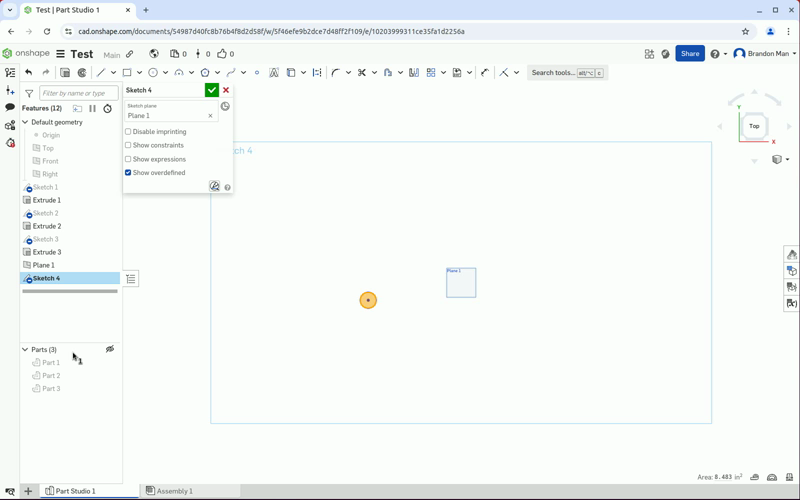
key(shift+y)
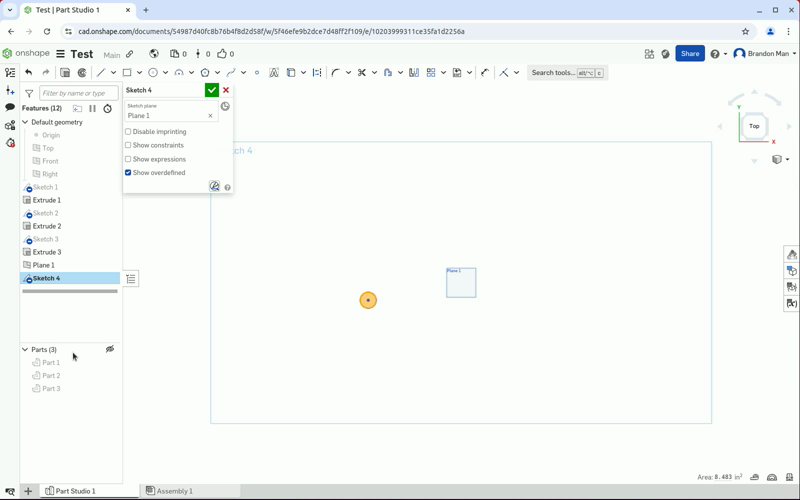
key(shift+e)
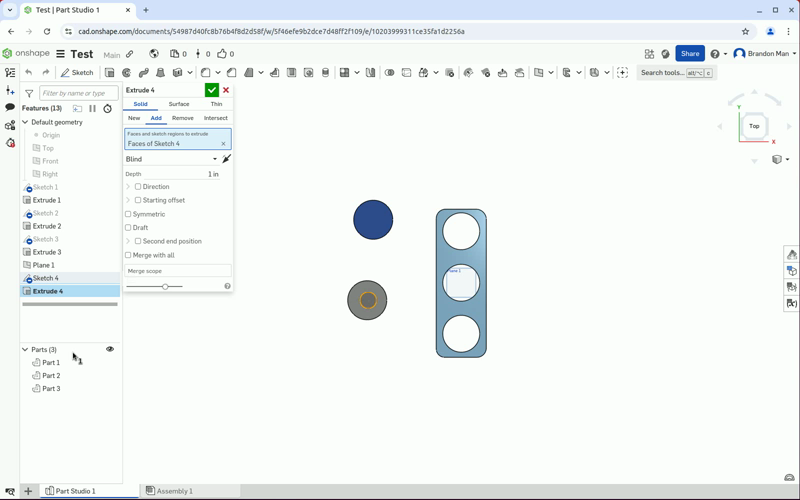
mouse_move(143, 106)
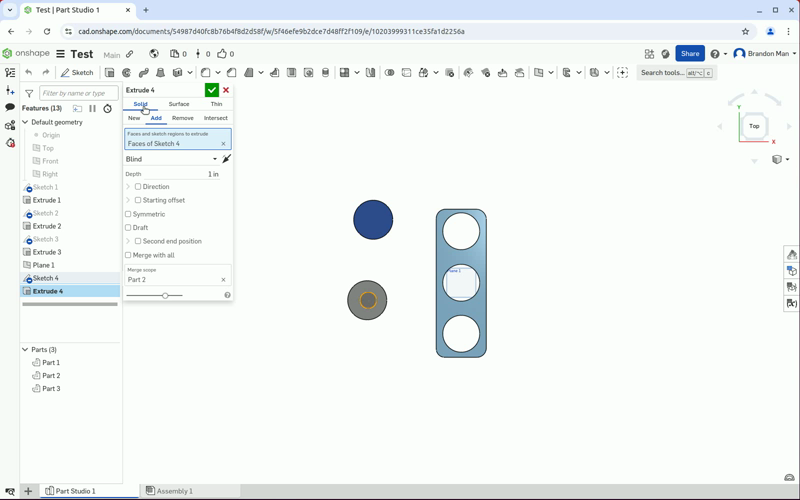
click(143, 106)
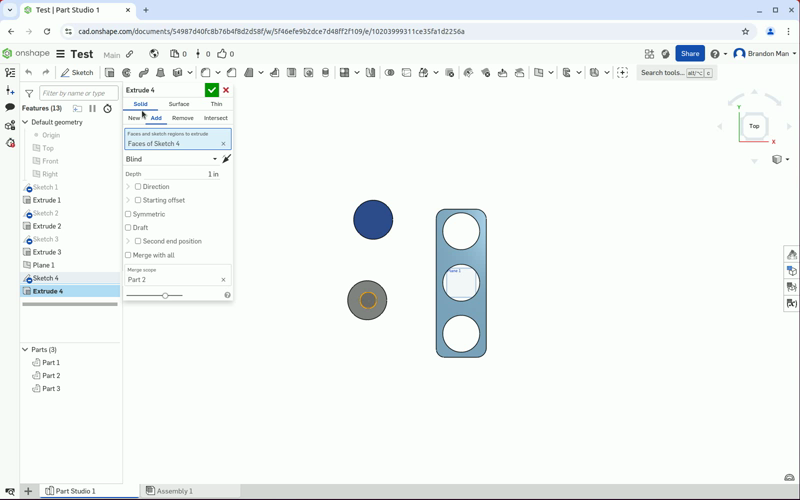
mouse_move(137, 120)
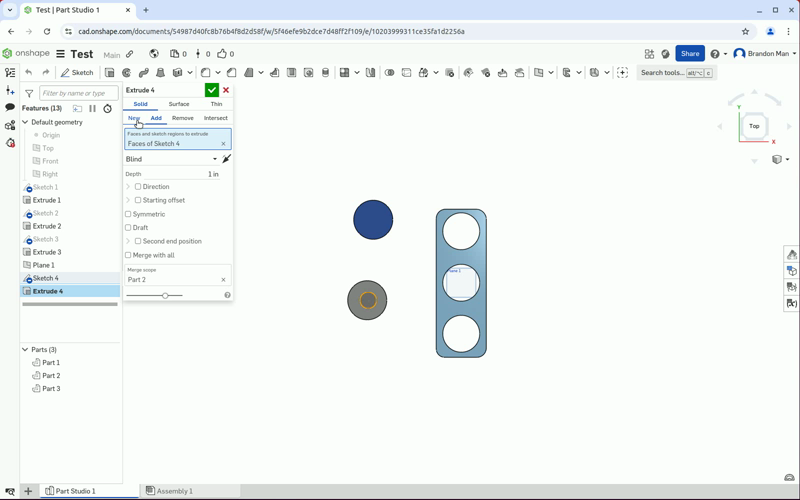
click(137, 120)
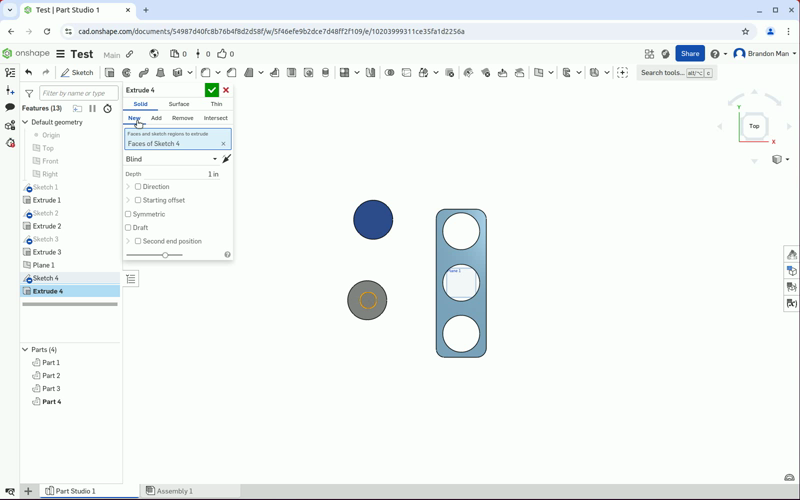
key(tab, 4)
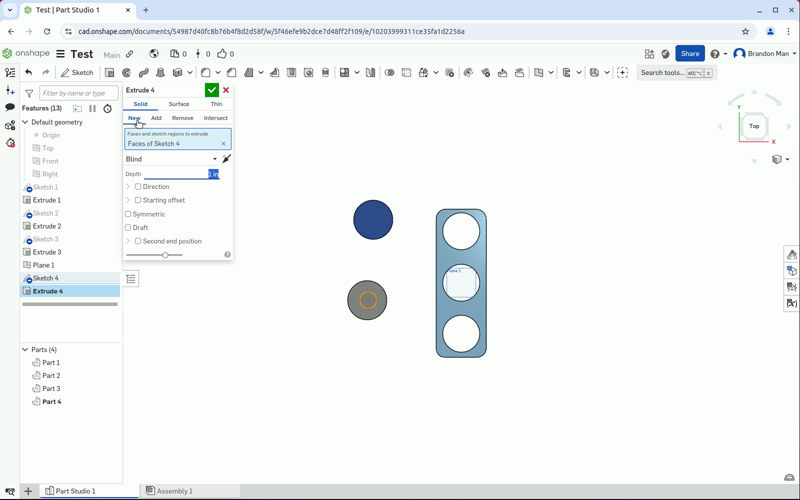
text(1.204)
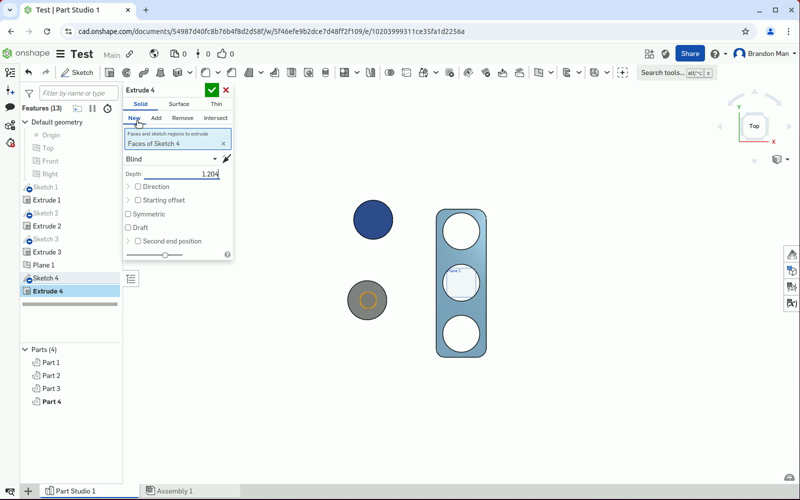
key(enter)
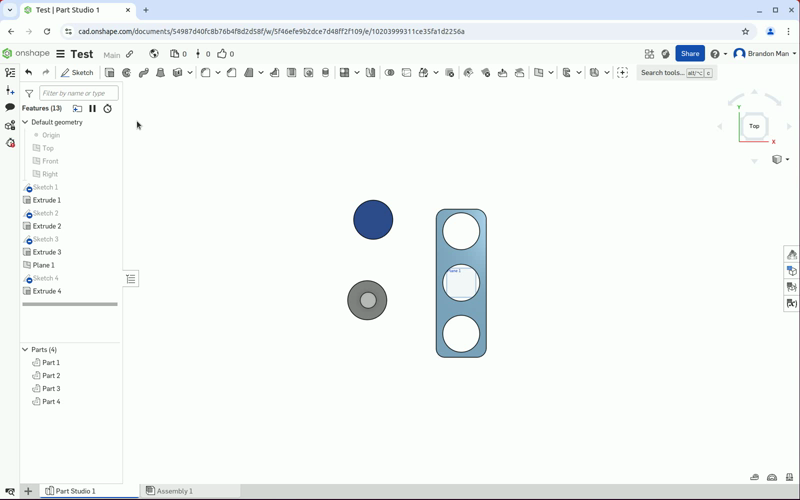
key(shift+h)
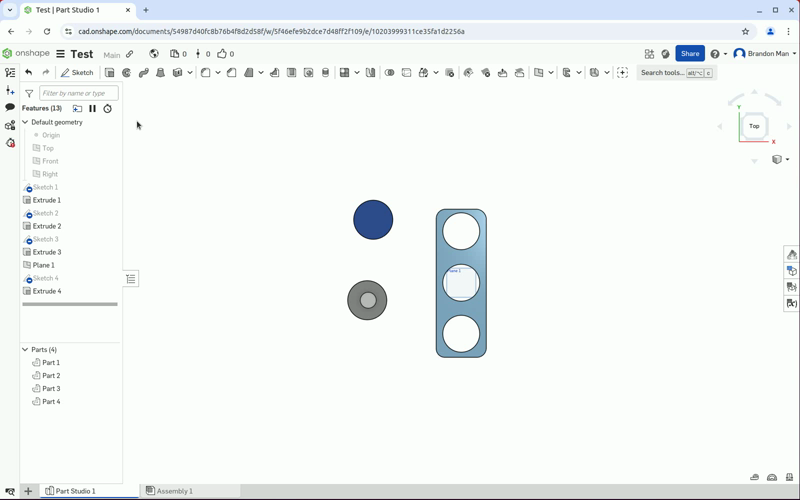
key(shift+h)
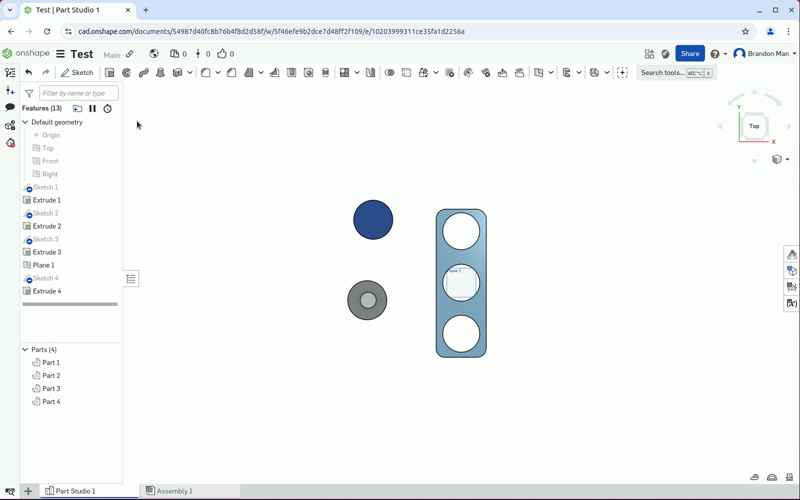
mouse_move(73, 189)
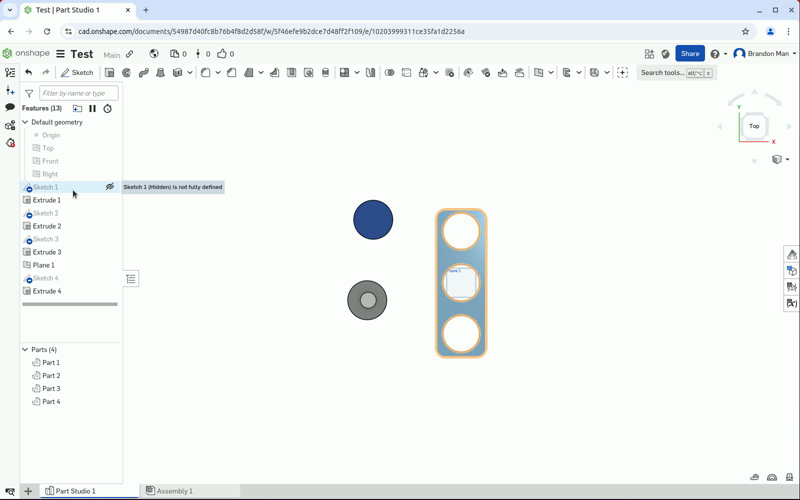
click(73, 189)
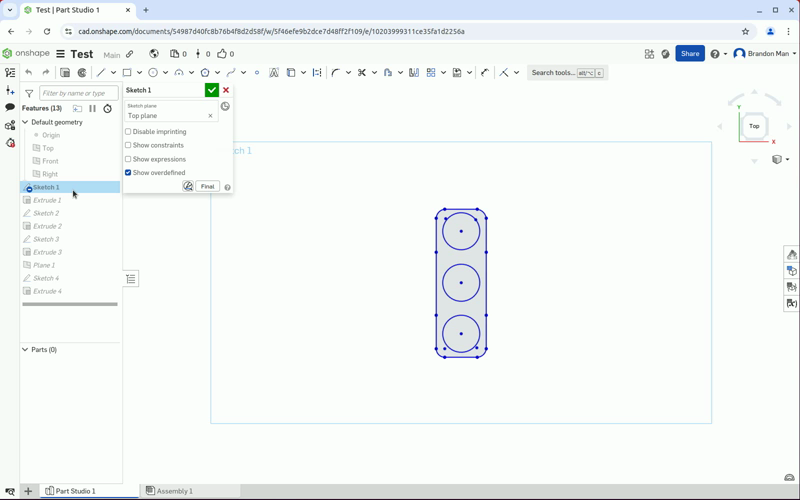
mouse_move(229, 92)
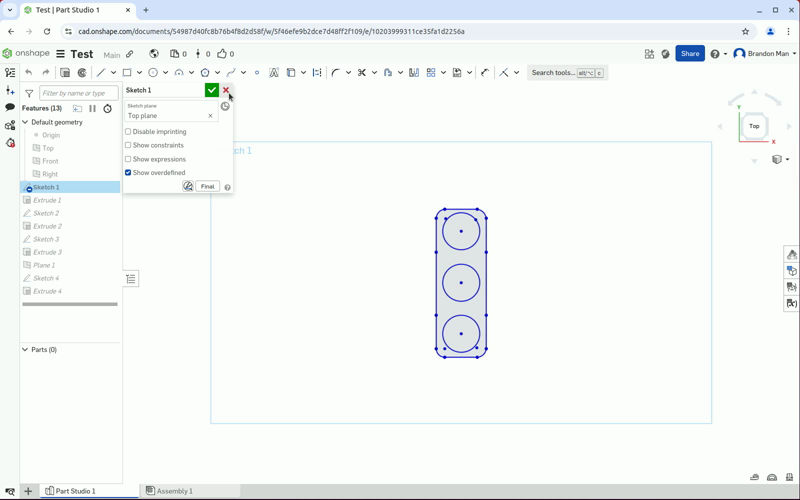
click(229, 92)
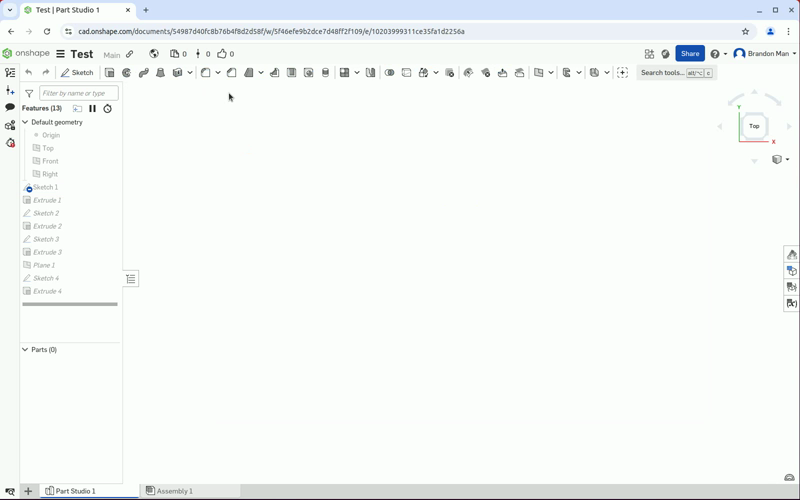
key(shift+s)
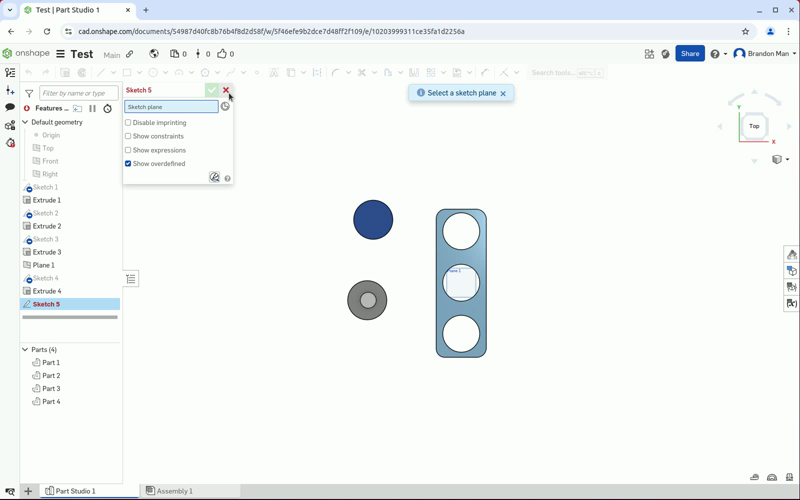
mouse_move(73, 267)
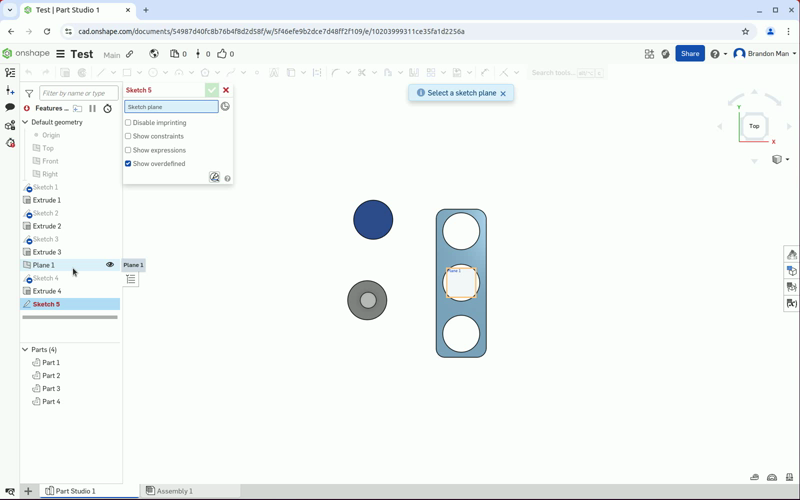
click(73, 267)
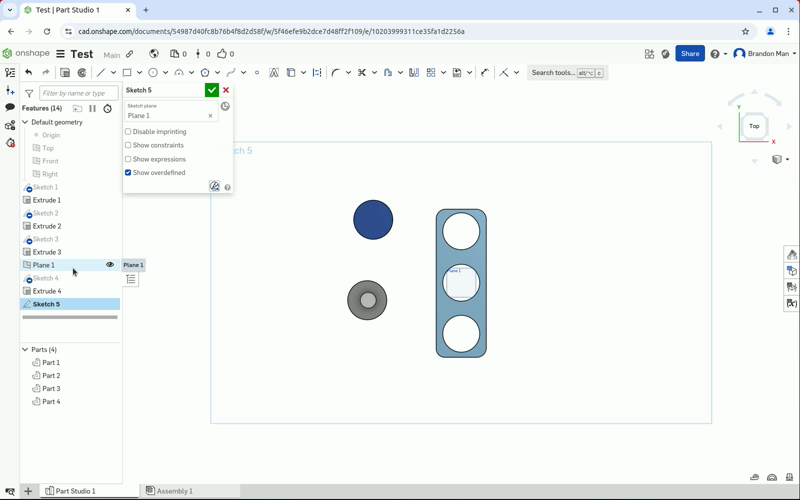
mouse_move(73, 352)
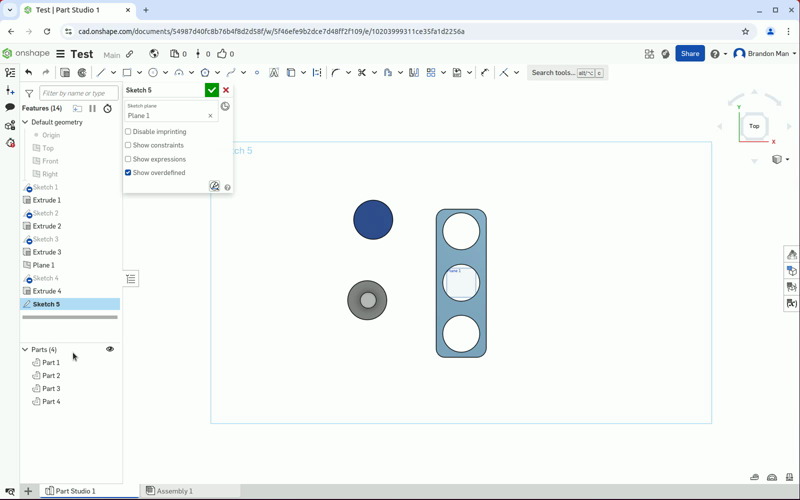
key(y)
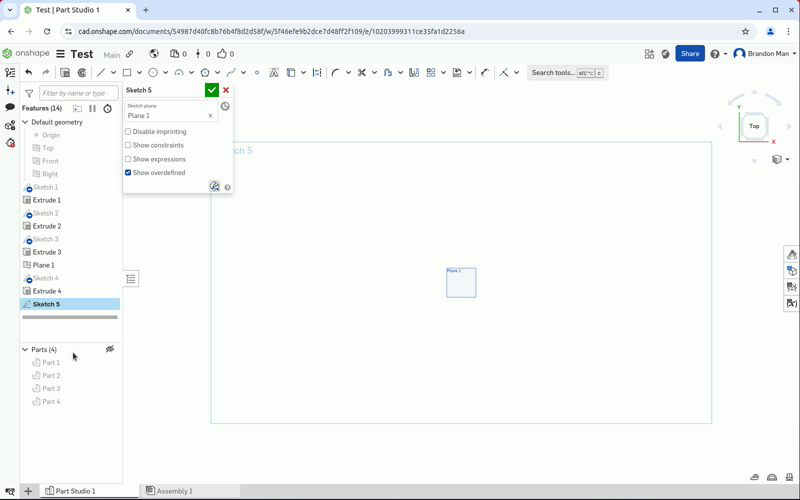
key(c)
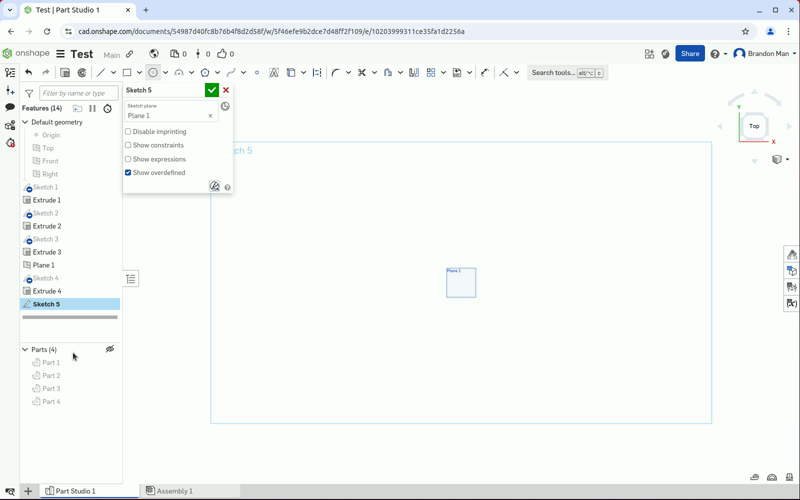
key_down(shift)
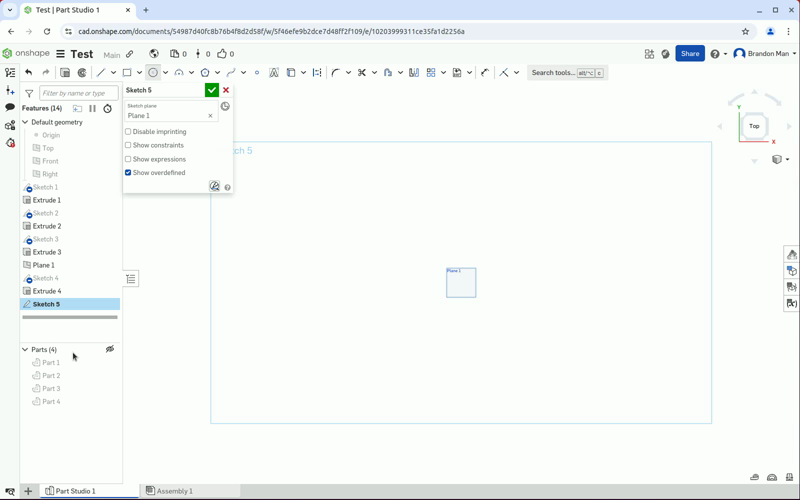
mouse_move(372, 219)
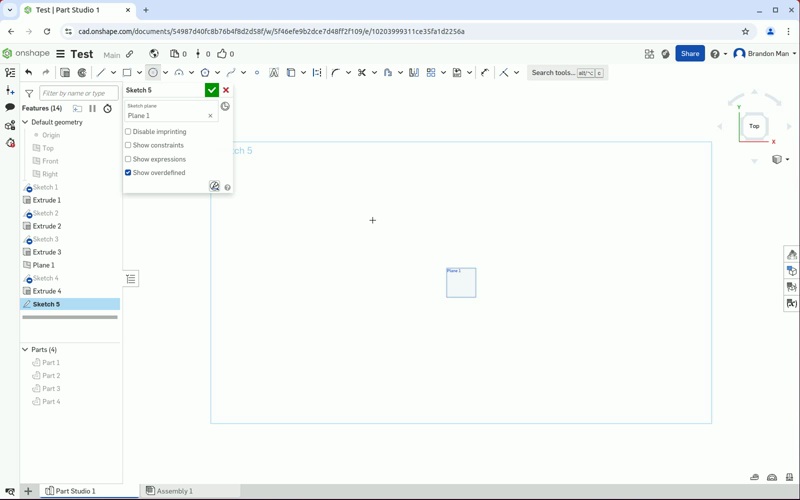
click(372, 219)
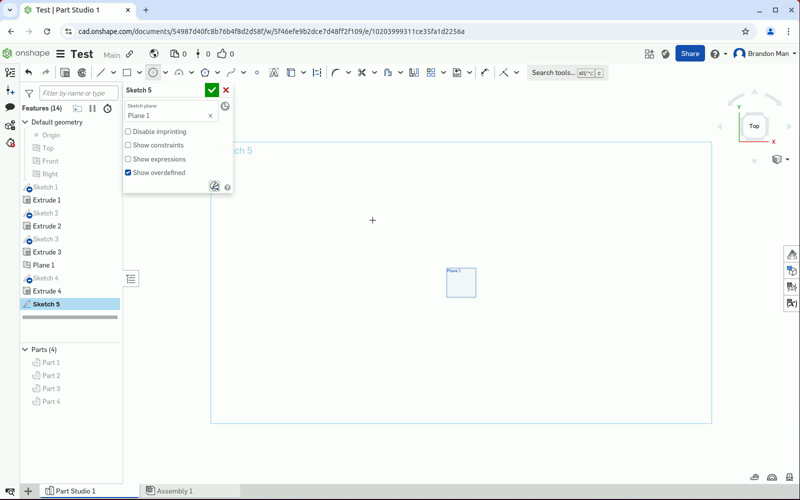
key_up(shift)
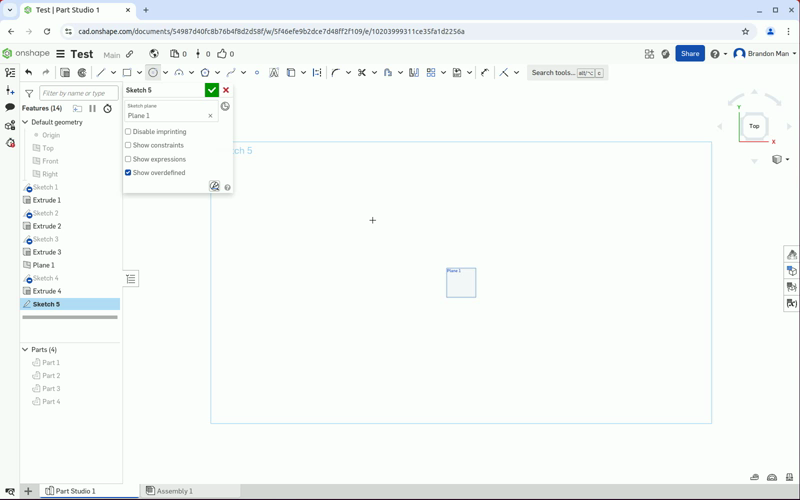
mouse_move(381, 219)
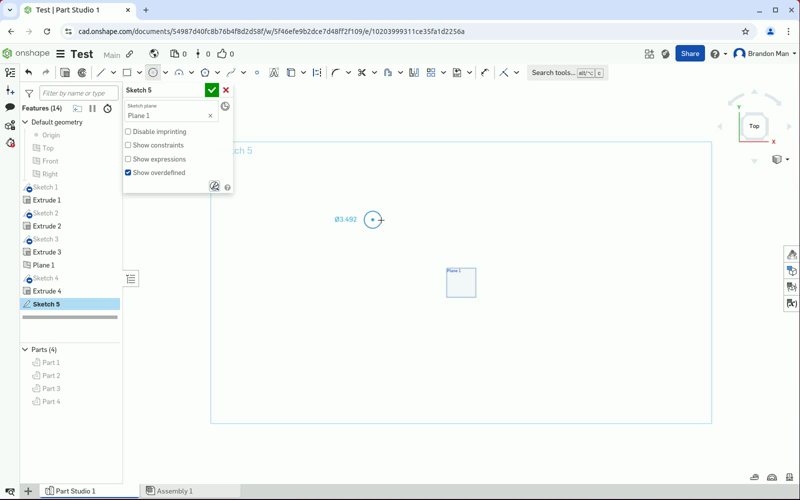
click(381, 219)
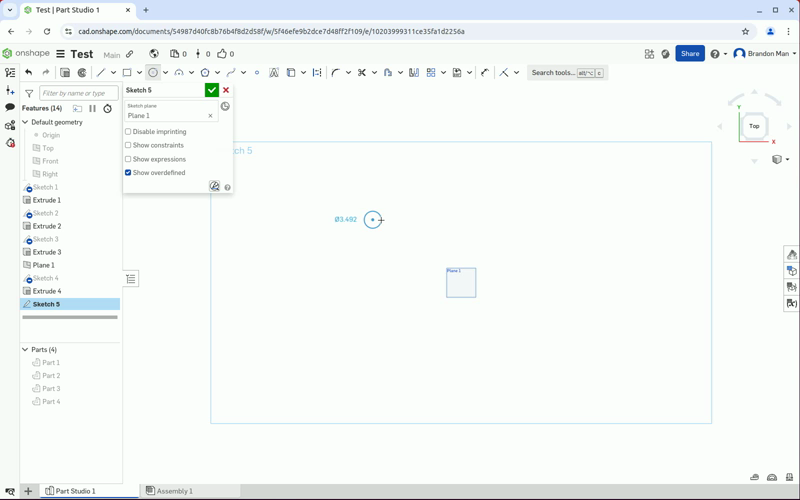
key(esc)
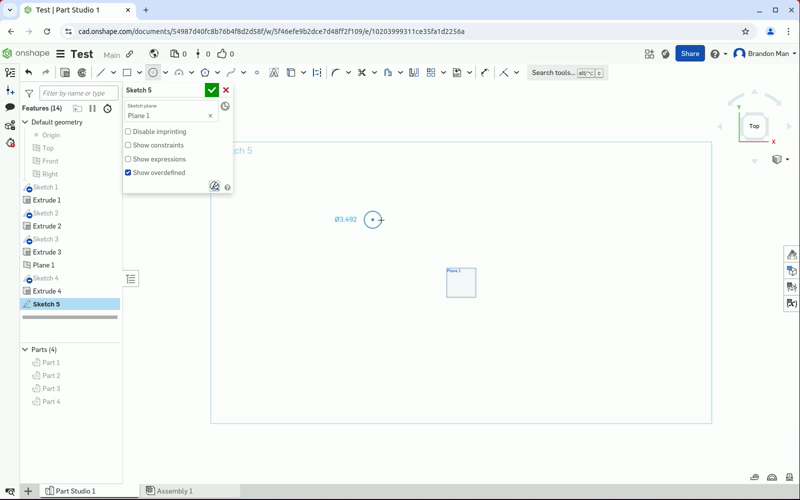
mouse_move(372, 216)
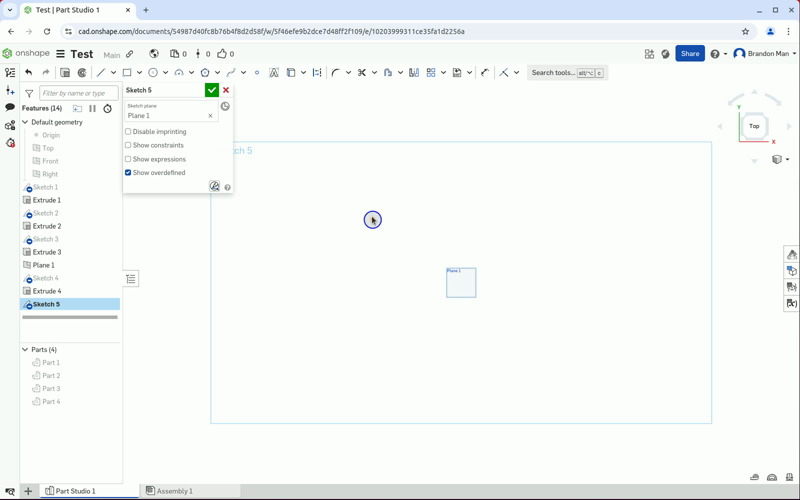
scroll(6)
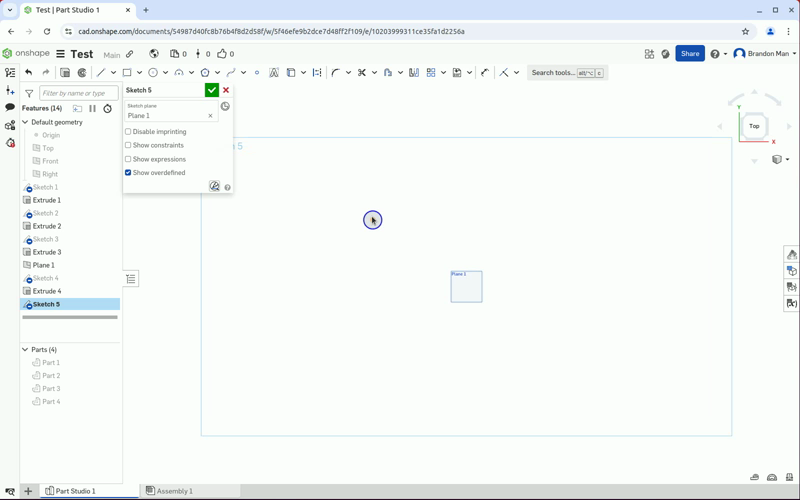
scroll(6)
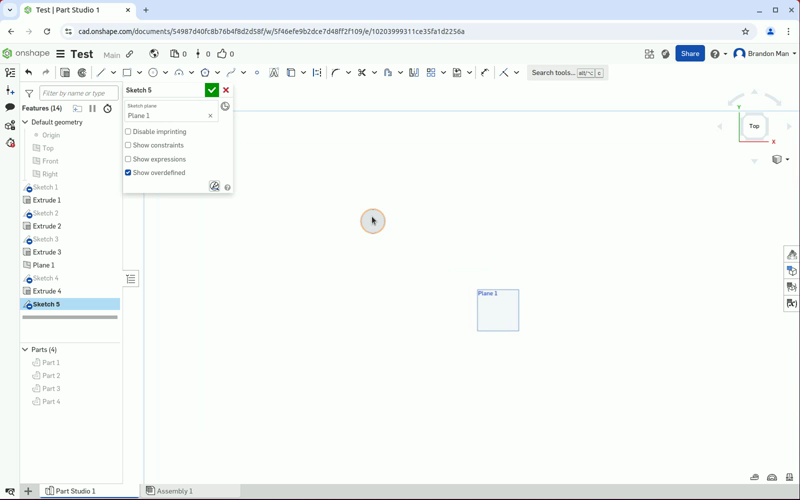
scroll(6)
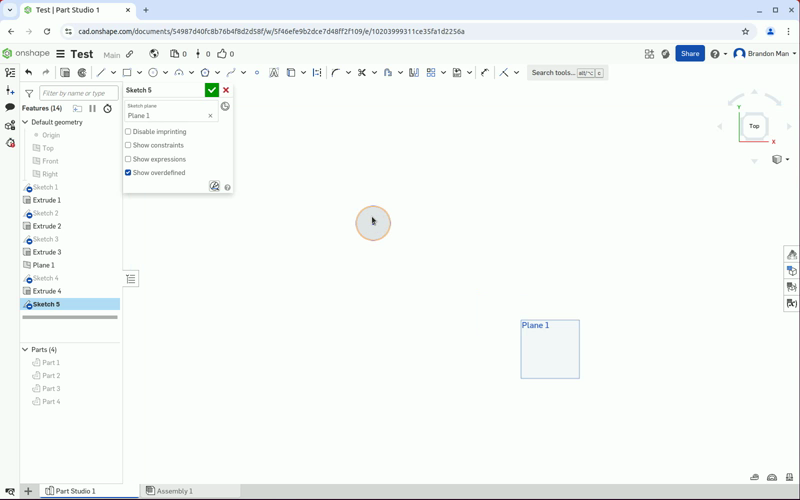
scroll(6)
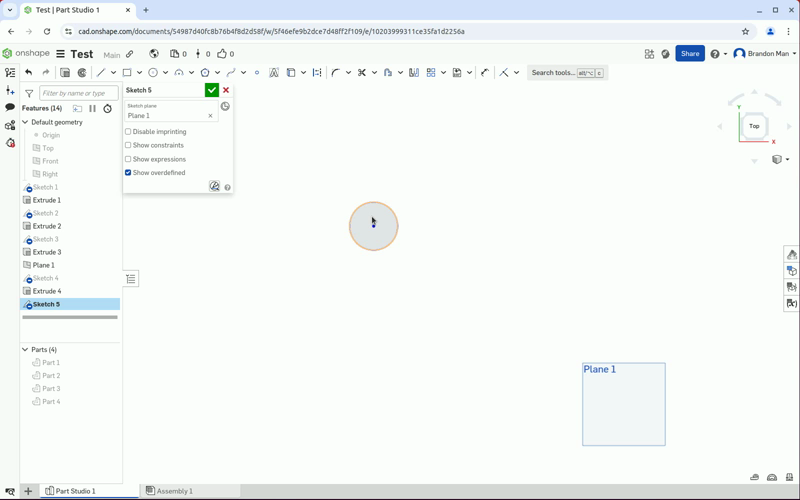
scroll(6)
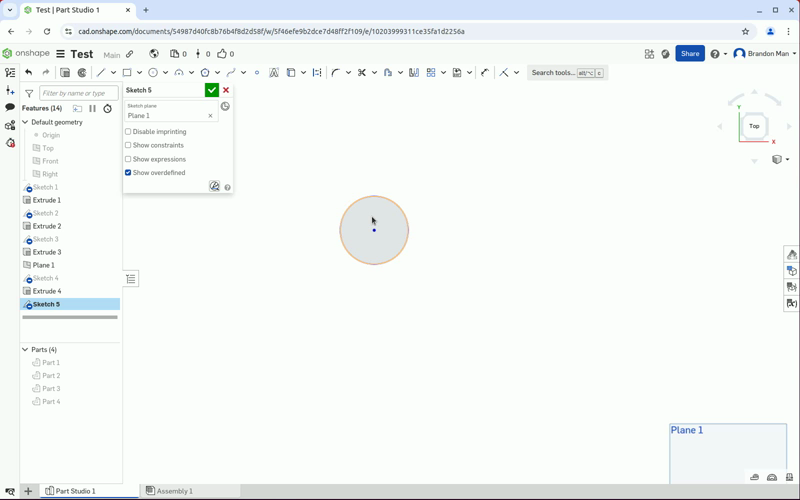
scroll(6)
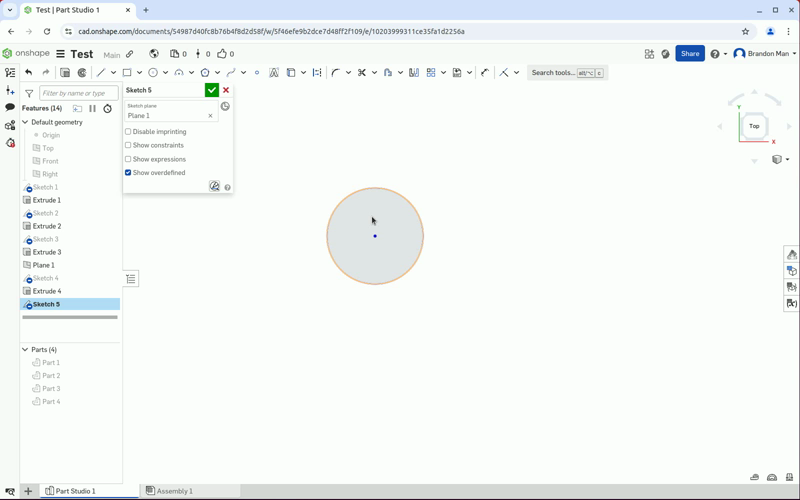
scroll(6)
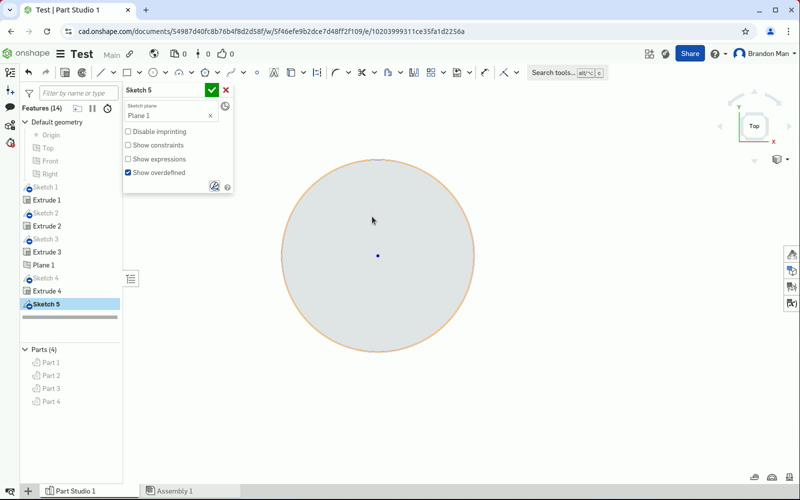
click(372, 216)
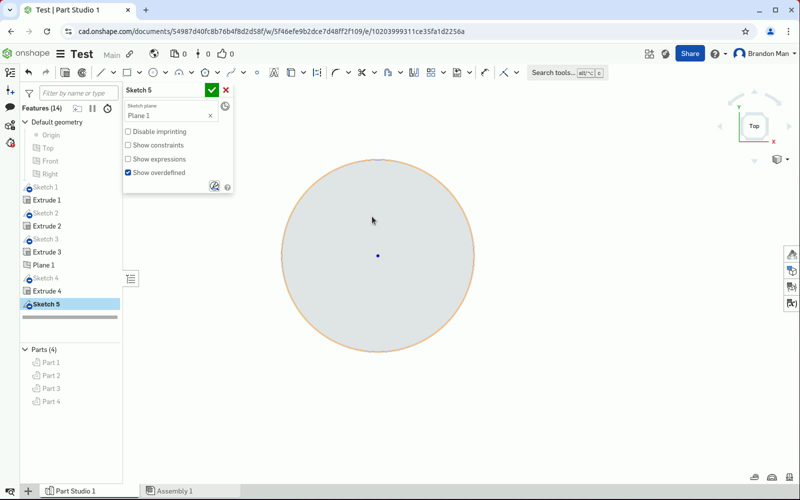
scroll(-6)
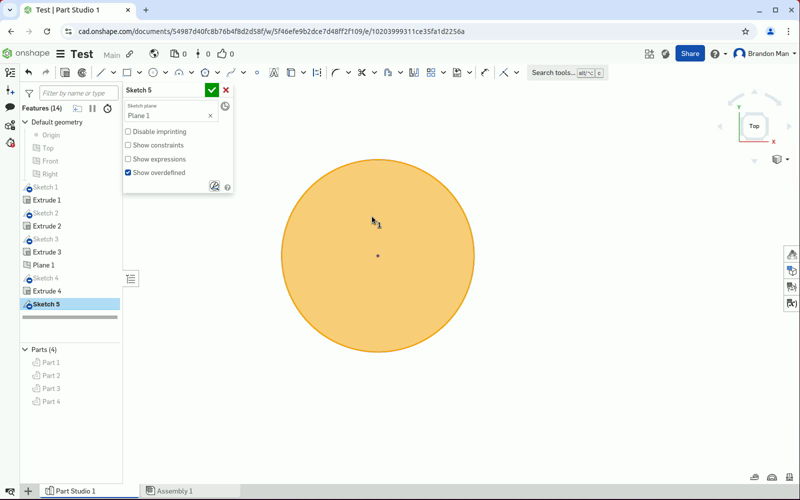
scroll(-6)
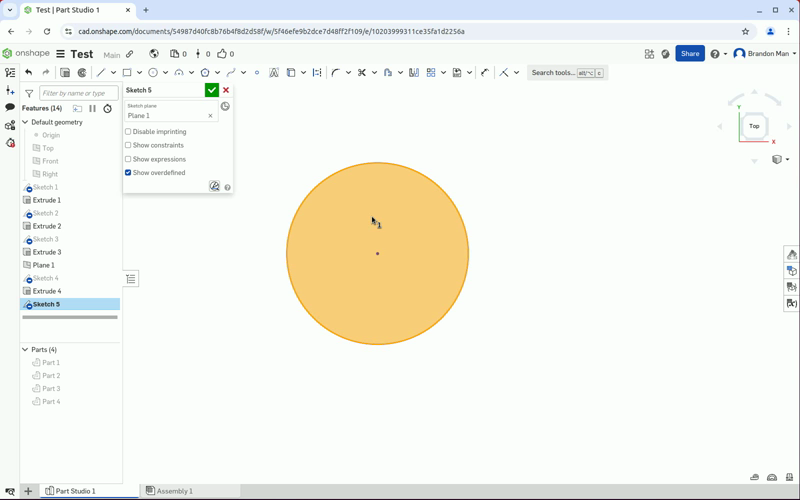
scroll(-6)
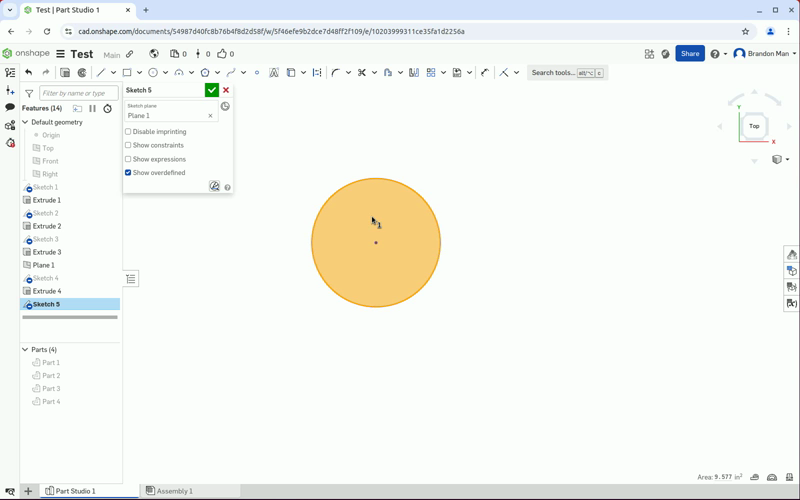
scroll(-6)
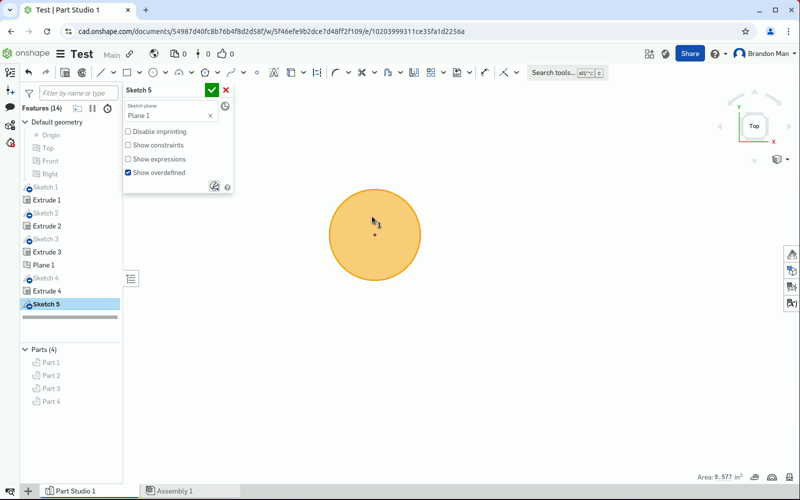
scroll(-6)
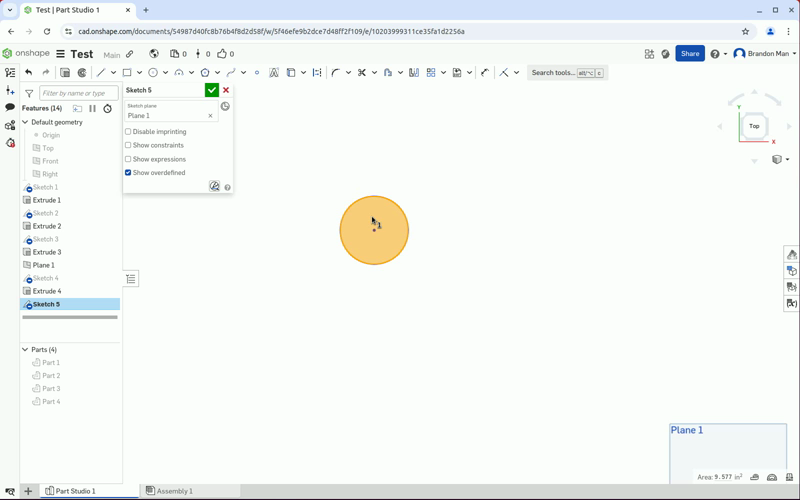
scroll(-6)
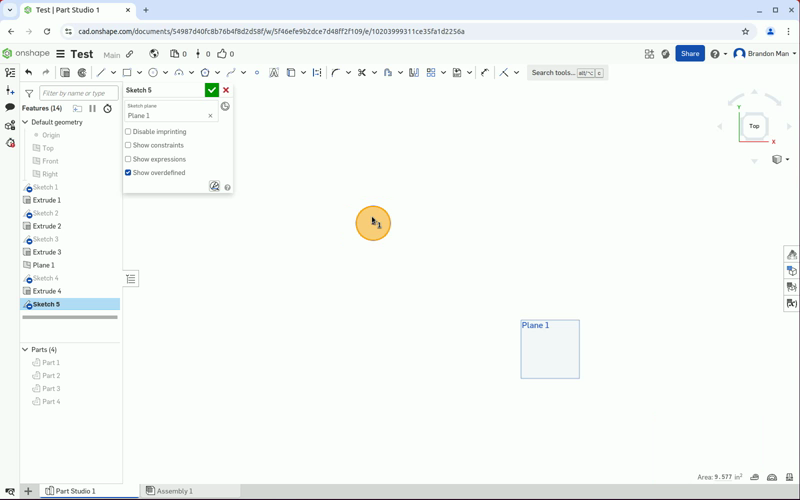
scroll(-6)
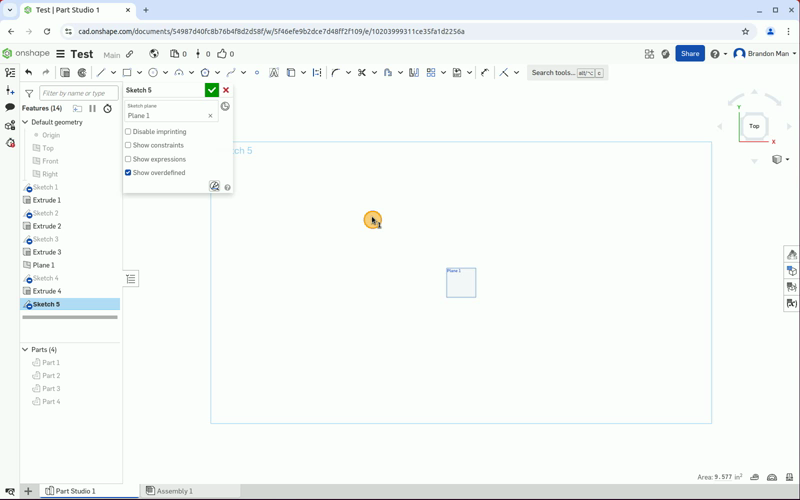
mouse_move(73, 352)
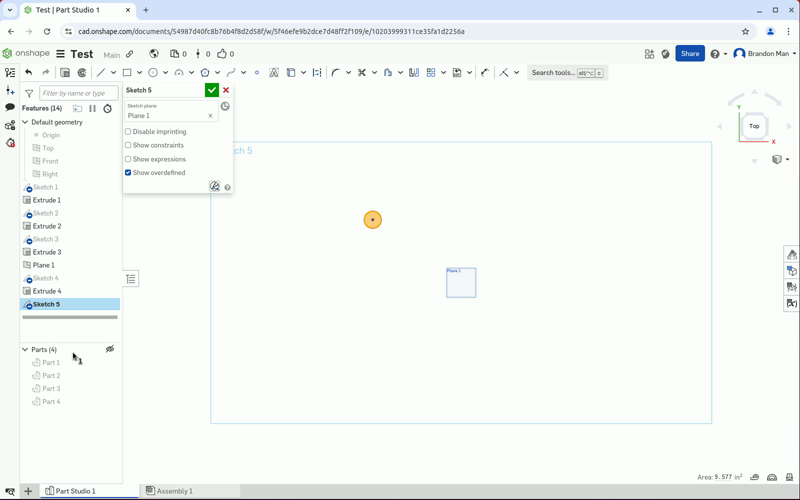
key(shift+y)
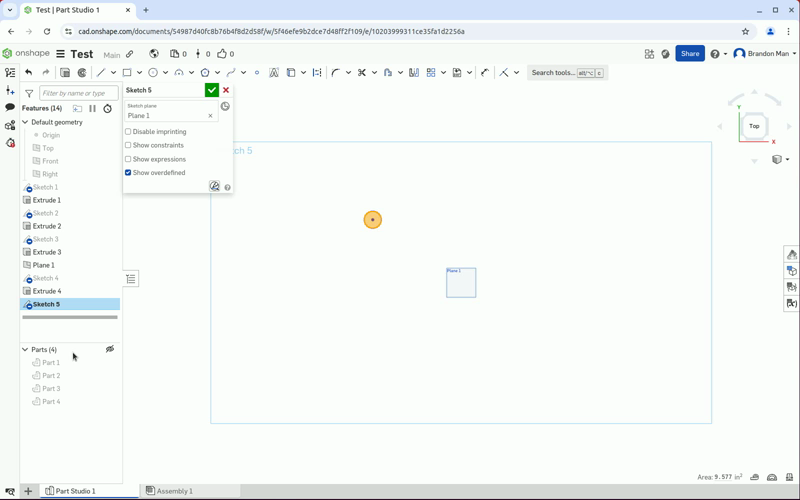
key(shift+e)
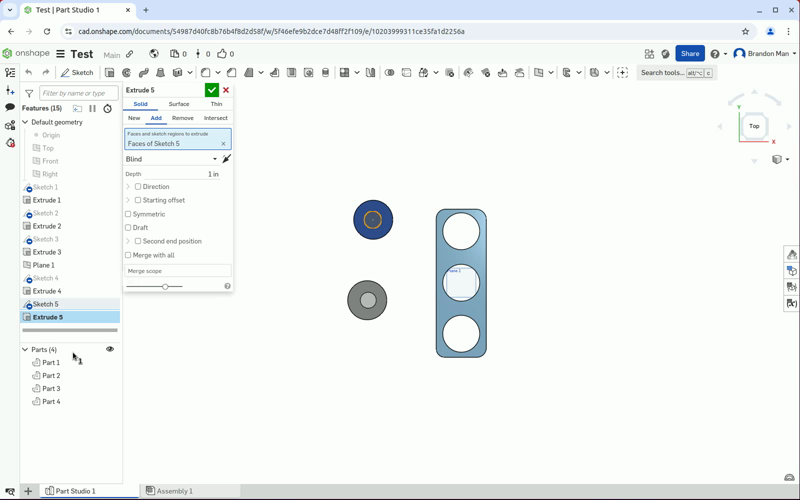
mouse_move(143, 106)
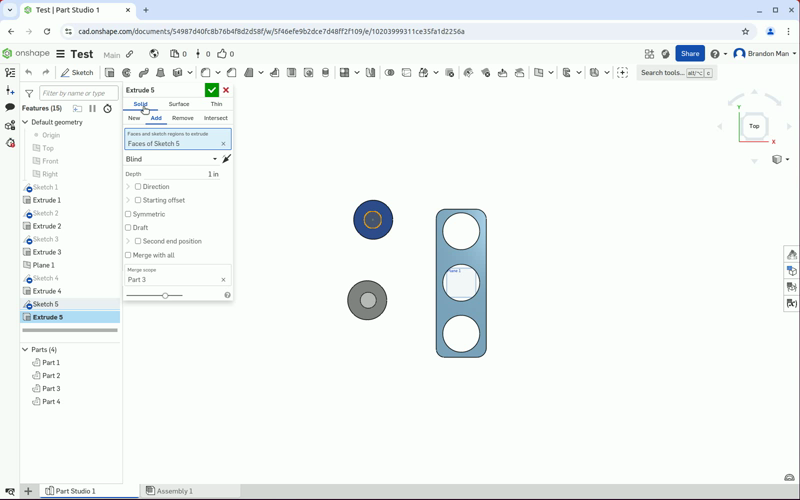
click(143, 106)
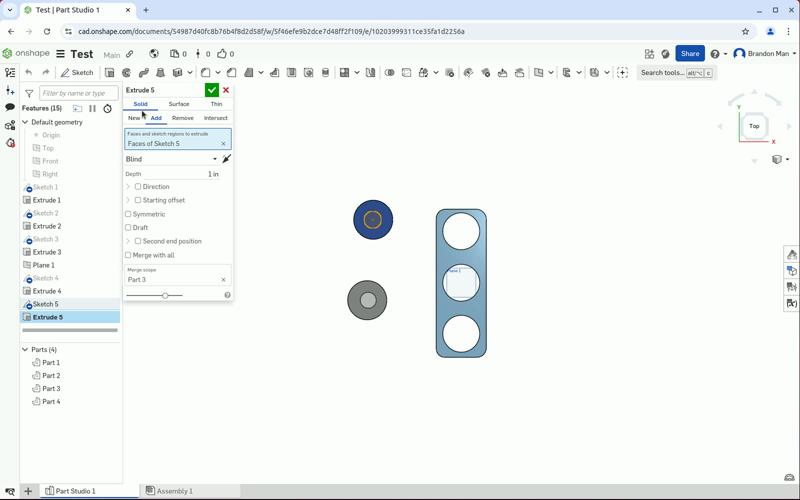
mouse_move(137, 120)
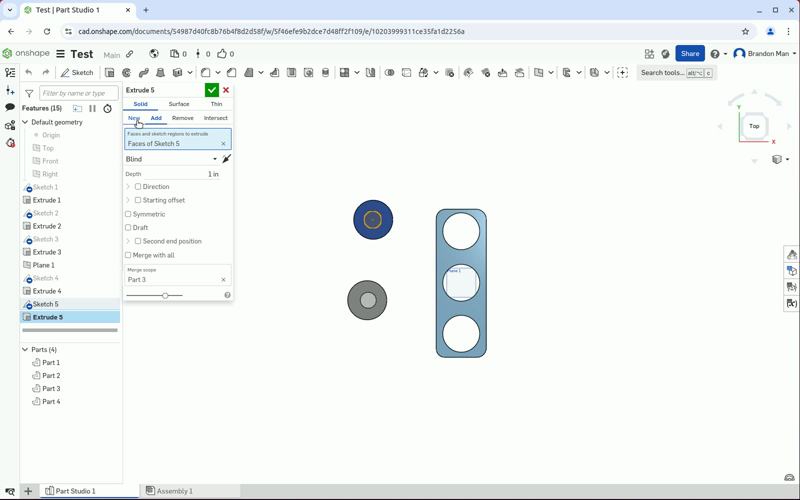
click(137, 120)
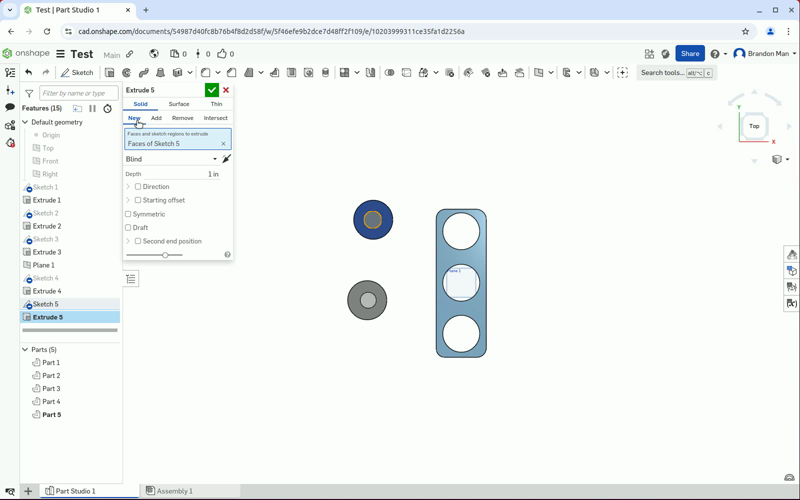
key(tab, 4)
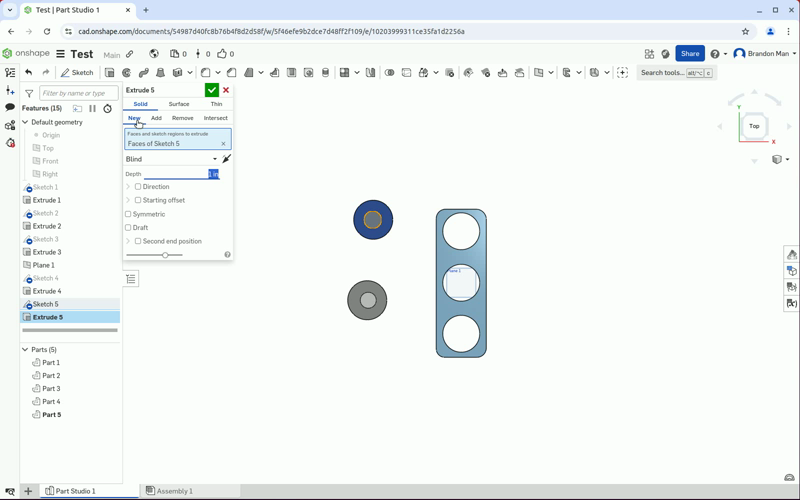
text(1.204)
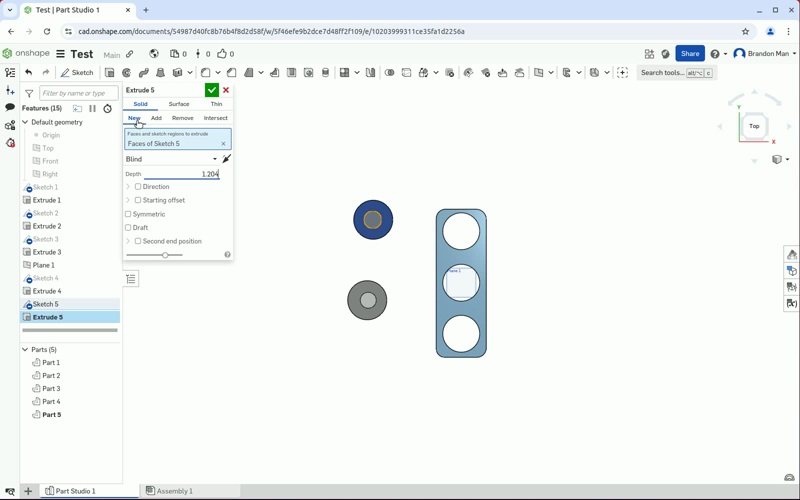
key(enter)
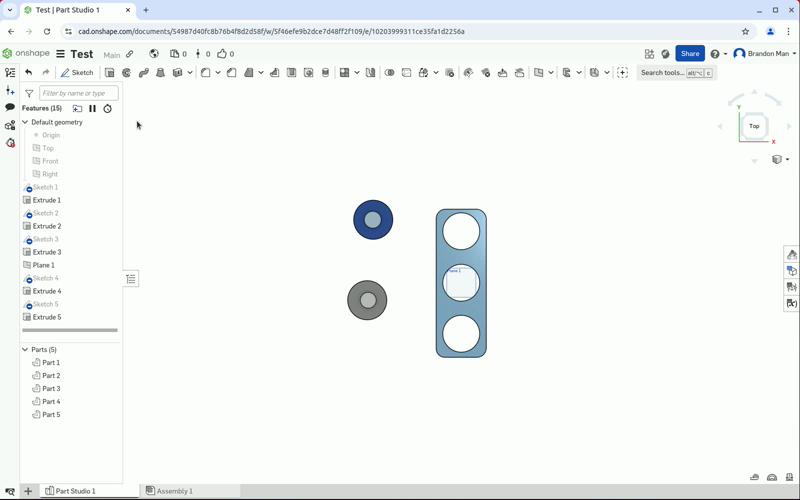
key(shift+h)
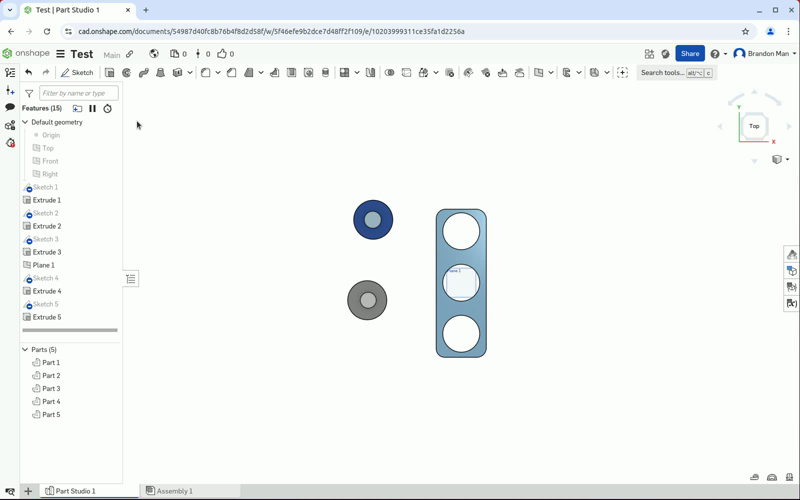
key(shift+h)
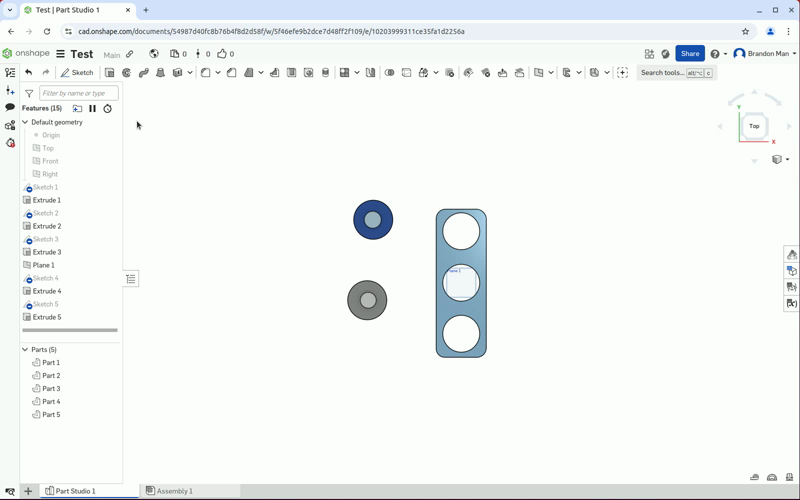
key(shift+7)
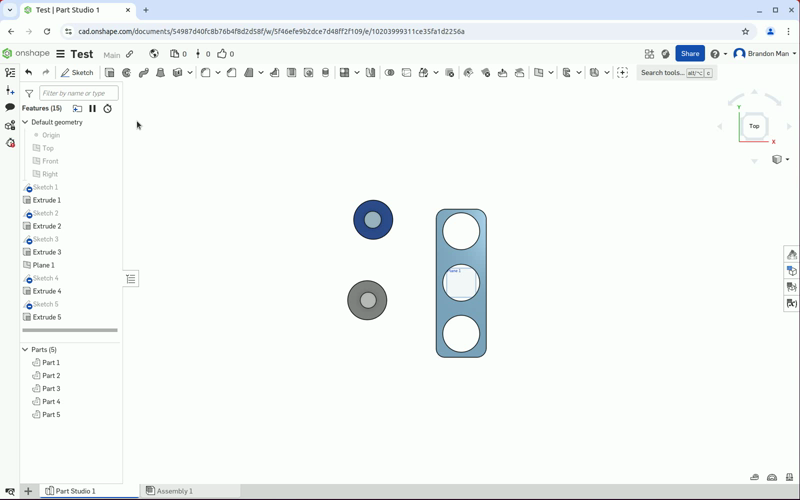
key(up, 3)
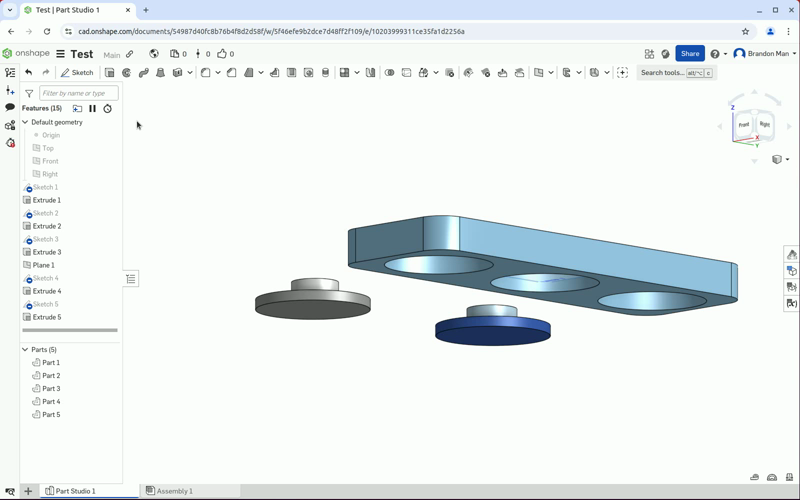
key(left, 3)
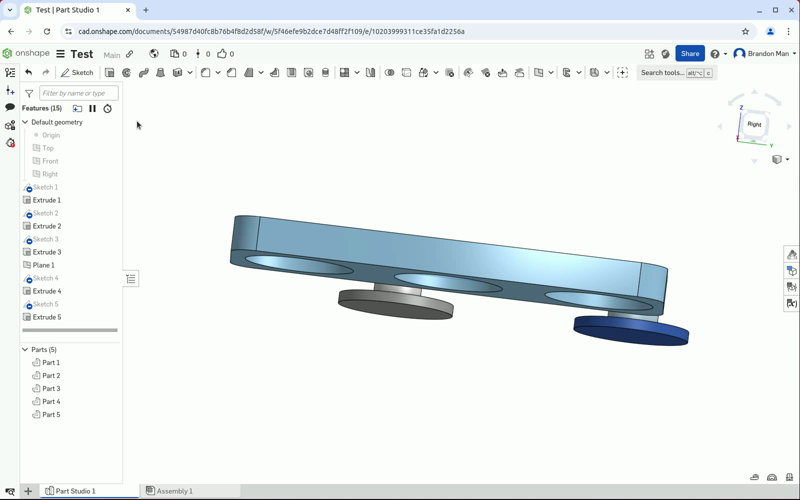
key(right, 3)
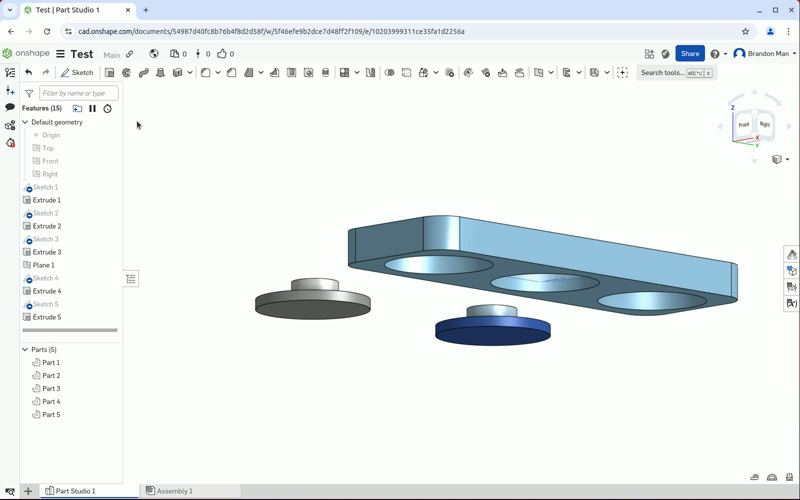
key(down, 3)
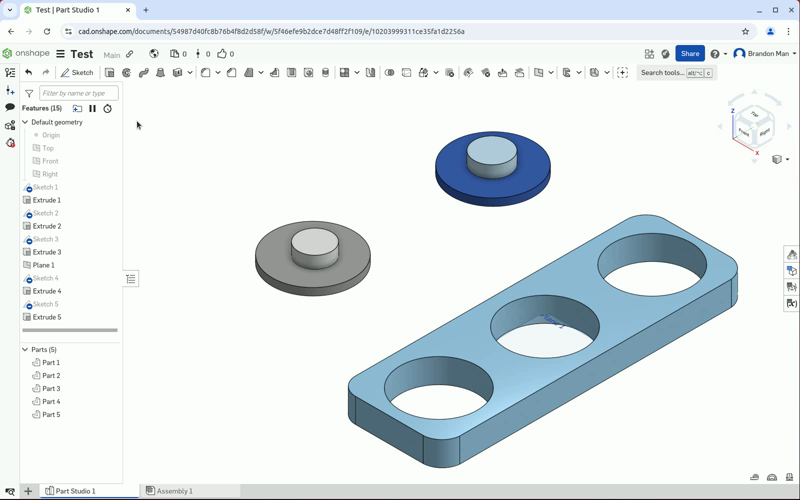
mouse_move(73, 189)
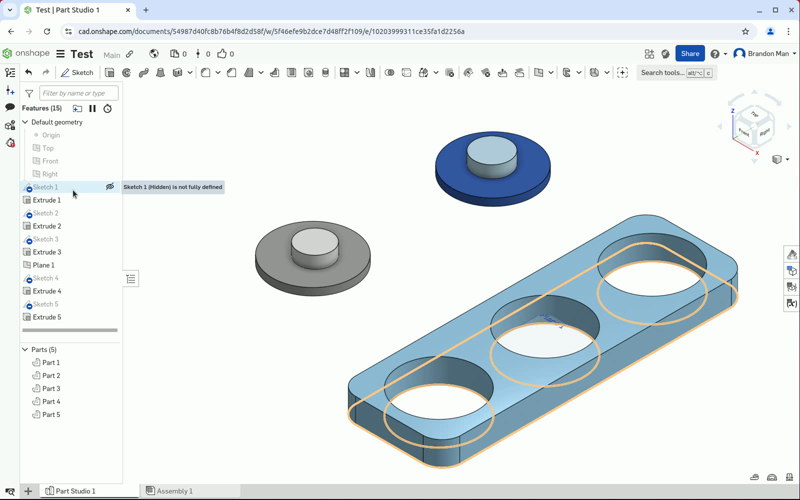
click(73, 189)